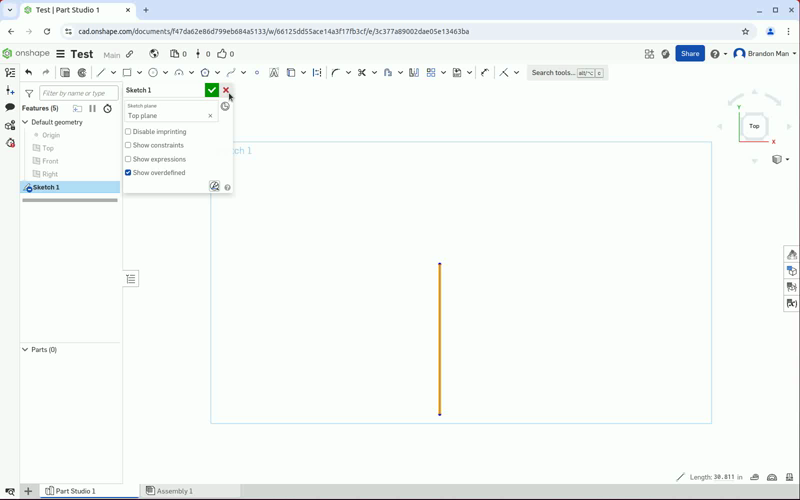
key(shift+h)
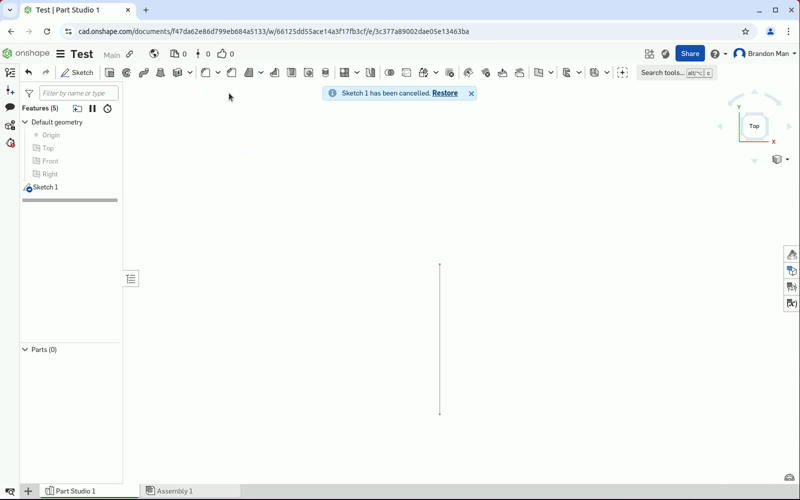
key(shift+s)
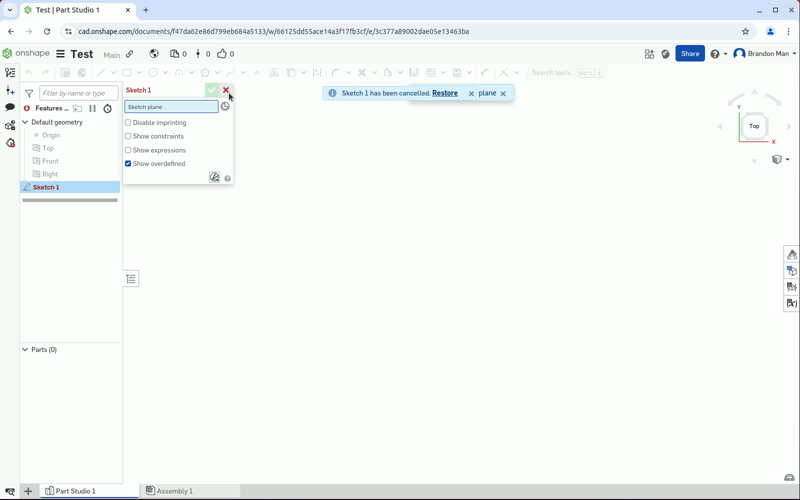
mouse_move(73, 150)
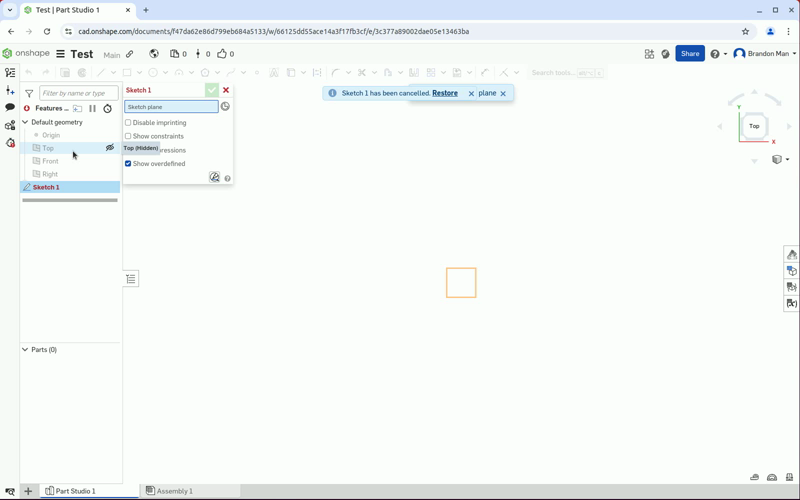
click(73, 150)
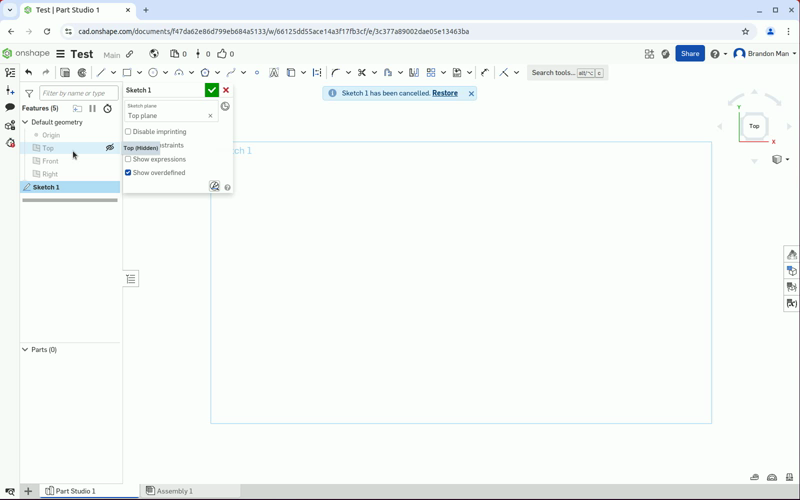
mouse_move(73, 352)
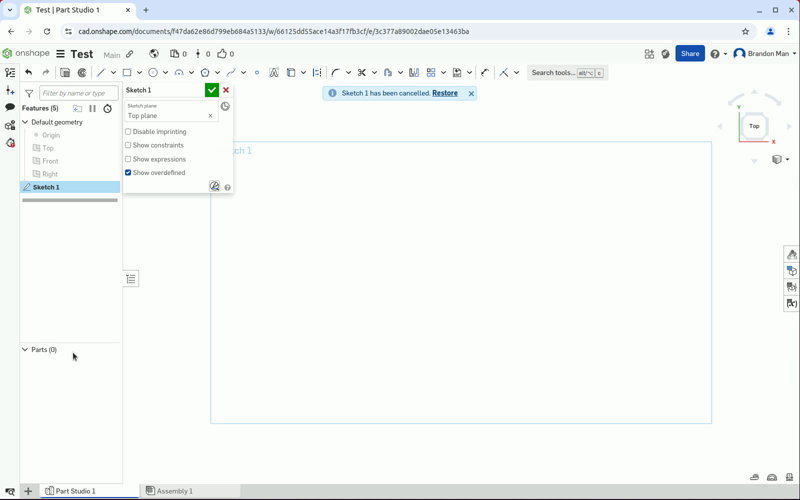
key(y)
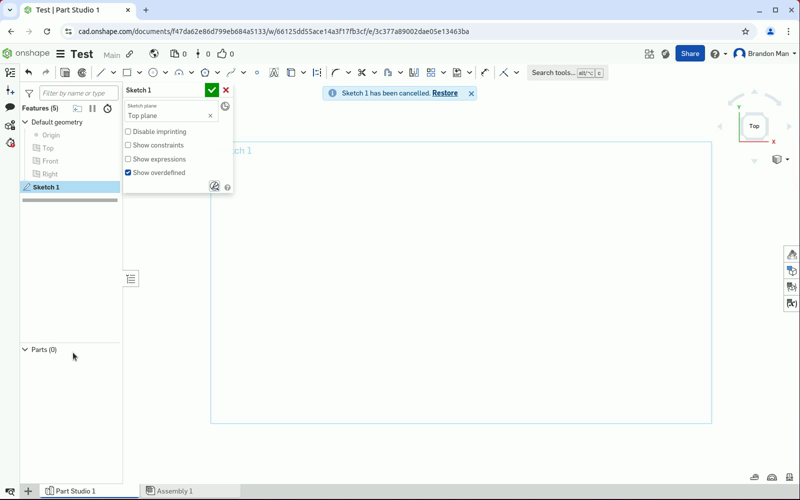
key(l)
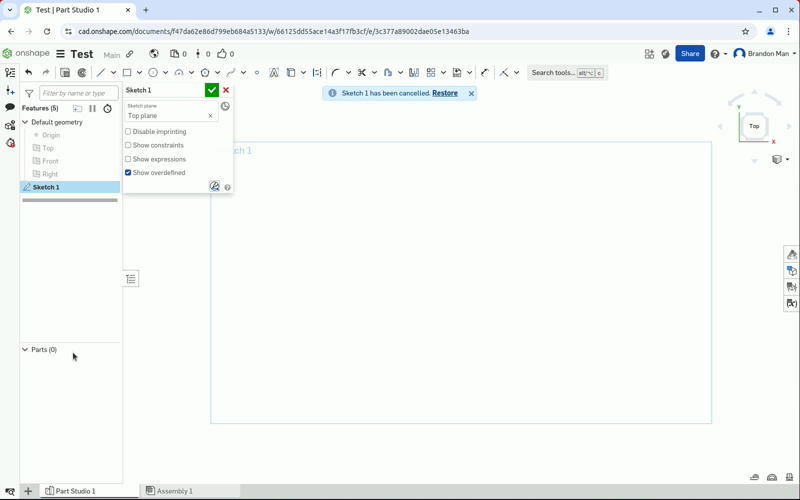
key_down(shift)
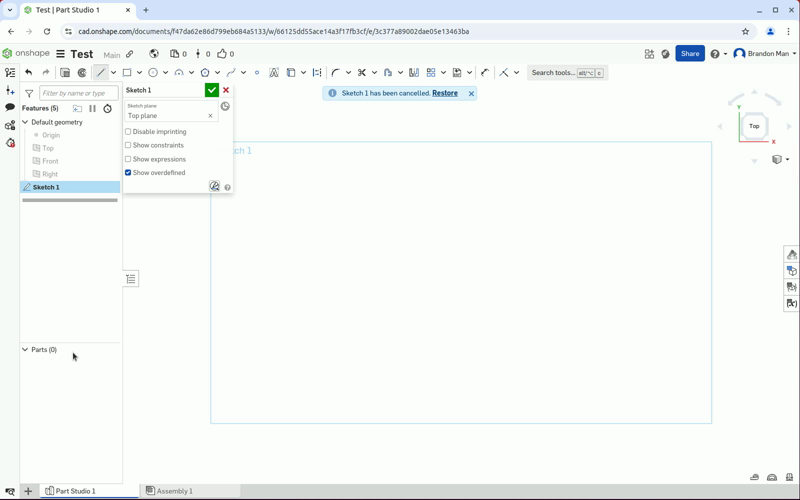
mouse_move(423, 301)
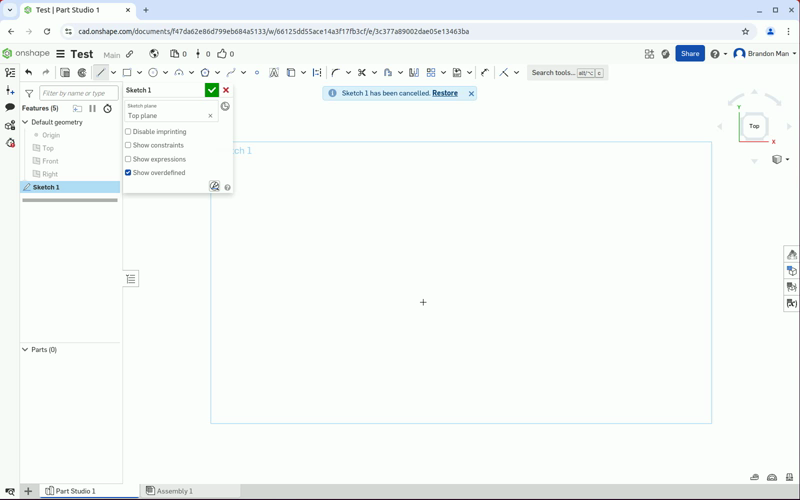
click(423, 301)
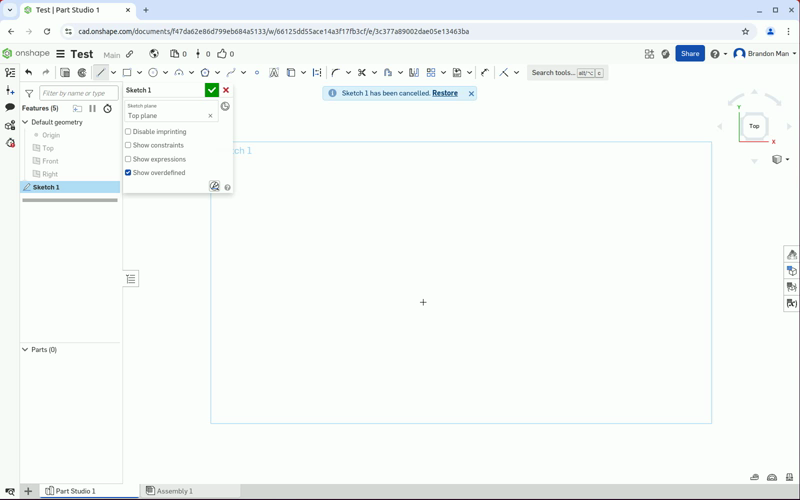
key_up(shift)
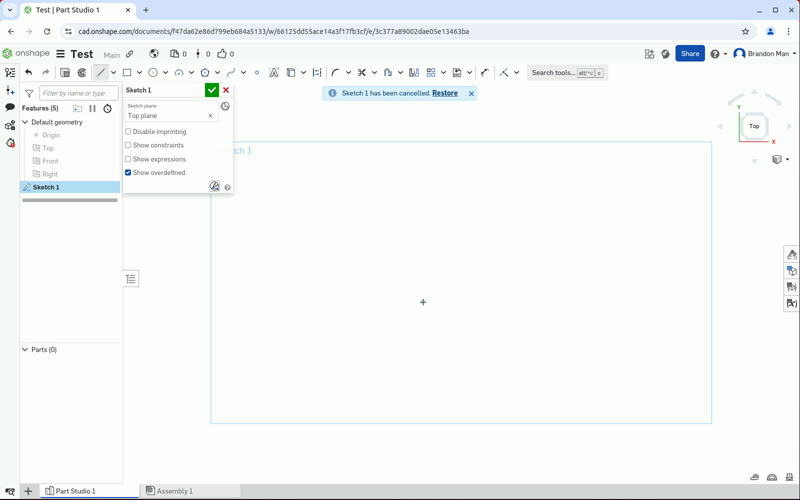
key_down(shift)
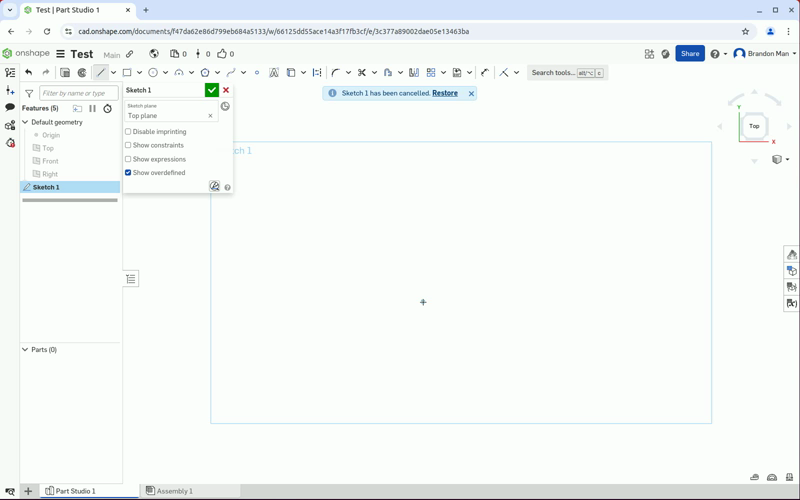
mouse_move(453, 301)
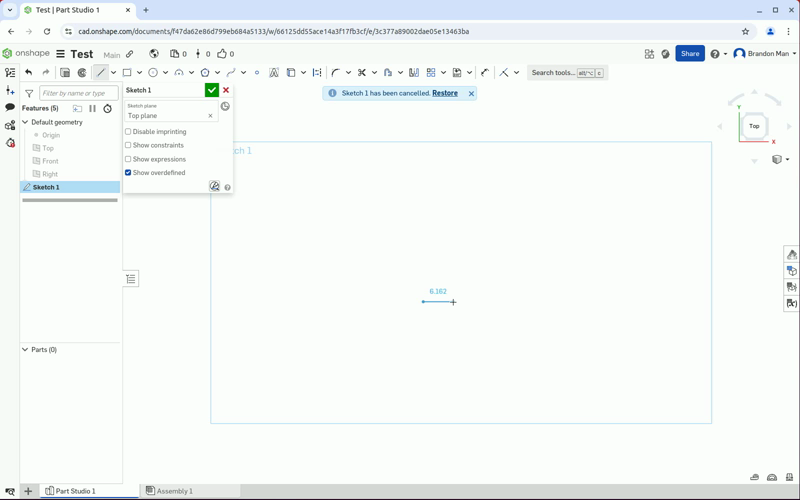
mouse_move(461, 301)
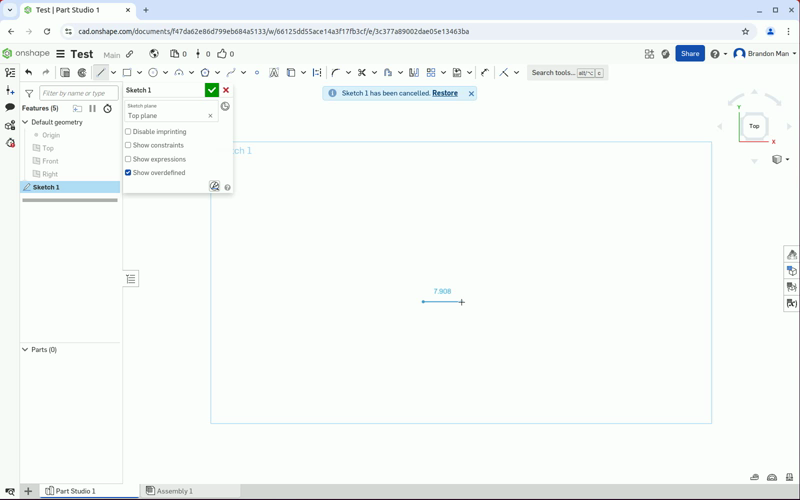
click(461, 301)
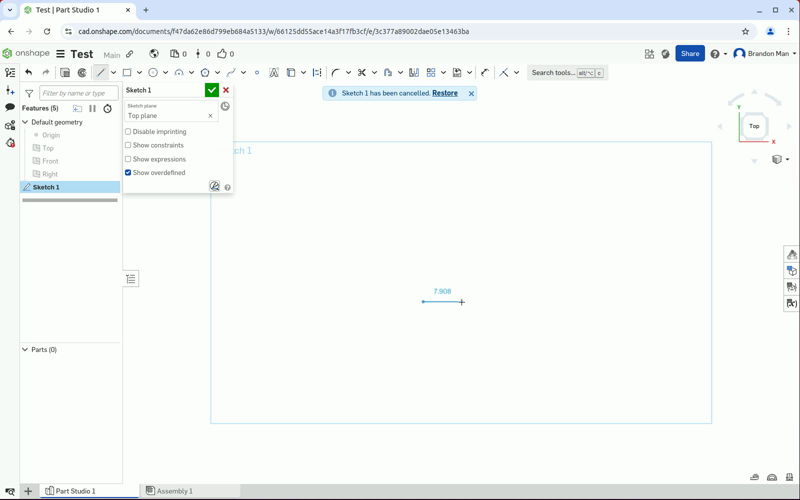
key_up(shift)
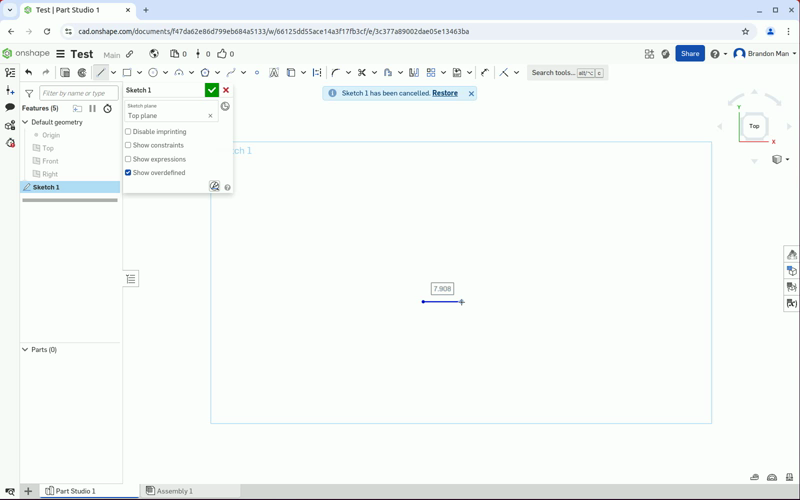
key_down(shift)
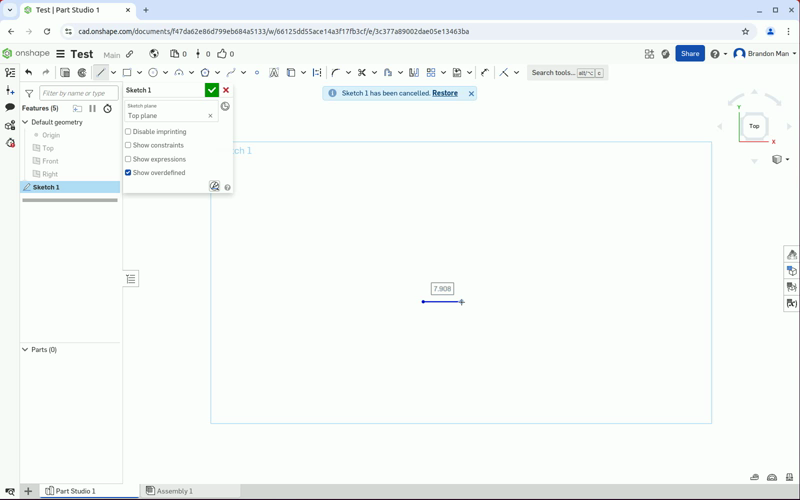
mouse_move(491, 301)
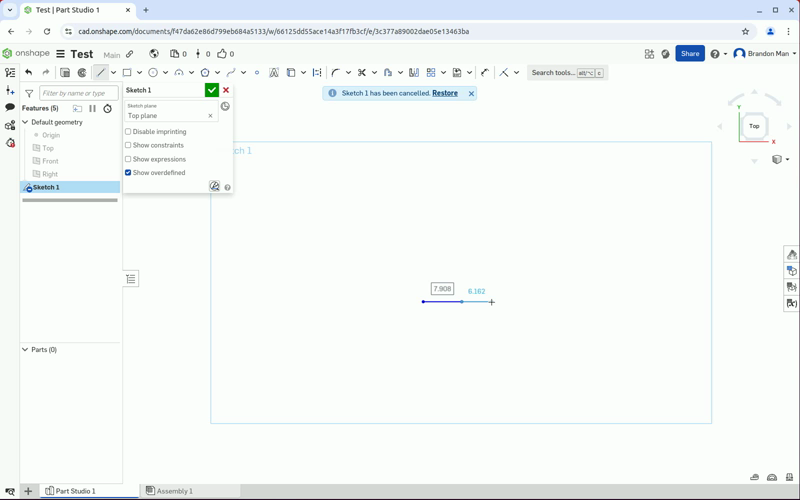
mouse_move(461, 282)
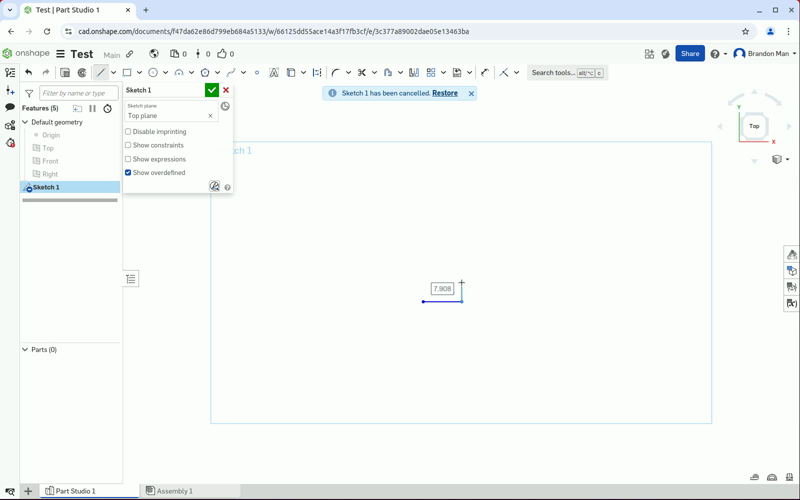
click(461, 282)
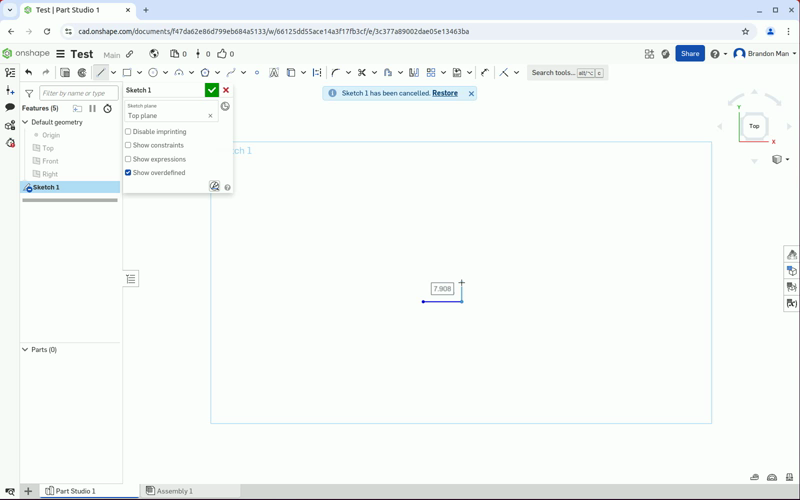
key_up(shift)
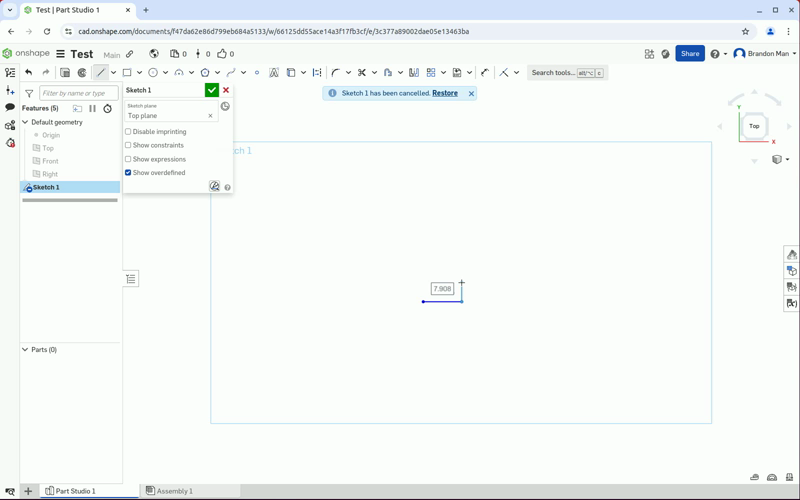
key_down(shift)
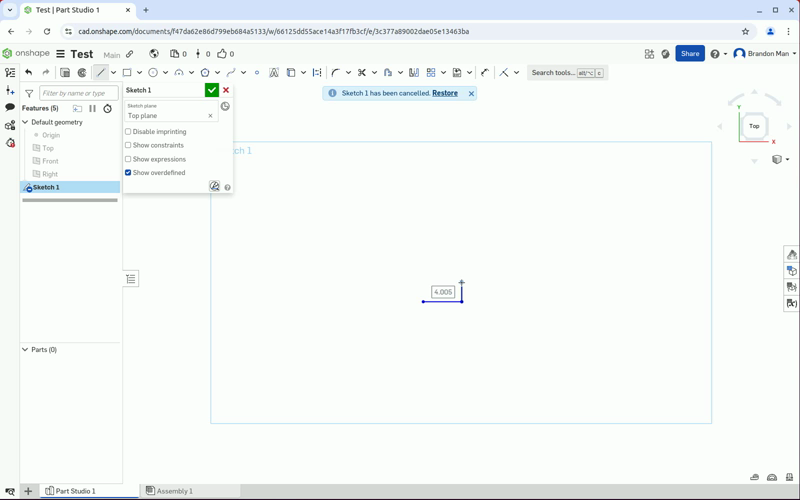
mouse_move(491, 282)
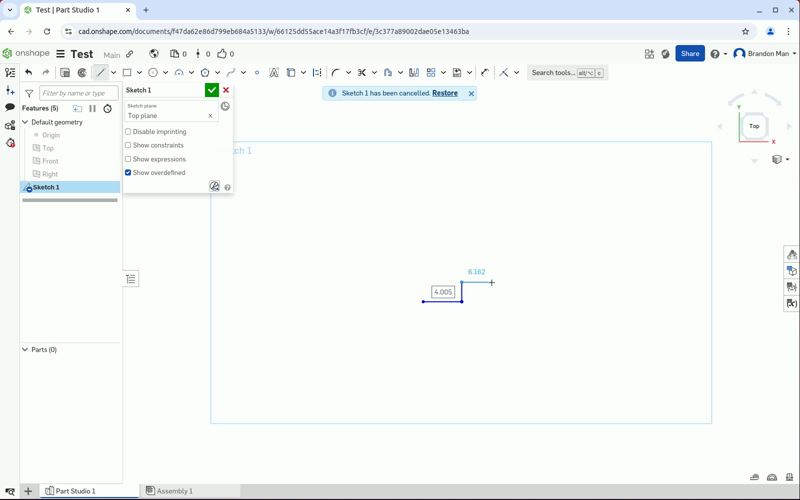
mouse_move(423, 282)
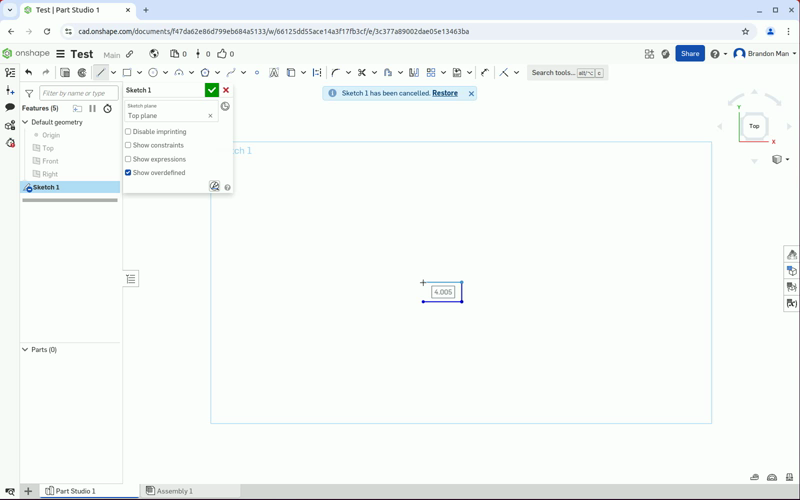
click(423, 282)
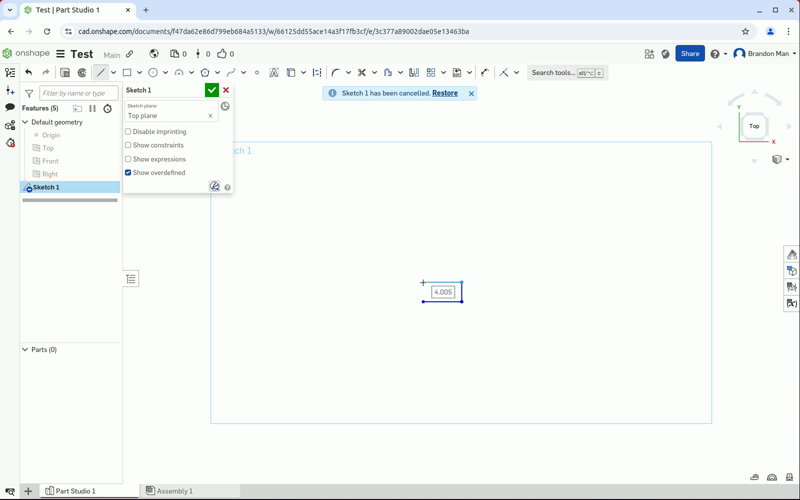
key_up(shift)
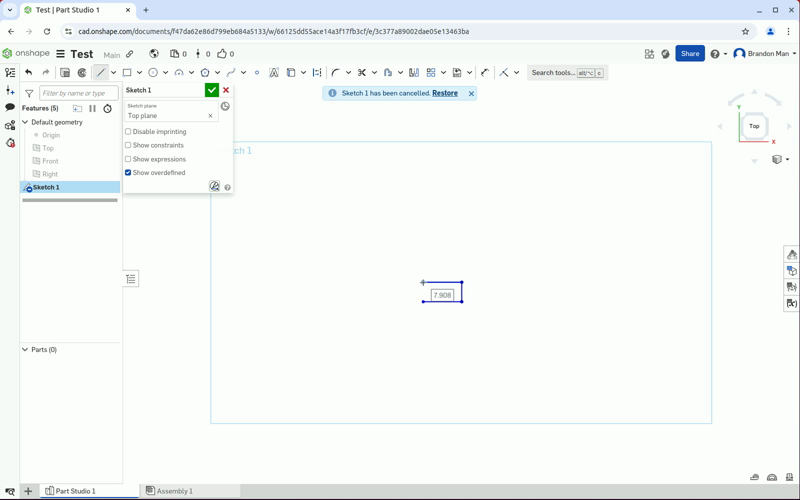
mouse_move(453, 282)
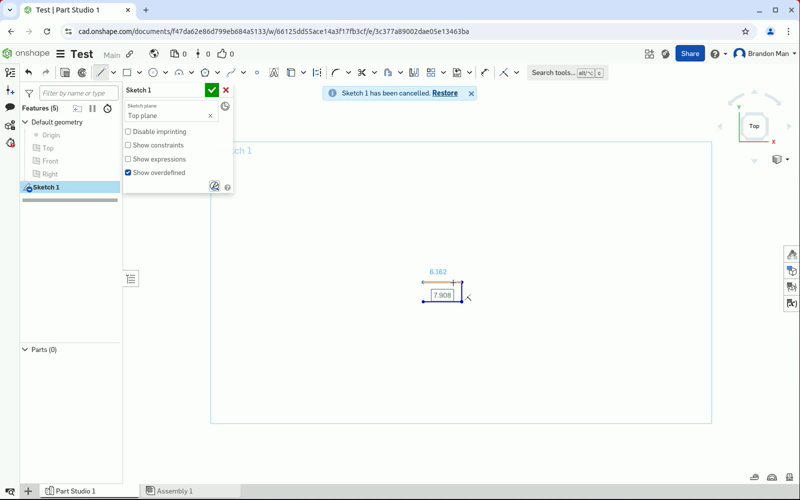
key_down(shift)
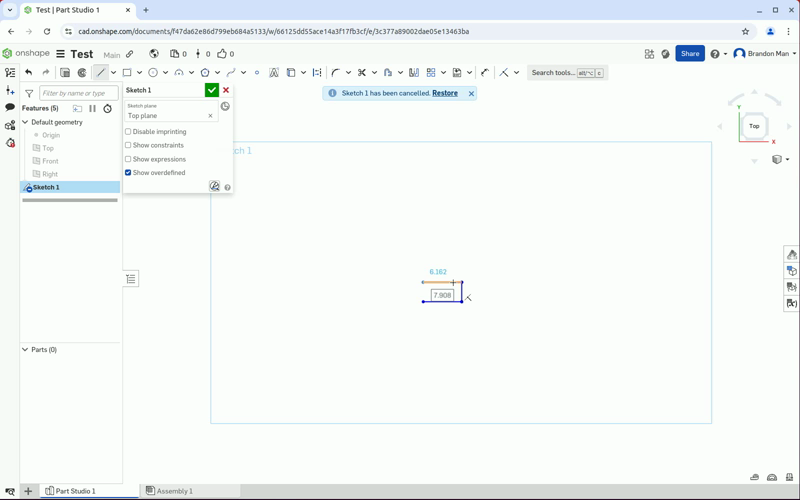
mouse_move(423, 301)
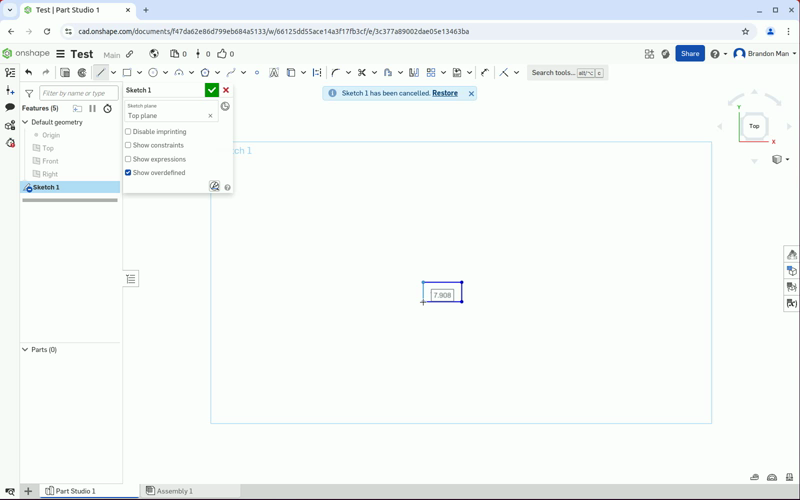
key_up(shift)
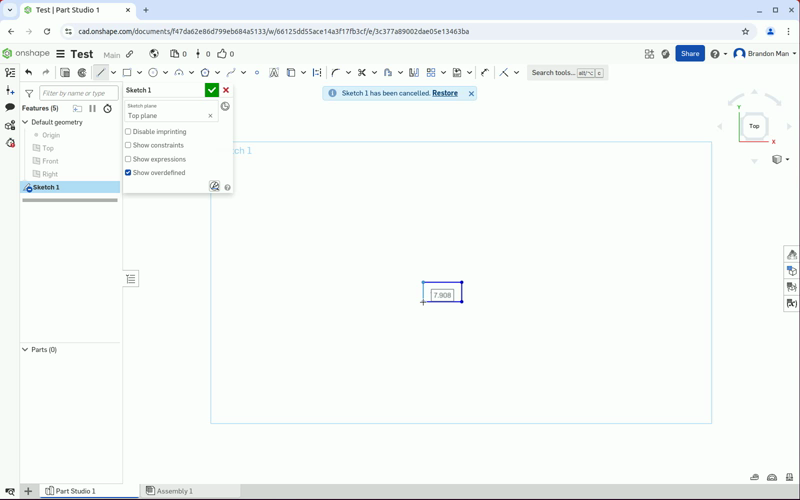
click(423, 301)
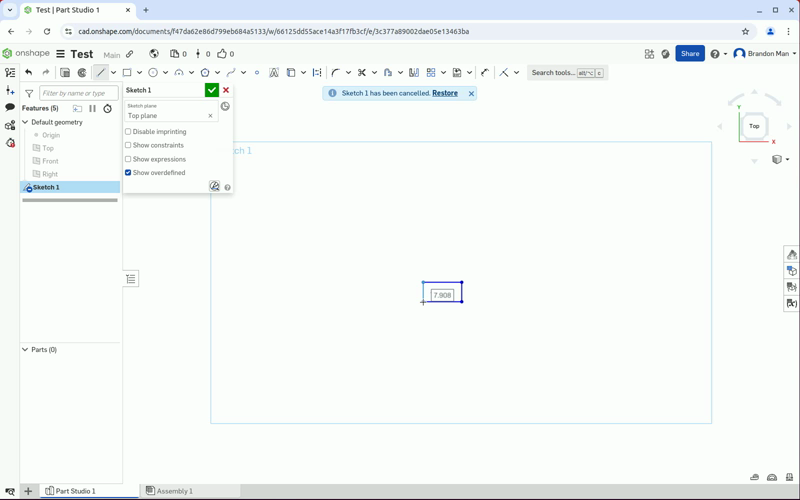
key(esc)
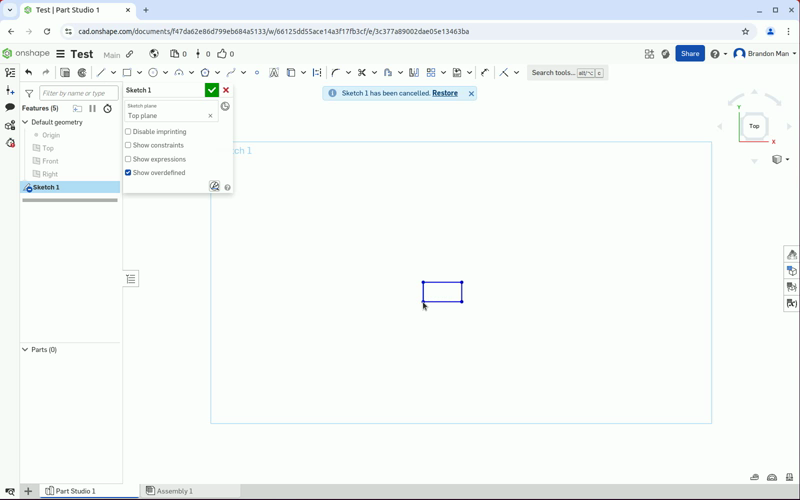
mouse_move(438, 298)
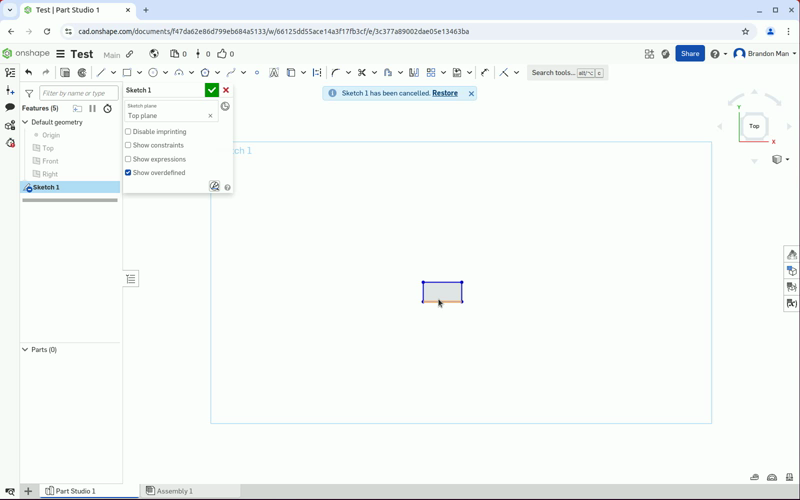
scroll(6)
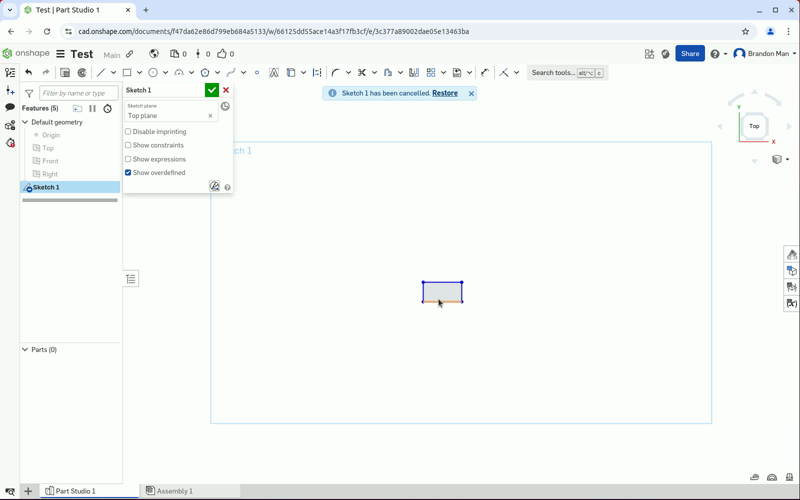
scroll(6)
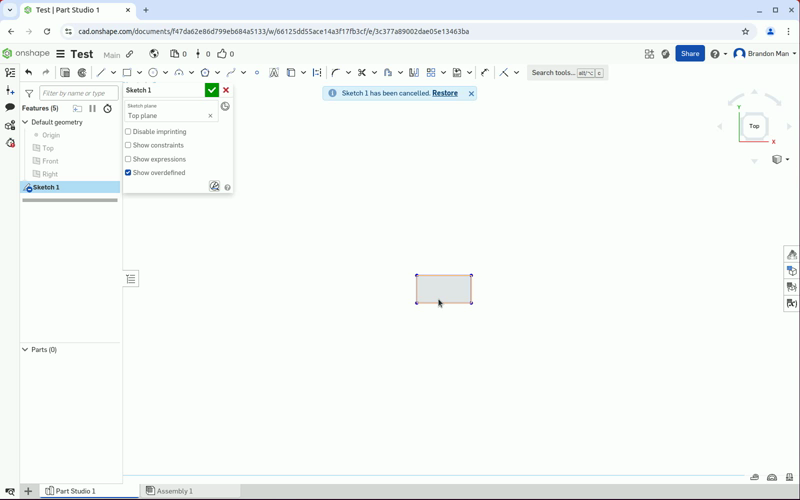
scroll(6)
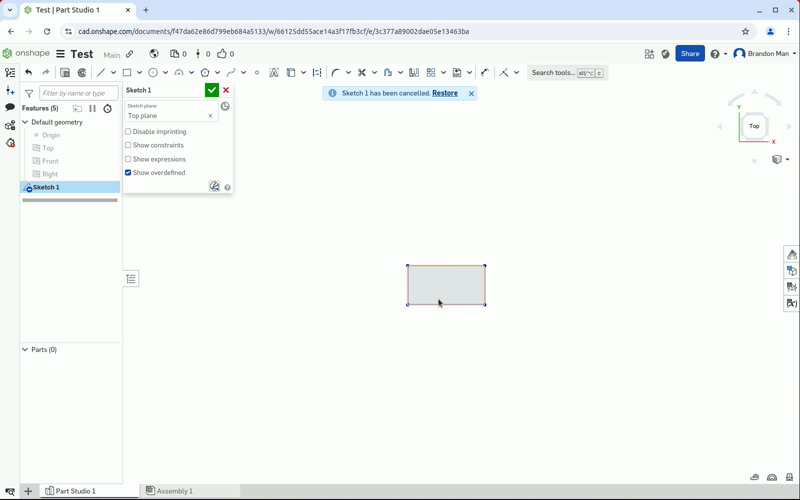
scroll(6)
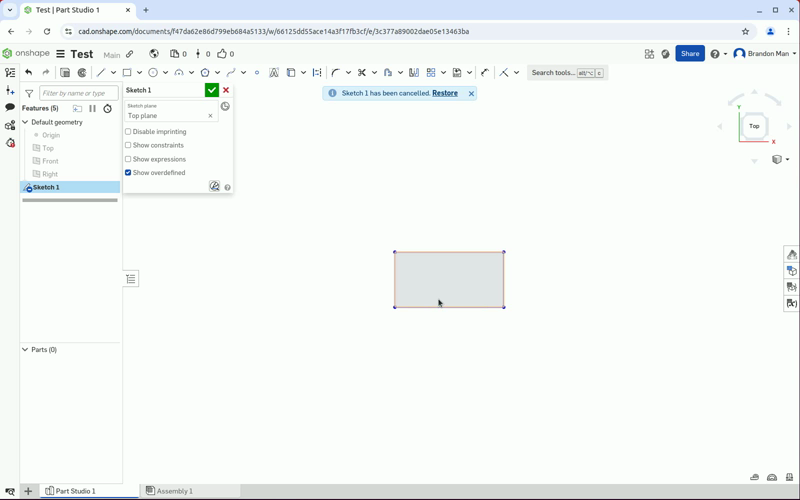
scroll(6)
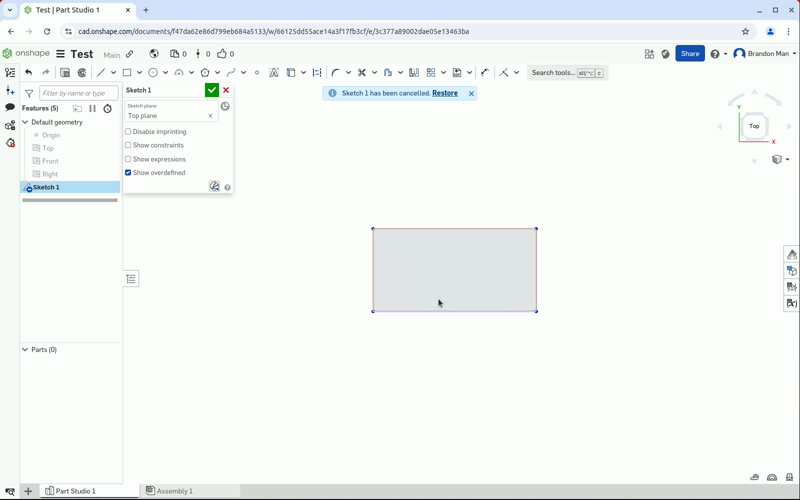
scroll(6)
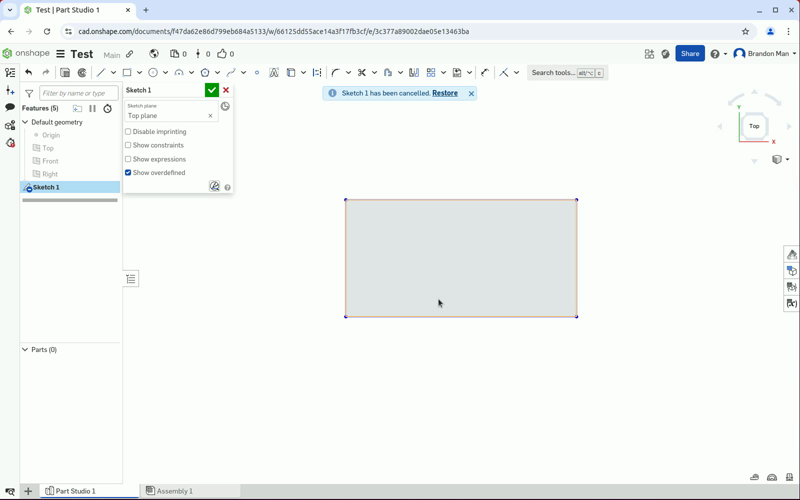
scroll(6)
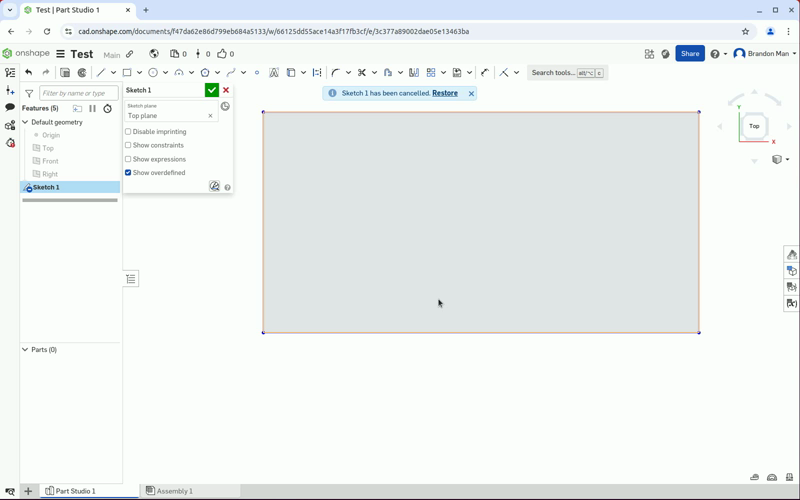
click(438, 298)
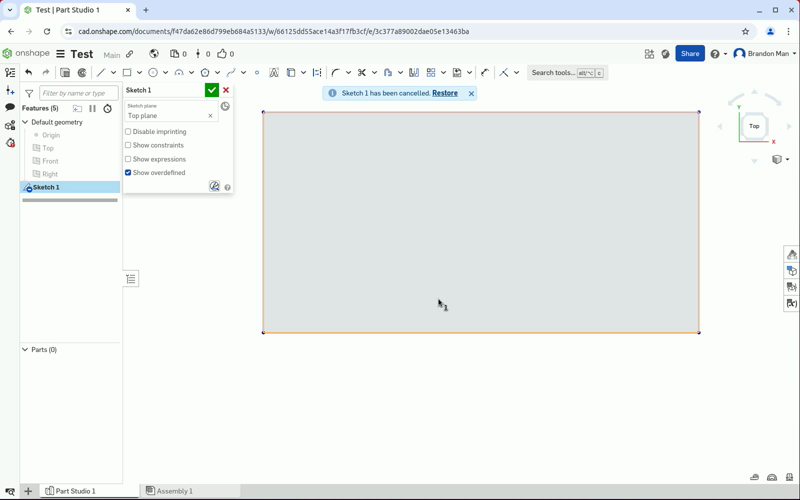
scroll(-6)
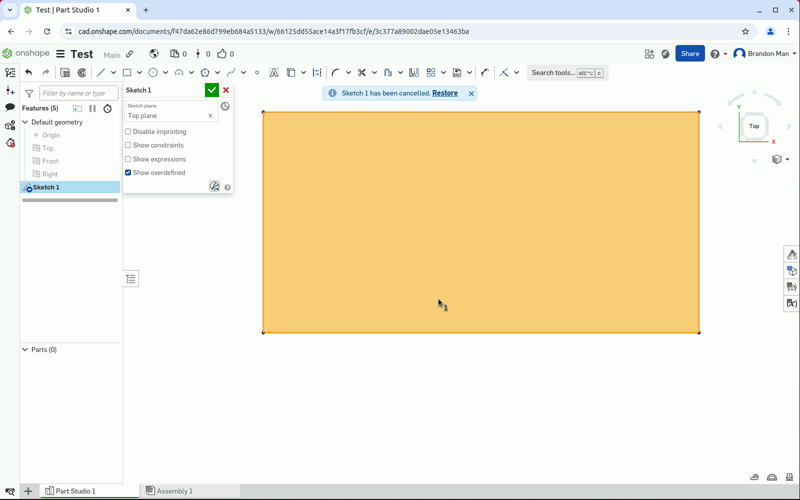
scroll(-6)
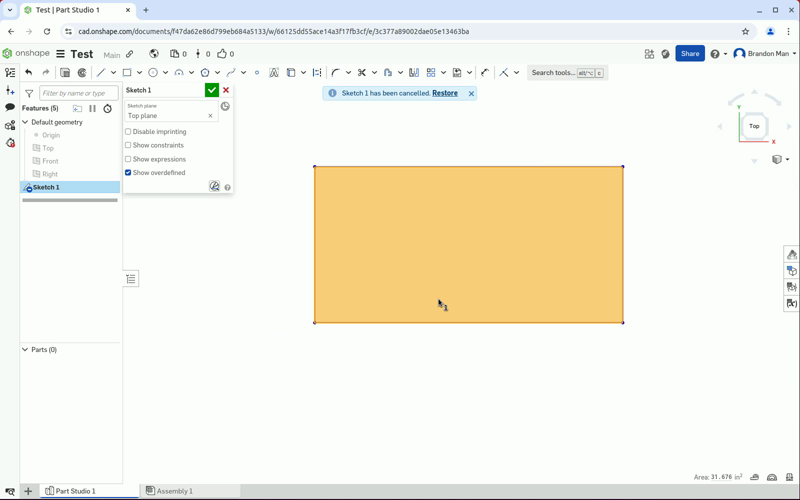
scroll(-6)
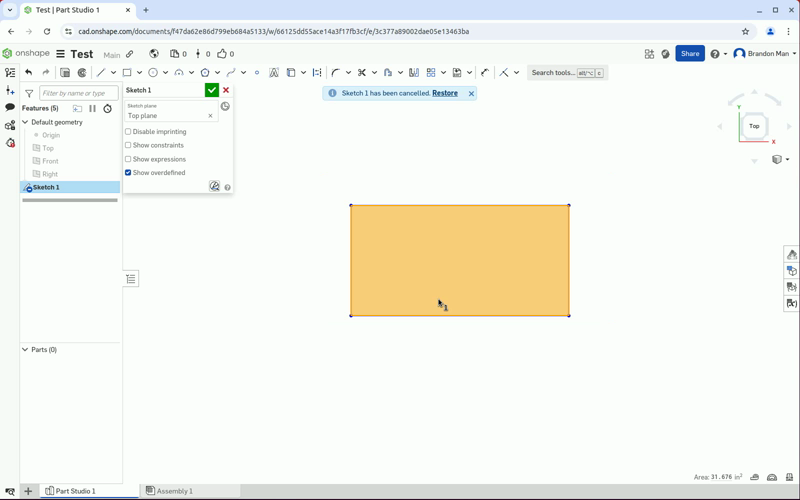
scroll(-6)
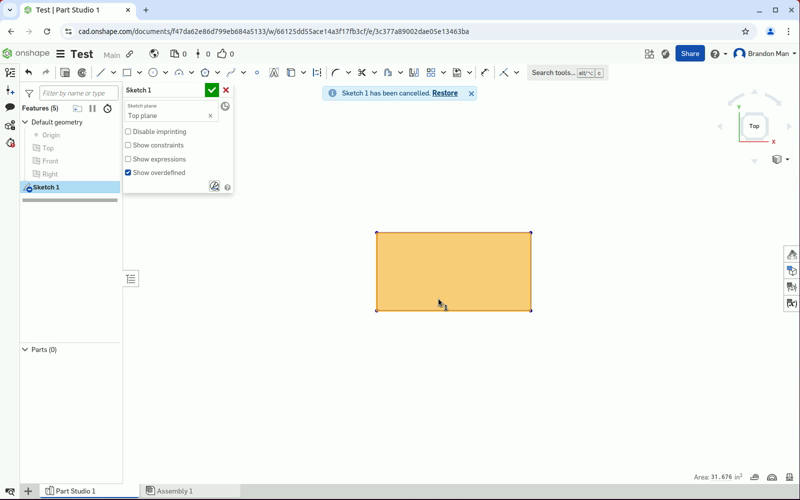
scroll(-6)
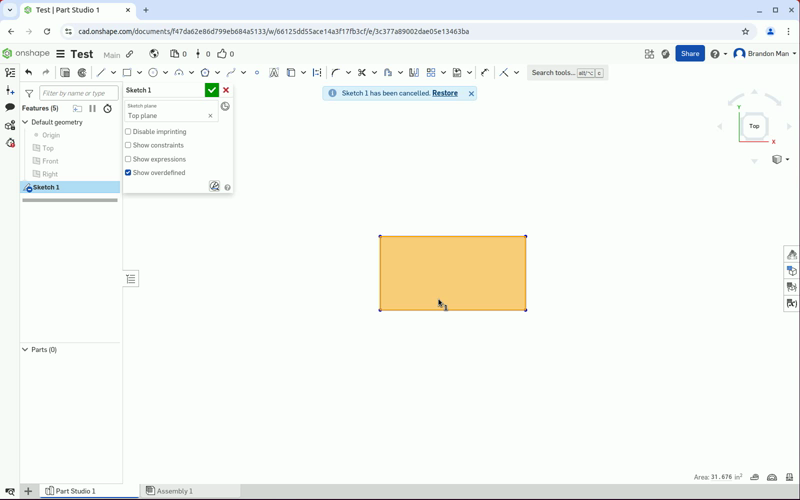
scroll(-6)
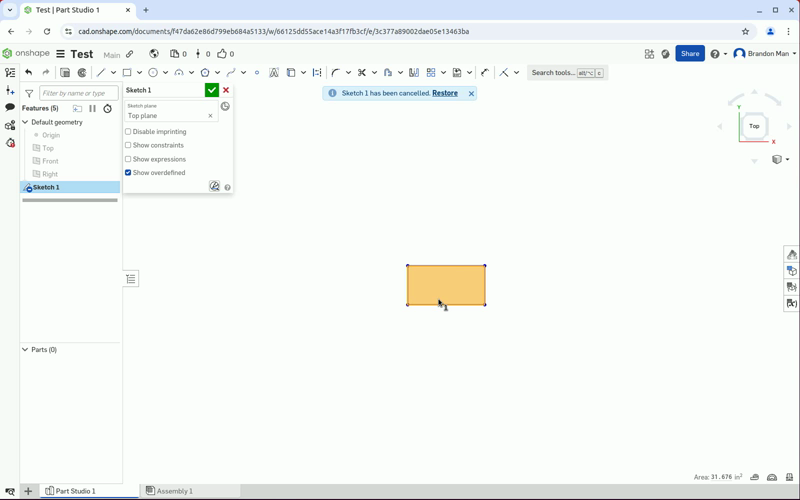
scroll(-6)
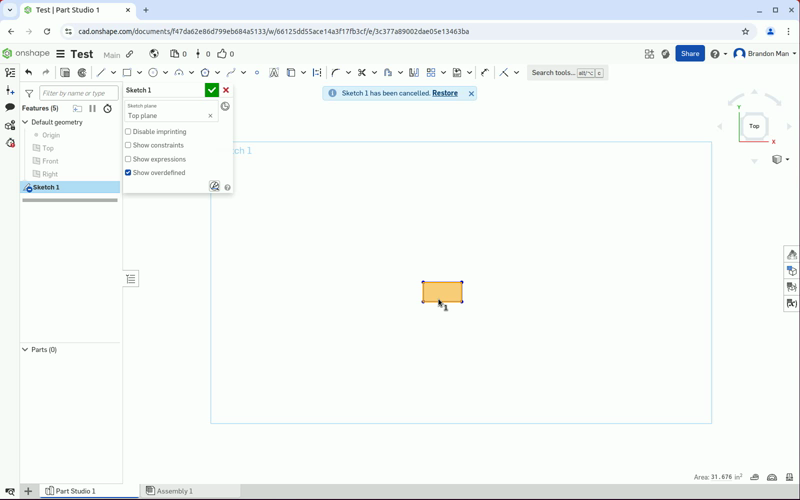
mouse_move(73, 352)
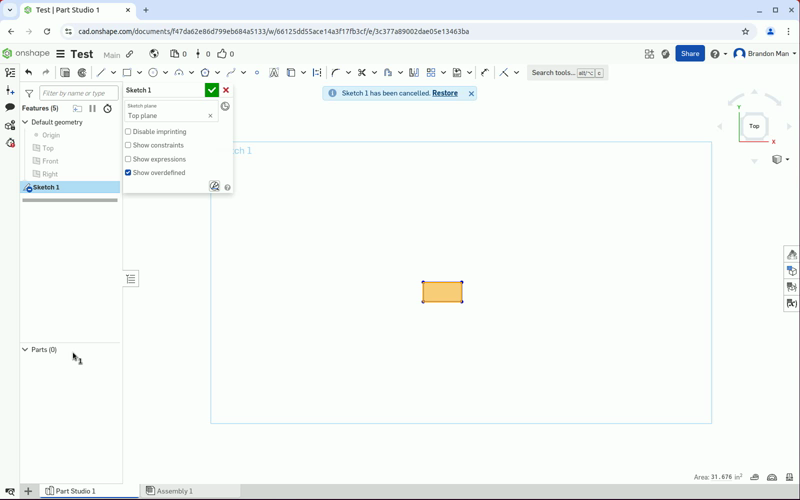
key(shift+y)
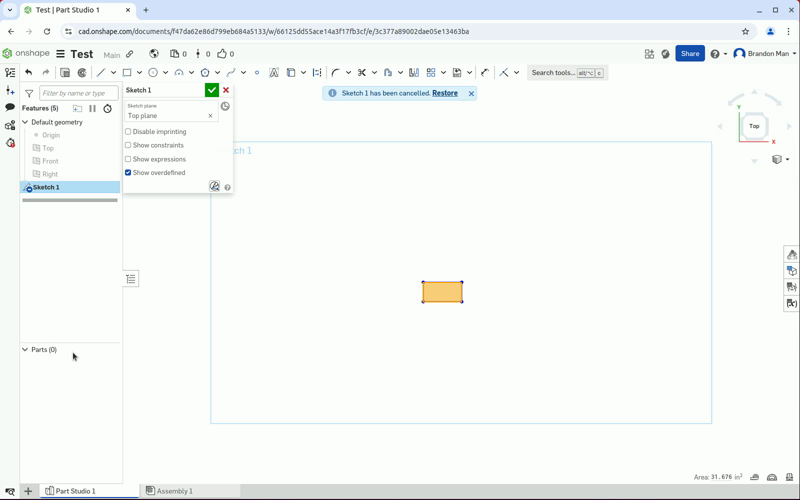
key(shift+e)
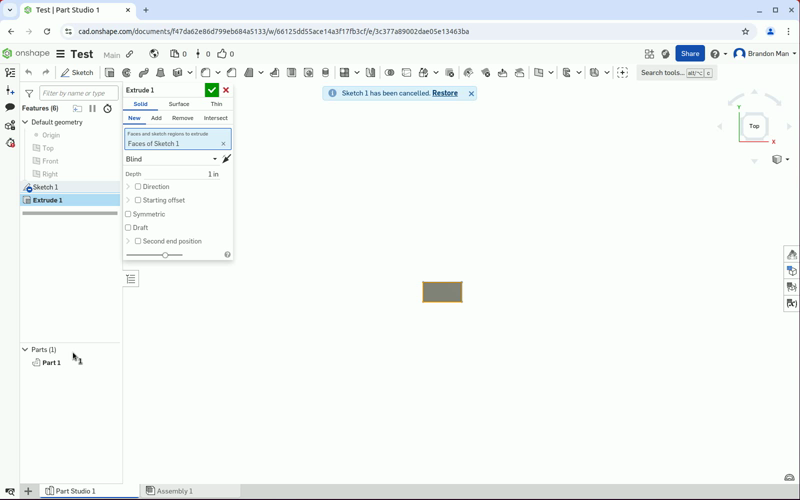
mouse_move(143, 106)
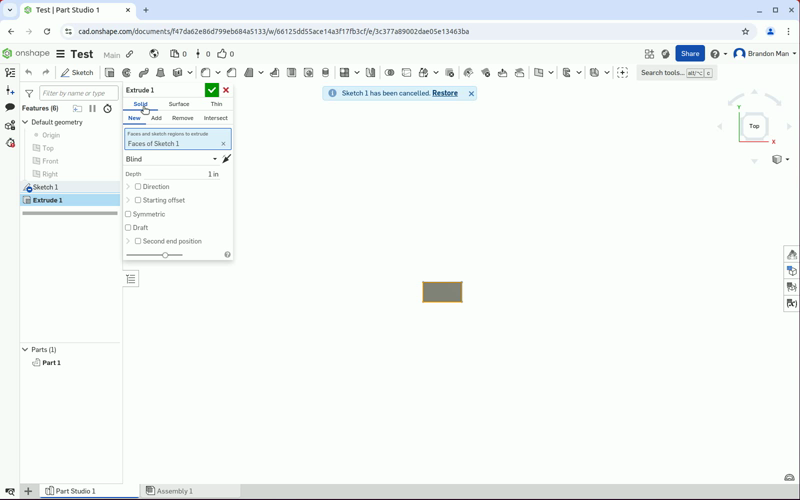
click(143, 106)
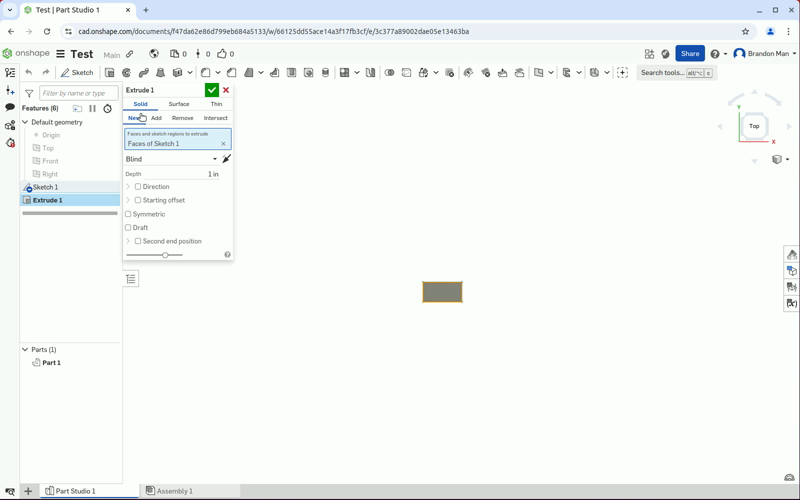
mouse_move(137, 120)
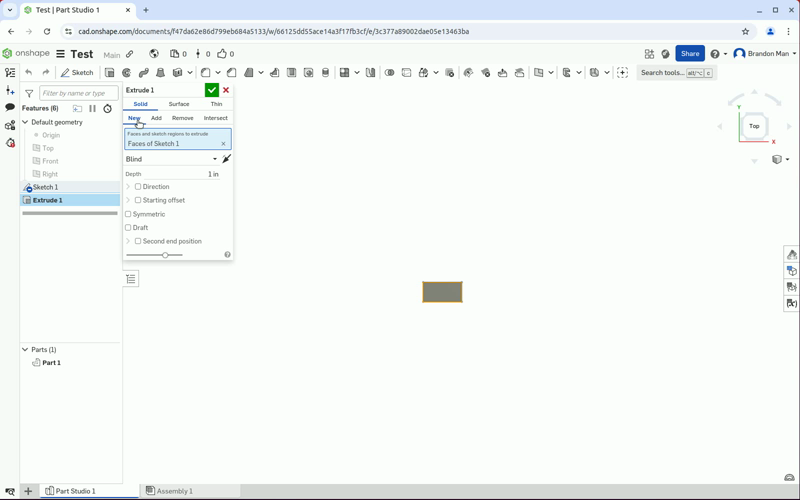
click(137, 120)
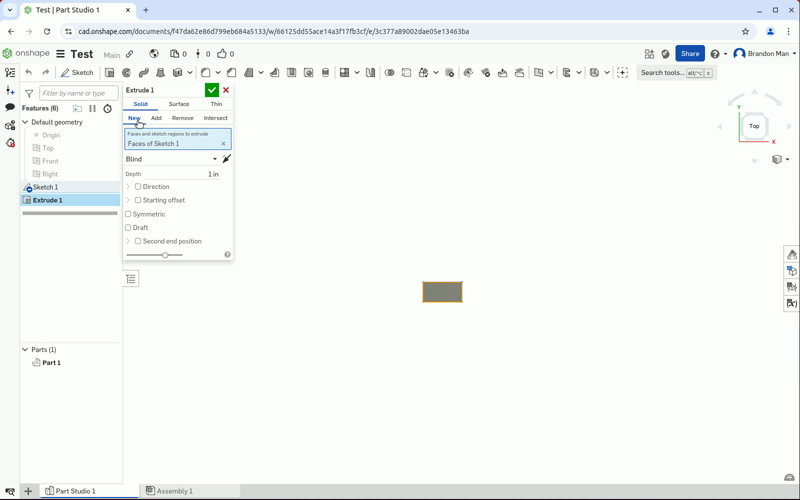
key(tab, 4)
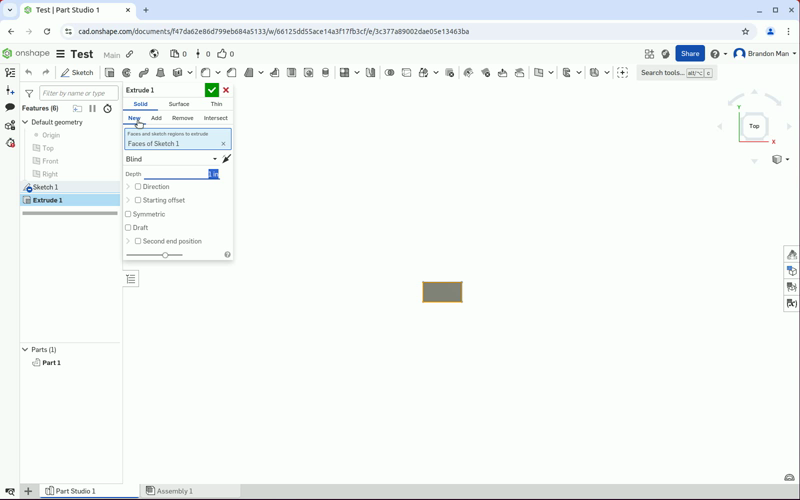
text(15.406)
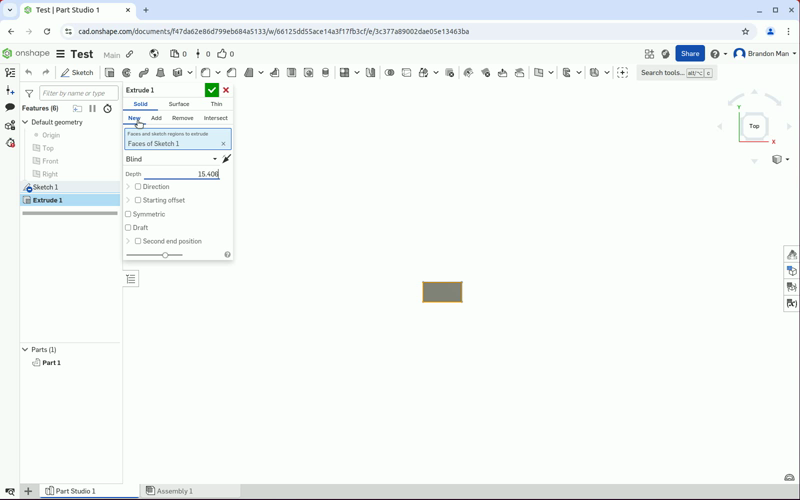
key(tab, 3)
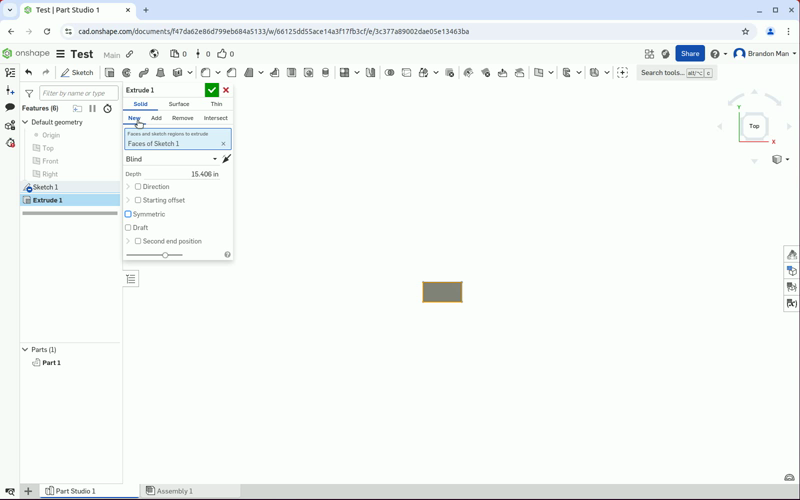
key(space)
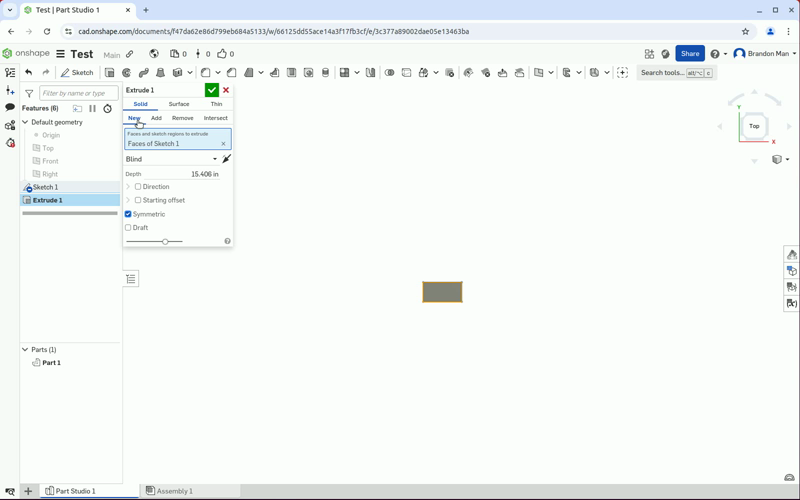
key(enter)
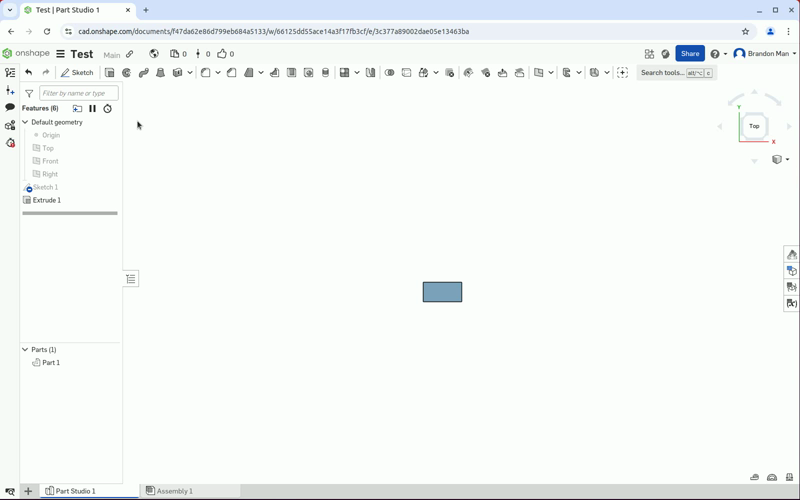
key(shift+h)
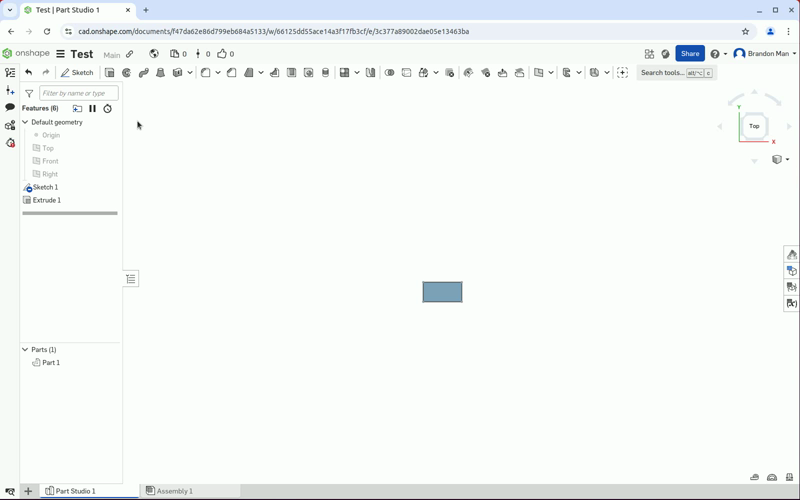
key(shift+h)
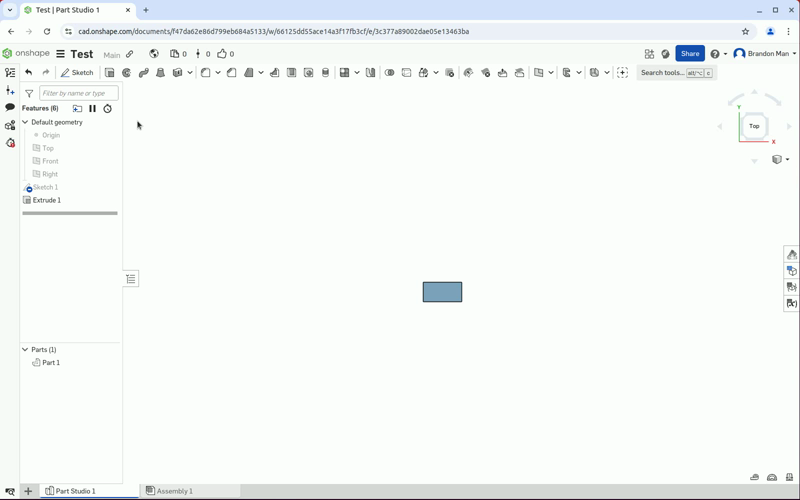
mouse_move(73, 189)
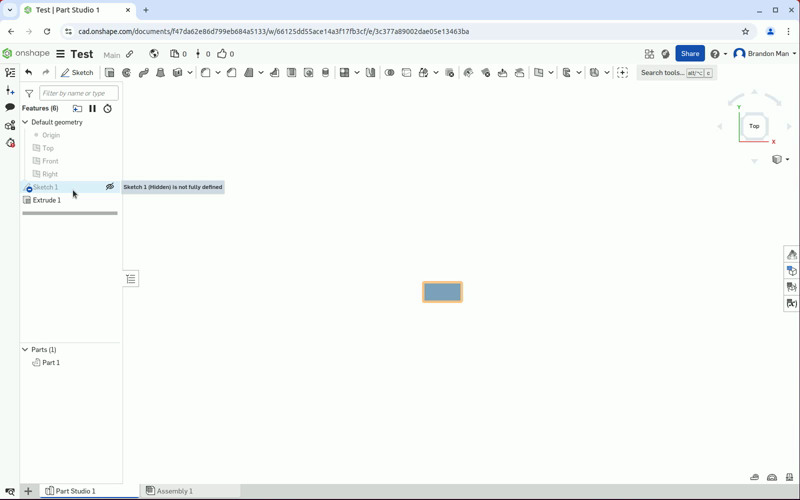
click(73, 189)
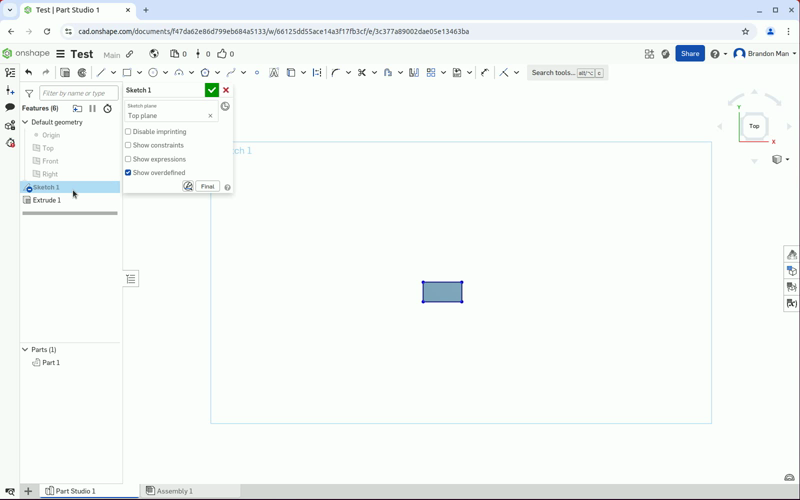
mouse_move(229, 92)
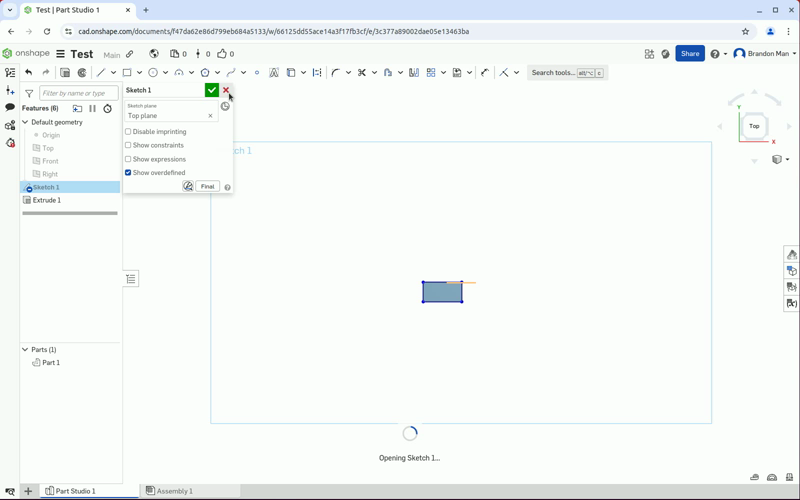
click(229, 92)
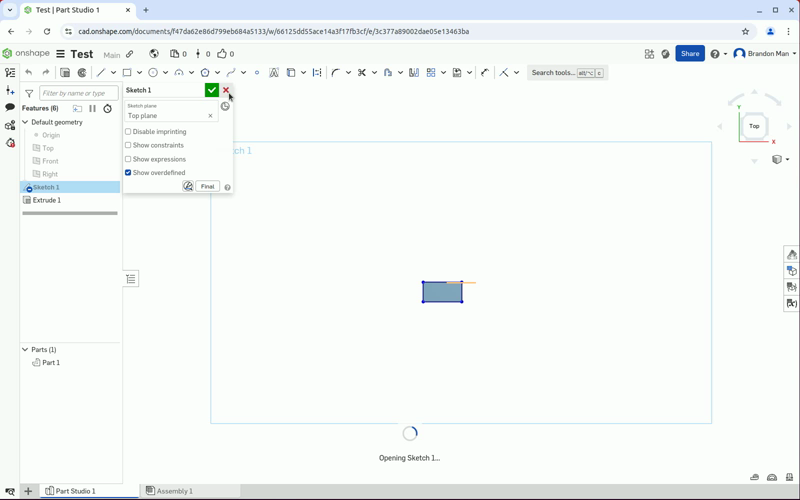
key(shift+s)
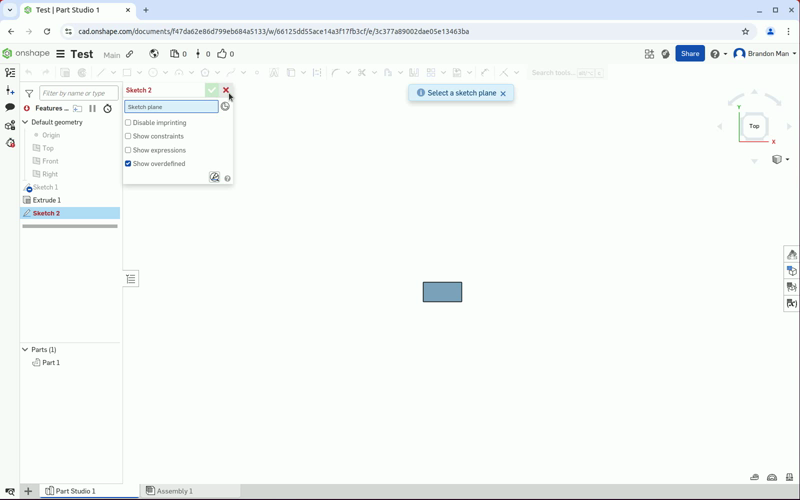
mouse_move(73, 150)
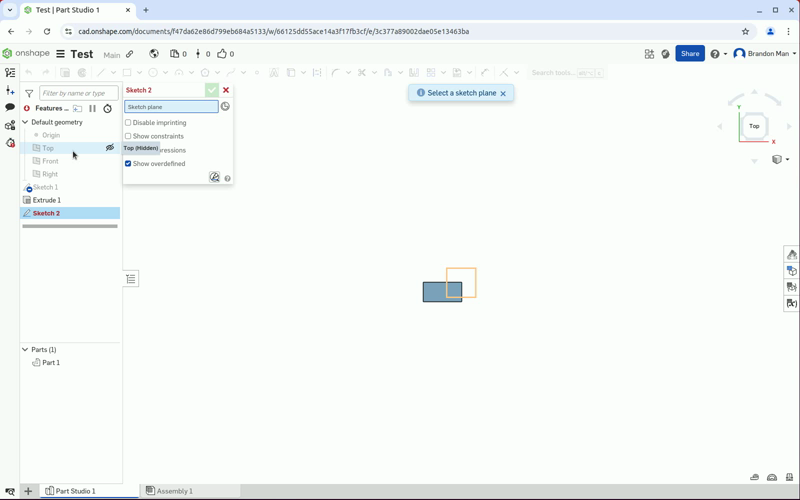
click(73, 150)
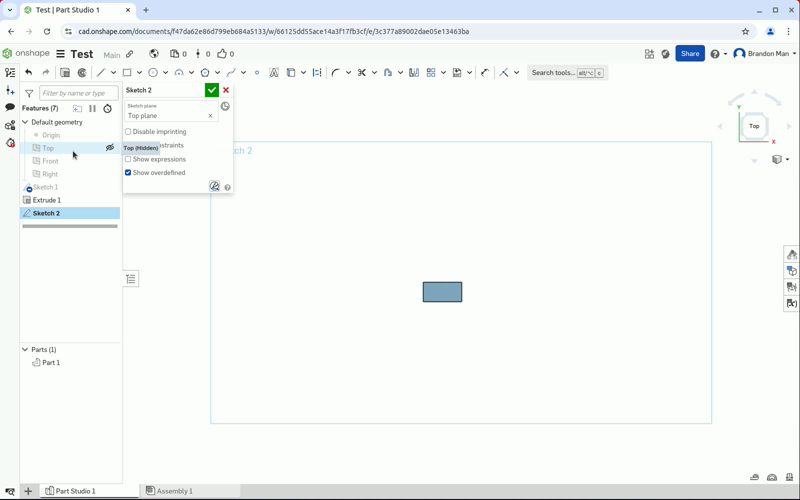
mouse_move(73, 352)
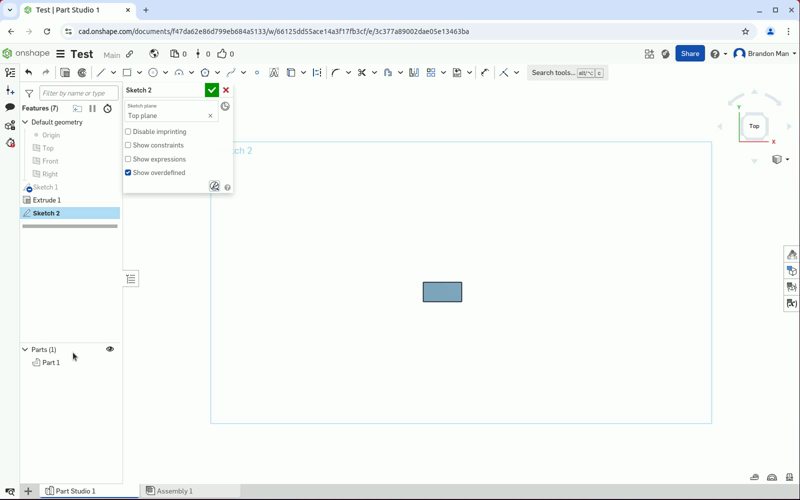
key(y)
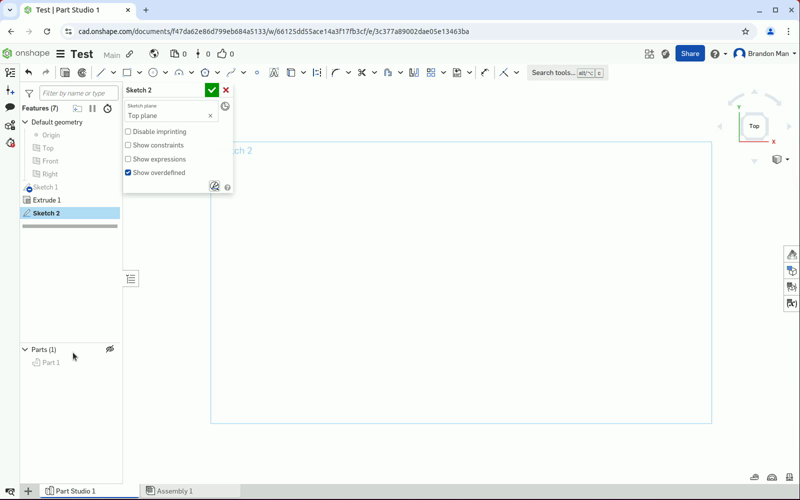
key(l)
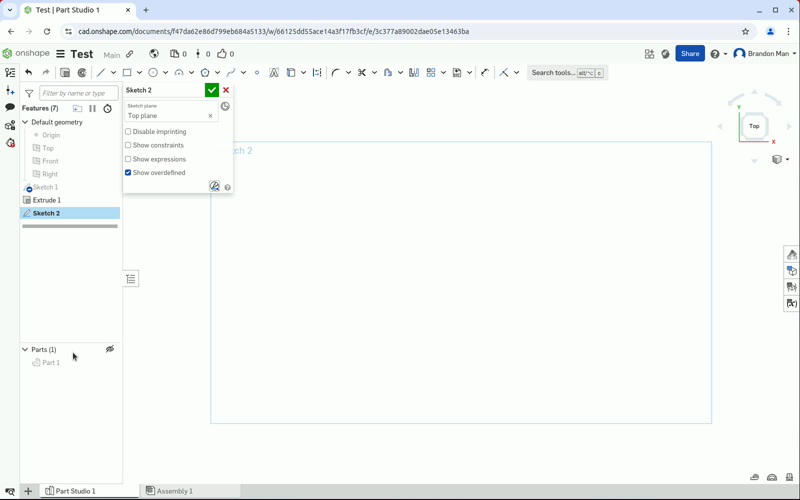
key_down(shift)
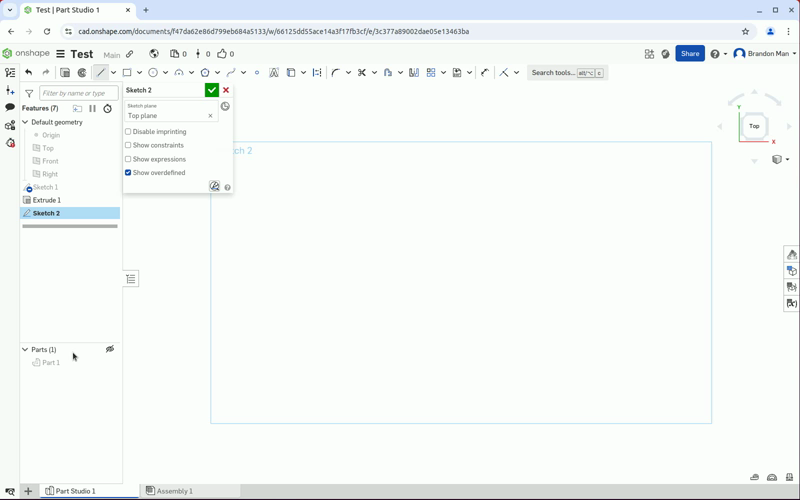
mouse_move(423, 282)
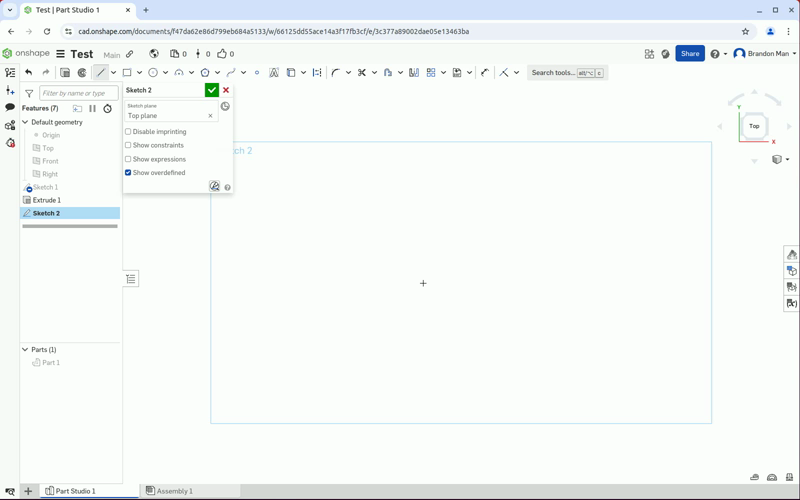
click(423, 282)
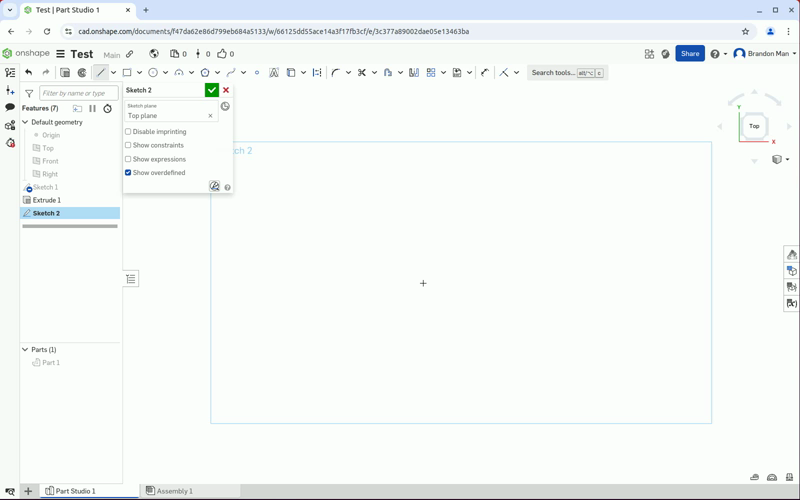
key_up(shift)
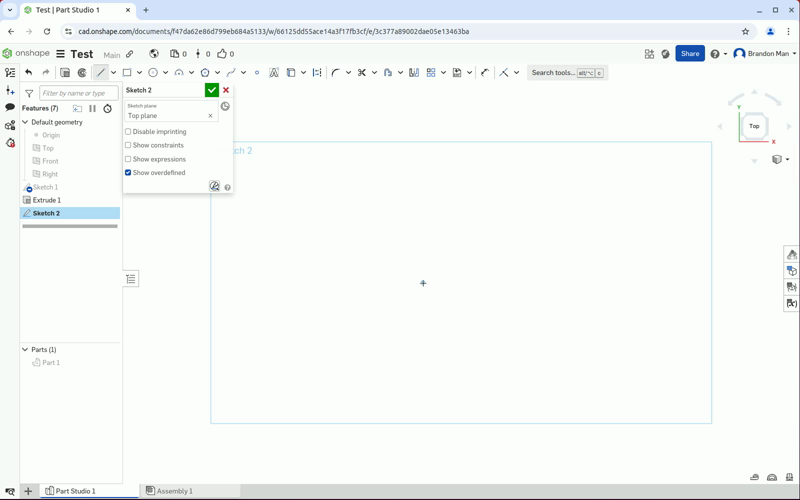
key_down(shift)
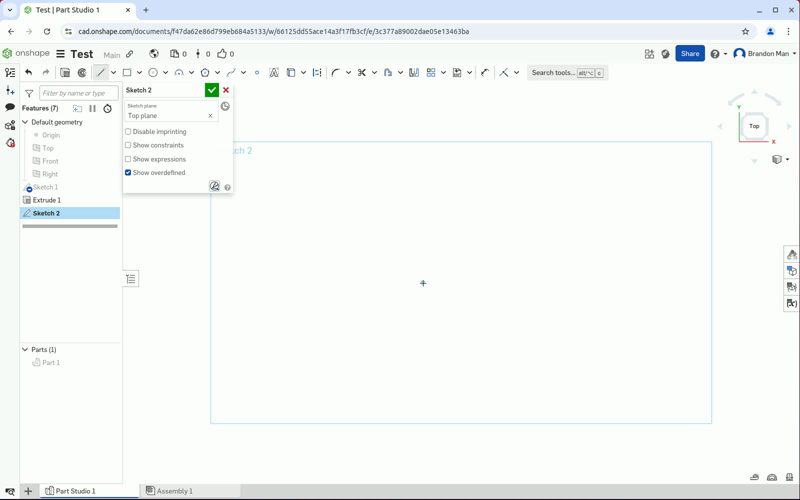
mouse_move(453, 282)
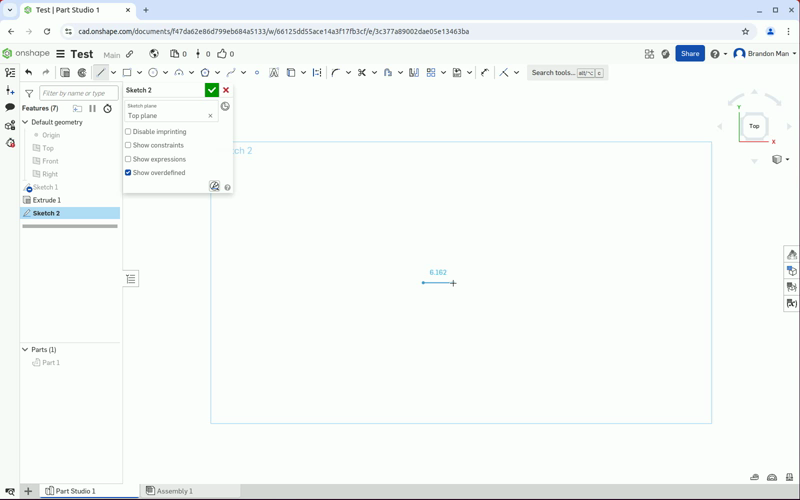
mouse_move(461, 282)
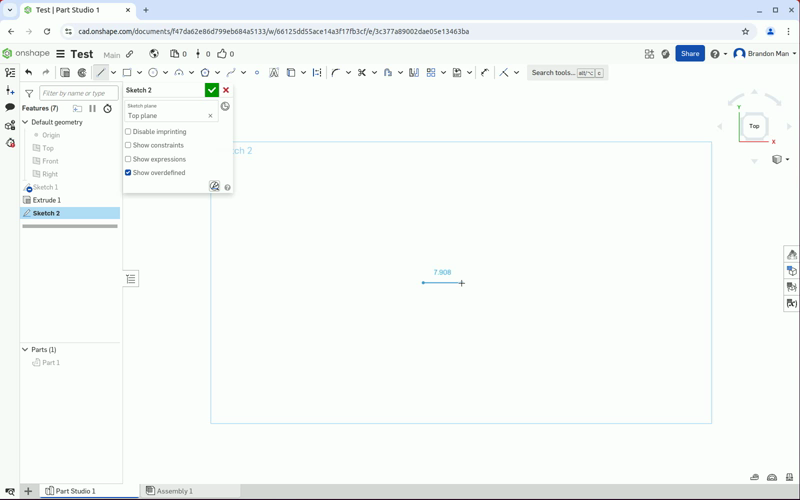
click(461, 282)
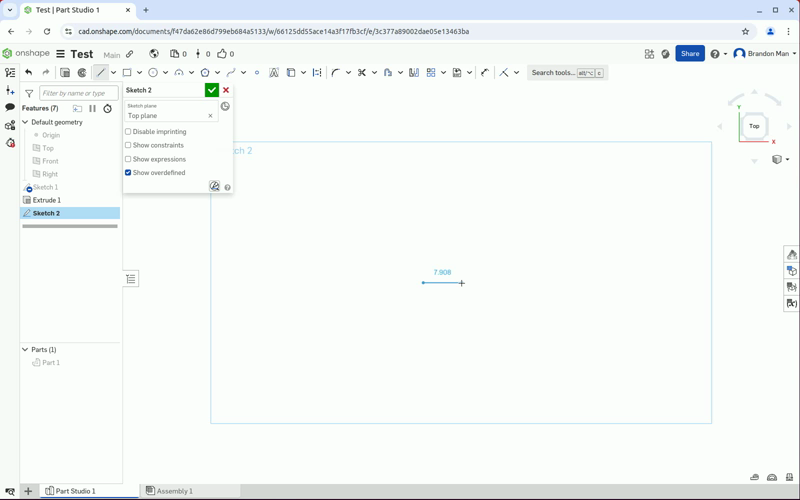
key_up(shift)
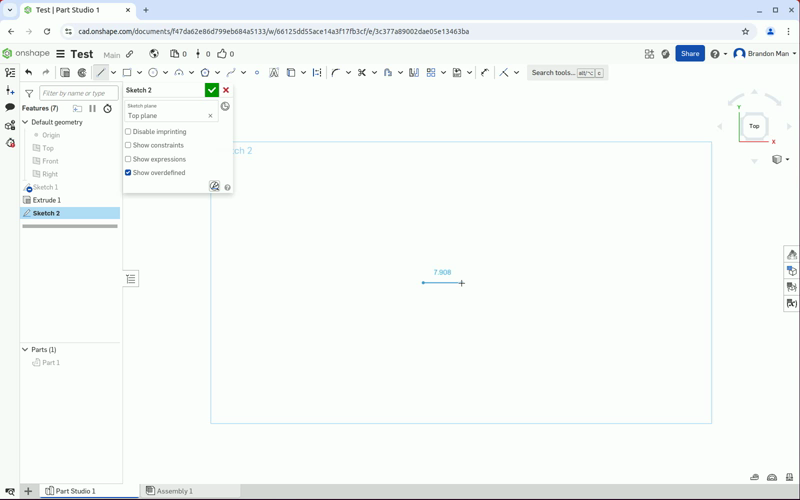
key_down(shift)
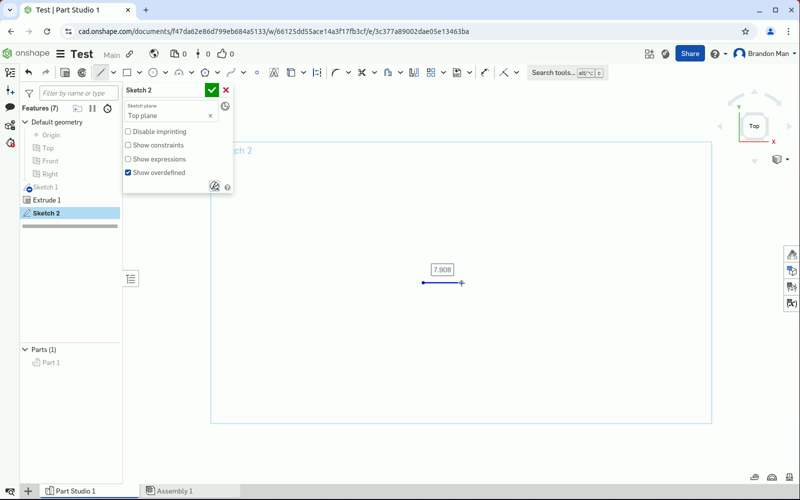
mouse_move(491, 282)
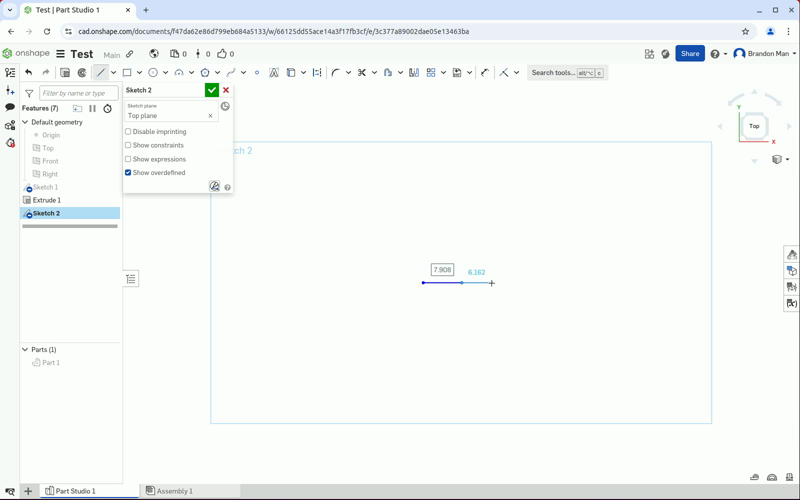
mouse_move(461, 263)
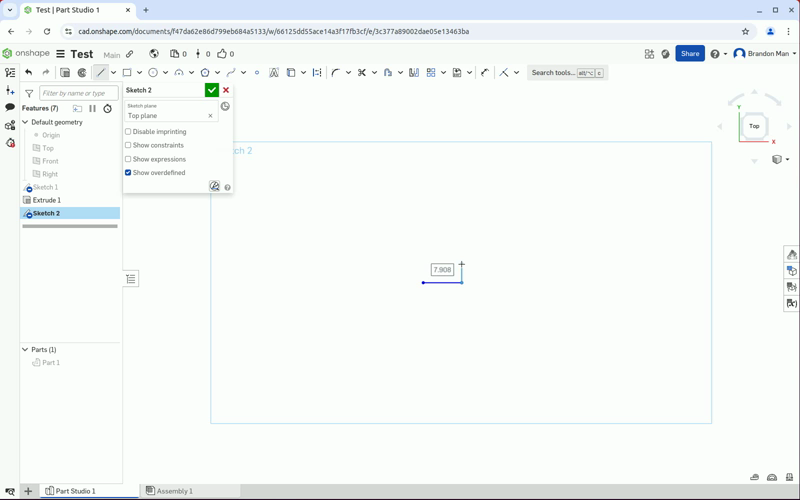
click(461, 263)
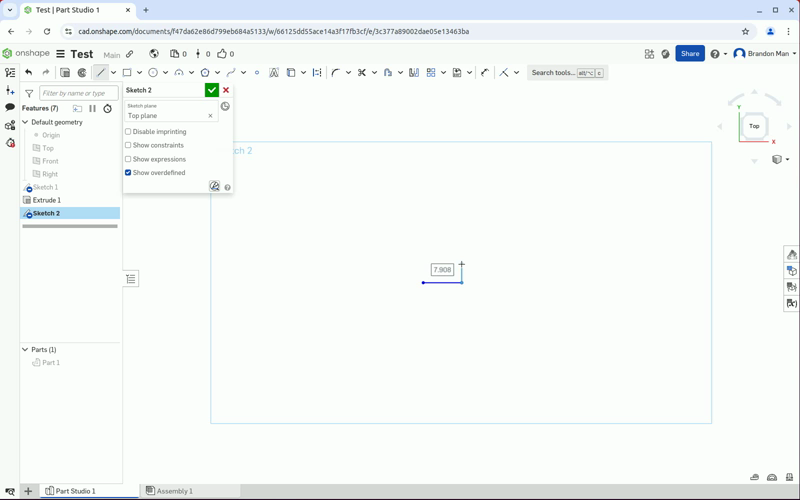
key_up(shift)
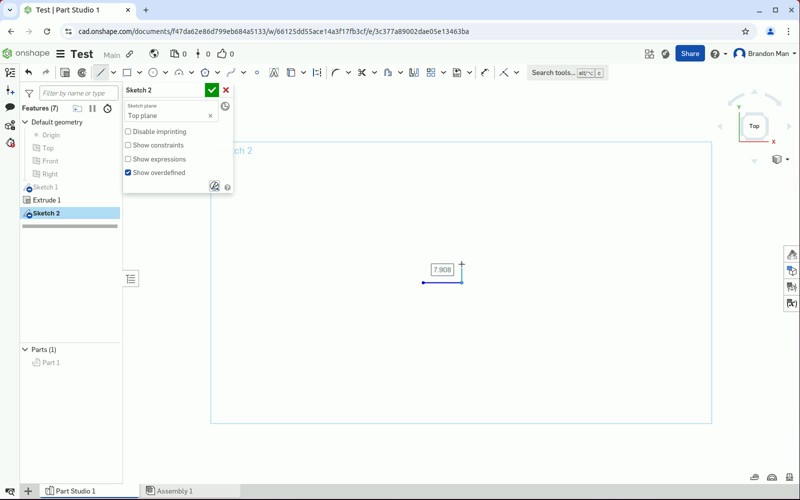
key_down(shift)
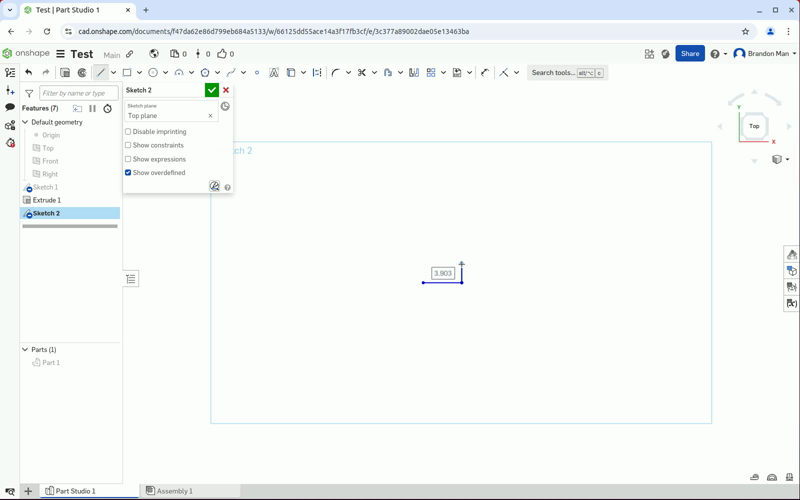
mouse_move(491, 263)
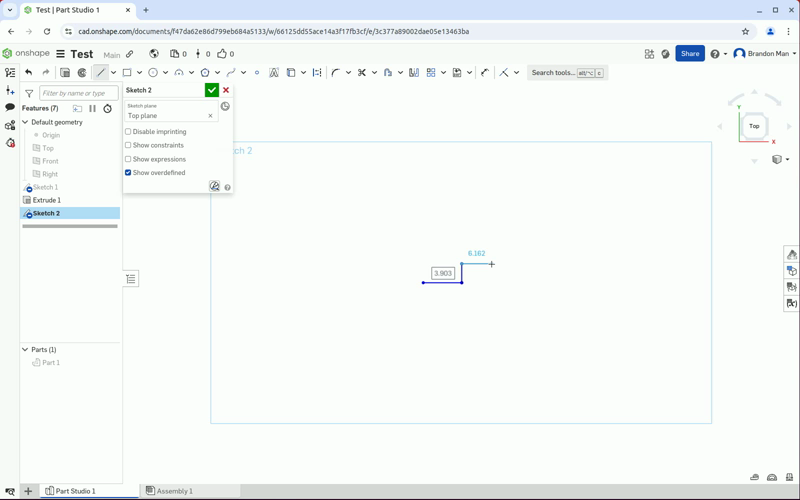
mouse_move(423, 263)
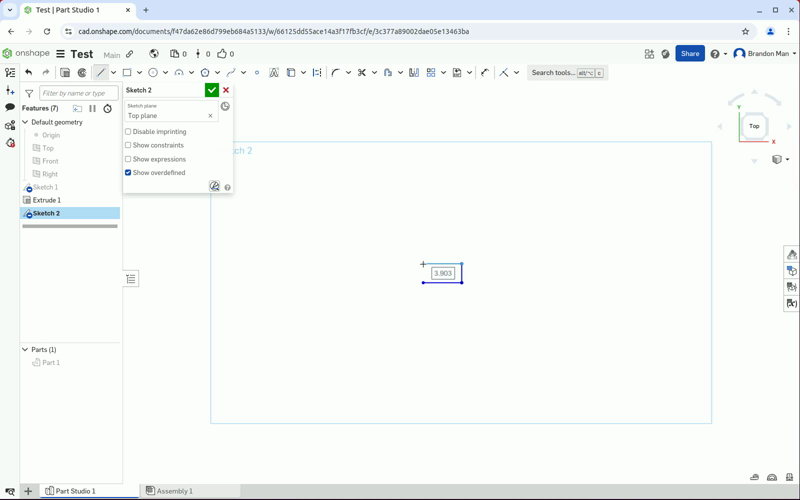
click(423, 263)
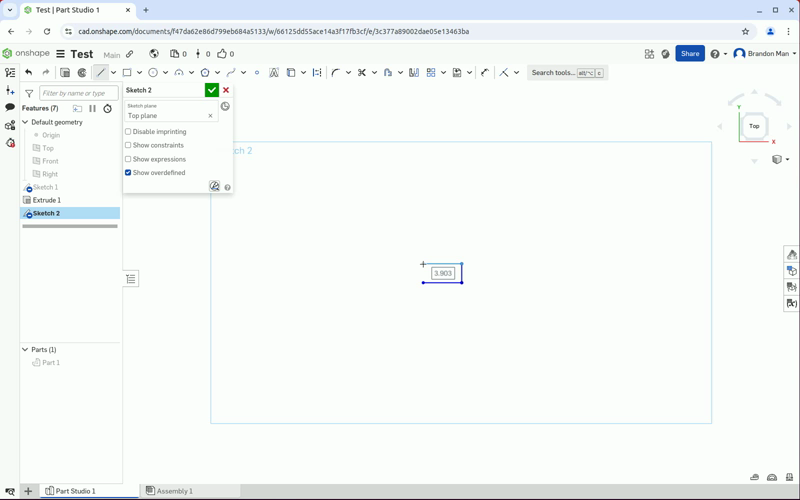
key_up(shift)
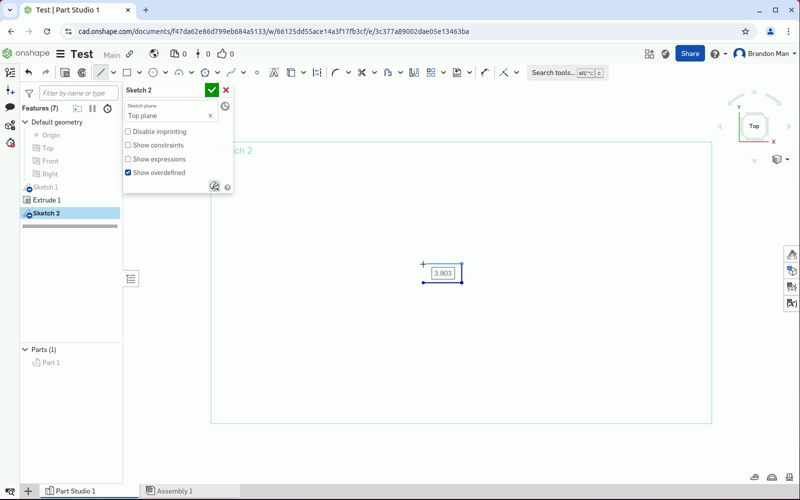
mouse_move(453, 263)
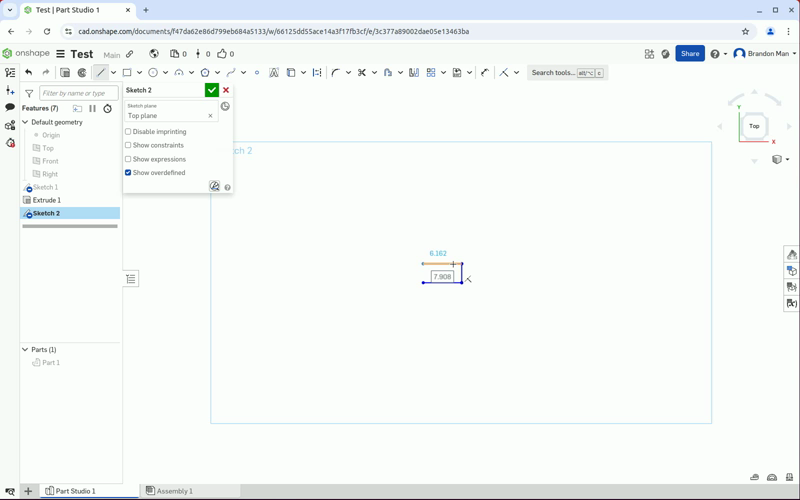
key_down(shift)
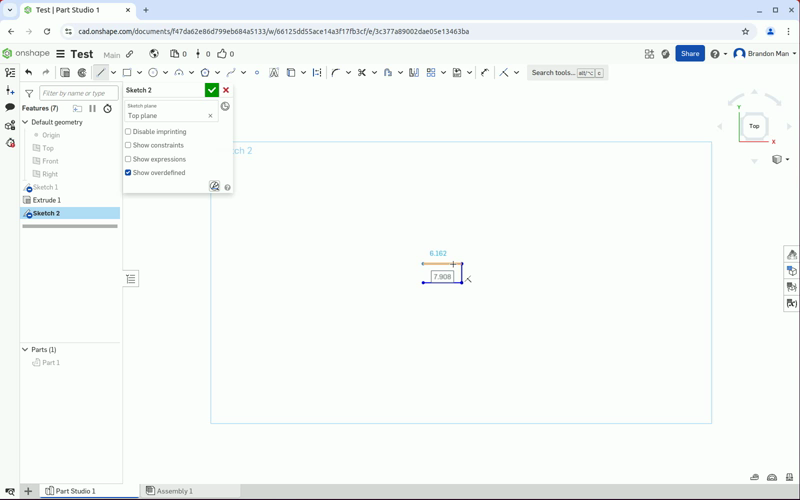
mouse_move(423, 282)
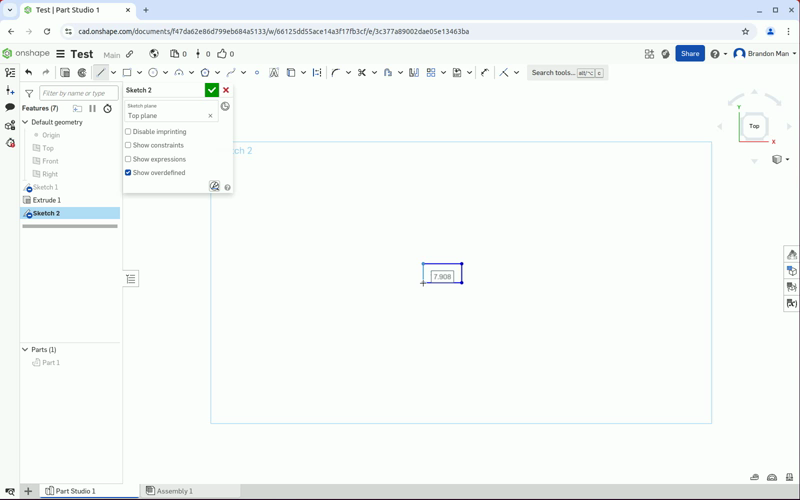
key_up(shift)
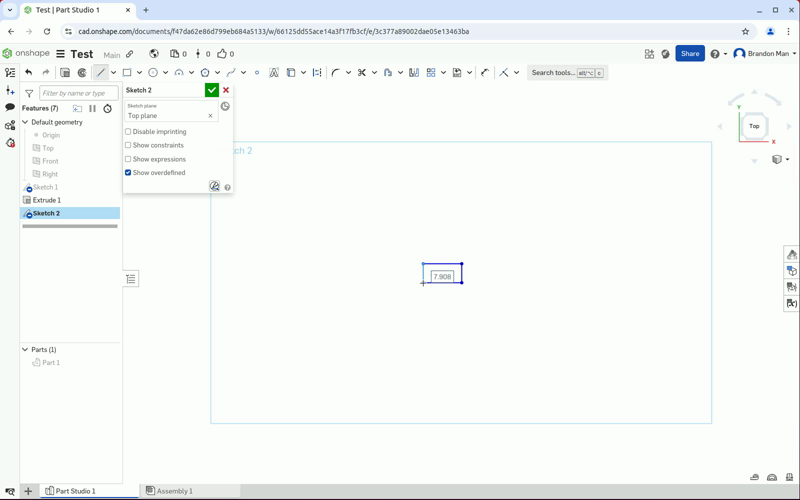
click(423, 282)
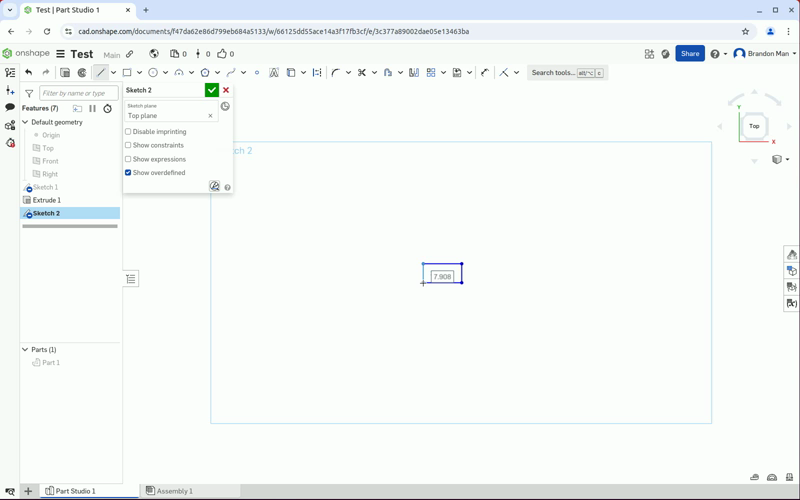
key(esc)
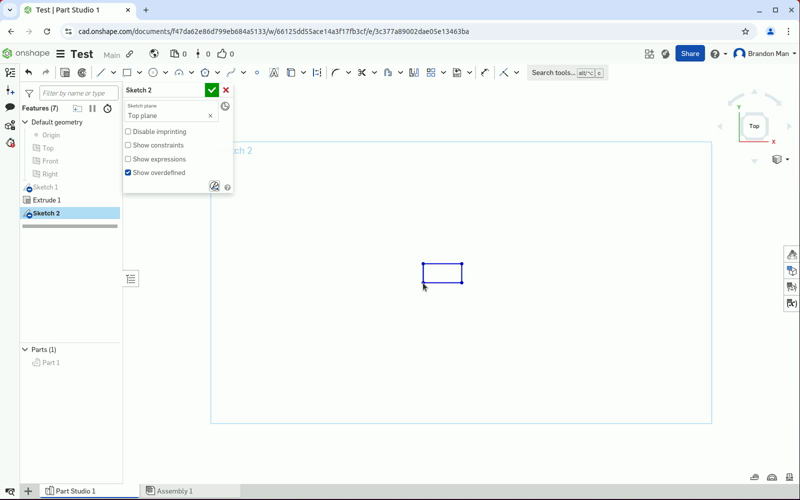
mouse_move(449, 269)
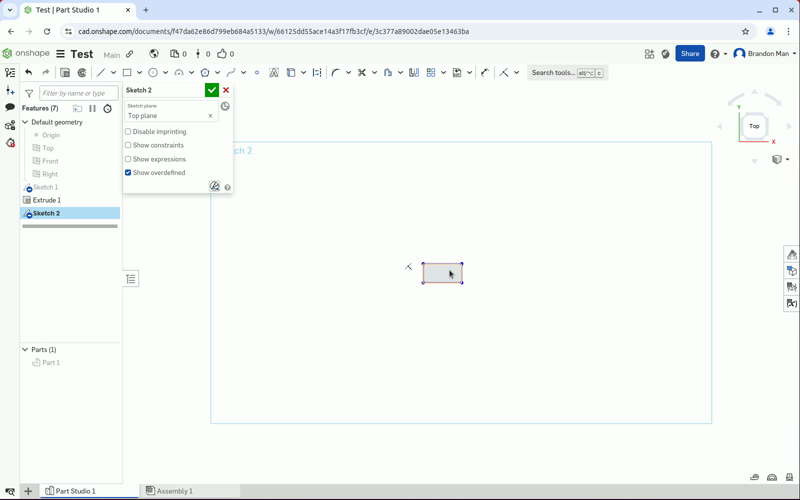
scroll(6)
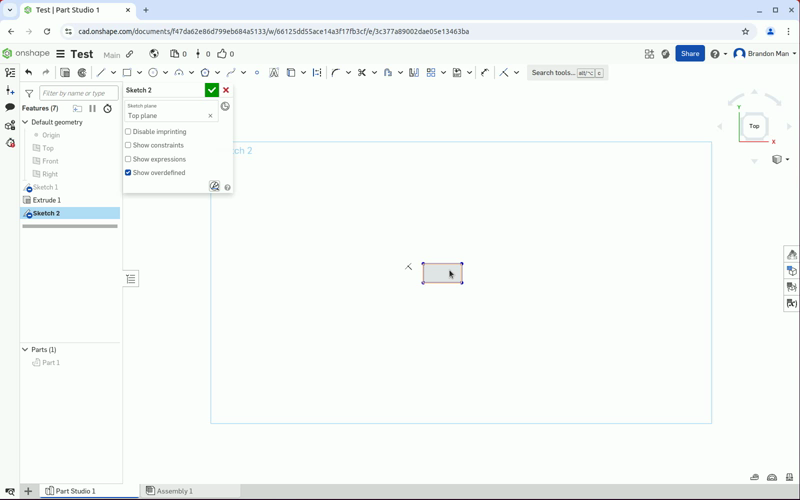
scroll(6)
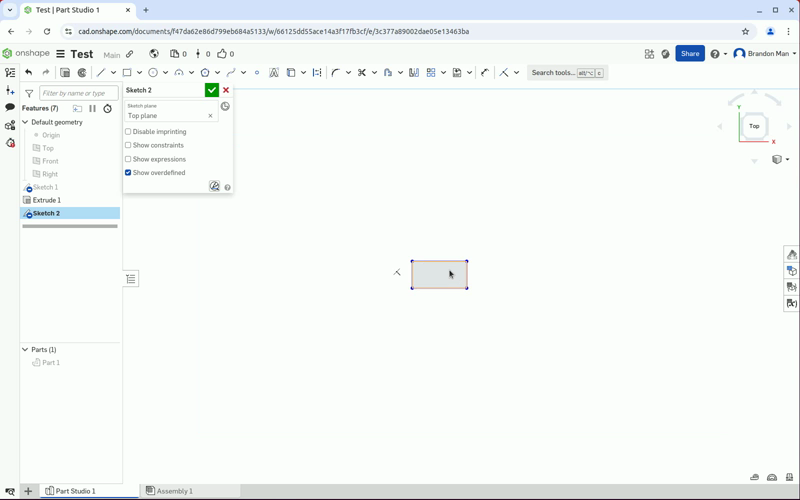
scroll(6)
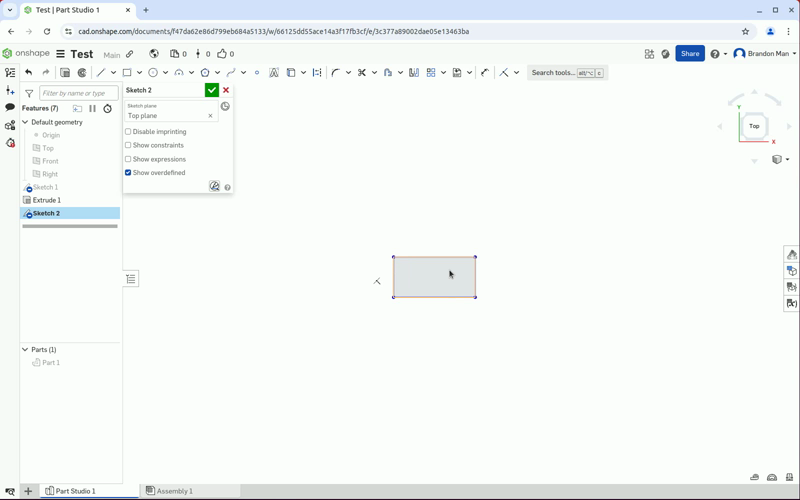
scroll(6)
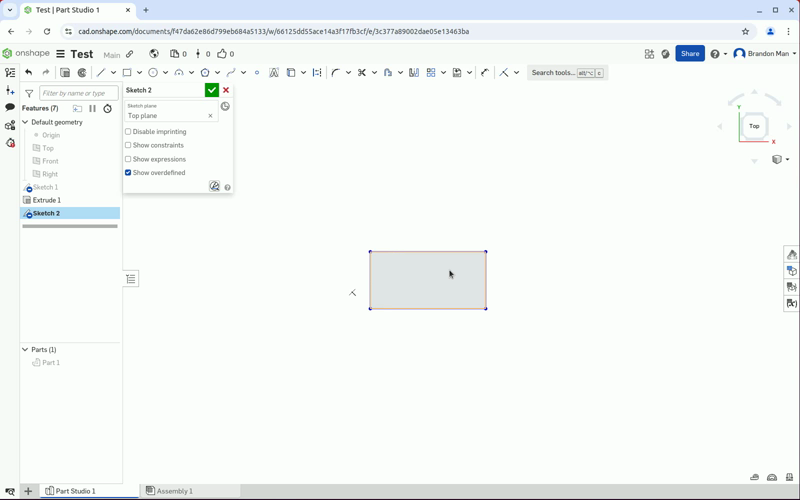
scroll(6)
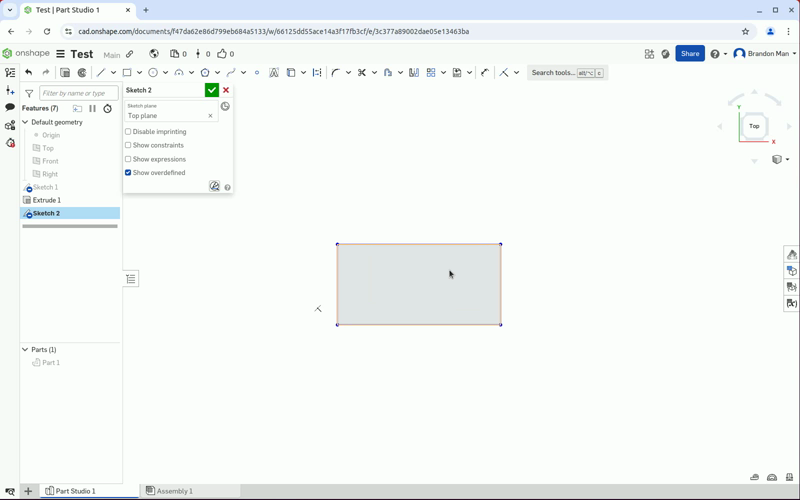
scroll(6)
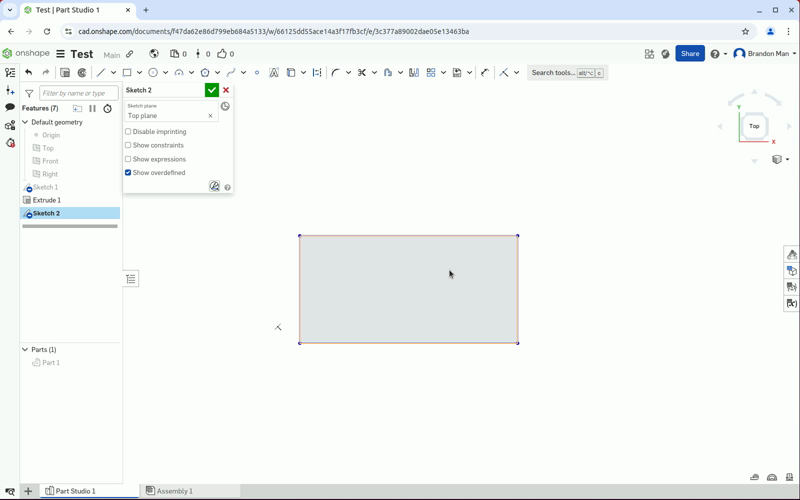
scroll(6)
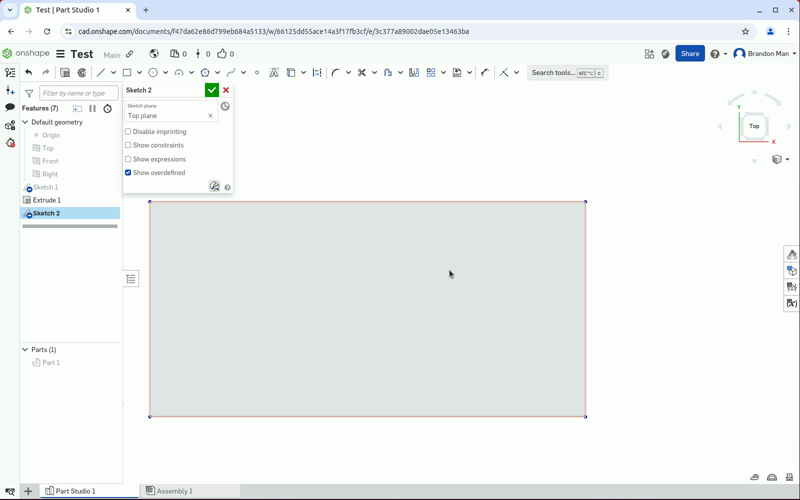
click(449, 269)
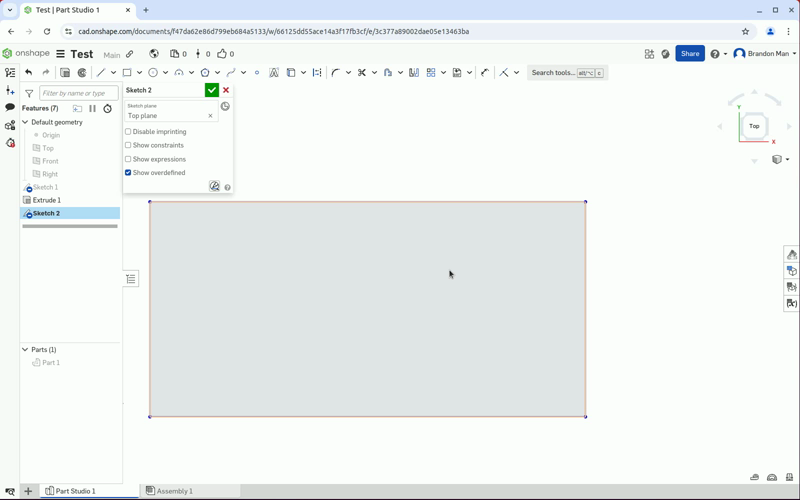
scroll(-6)
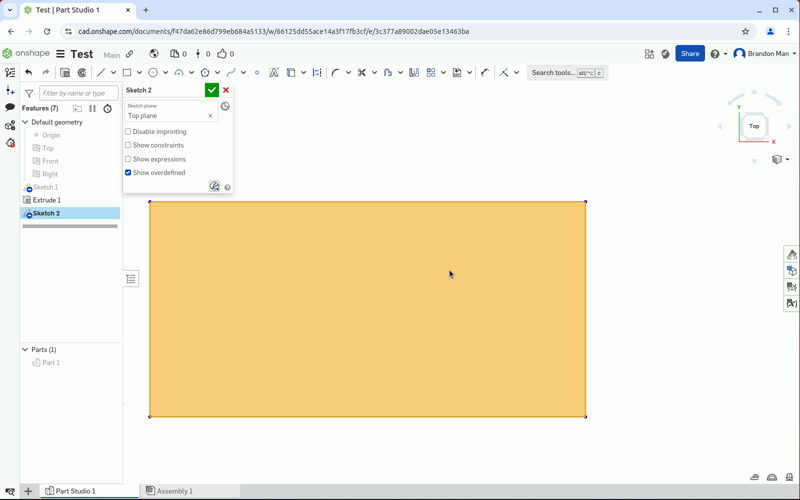
scroll(-6)
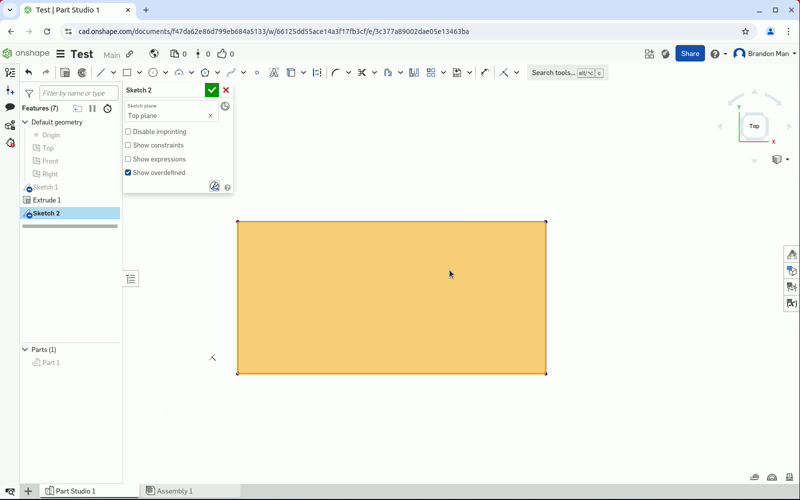
scroll(-6)
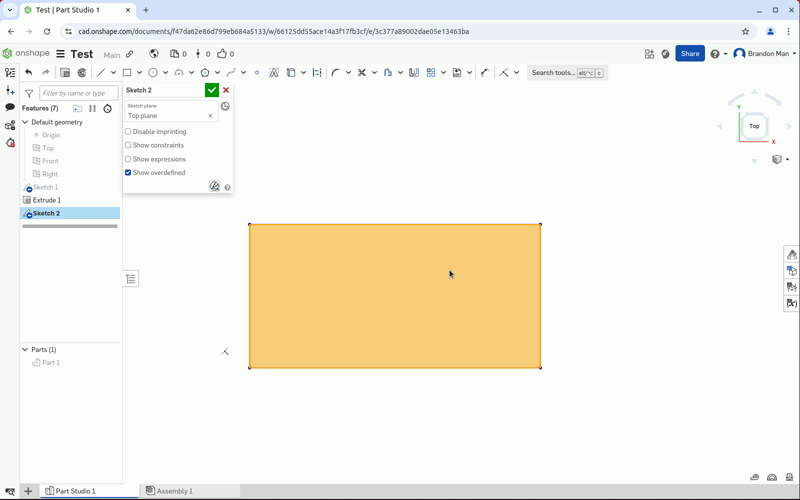
scroll(-6)
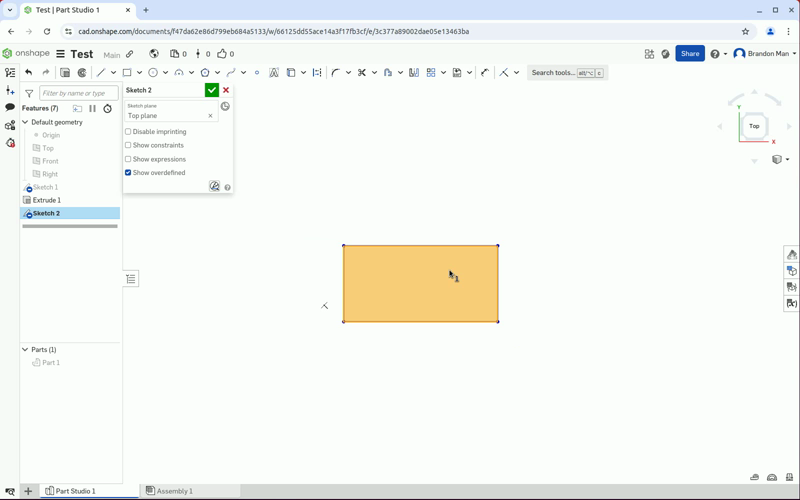
scroll(-6)
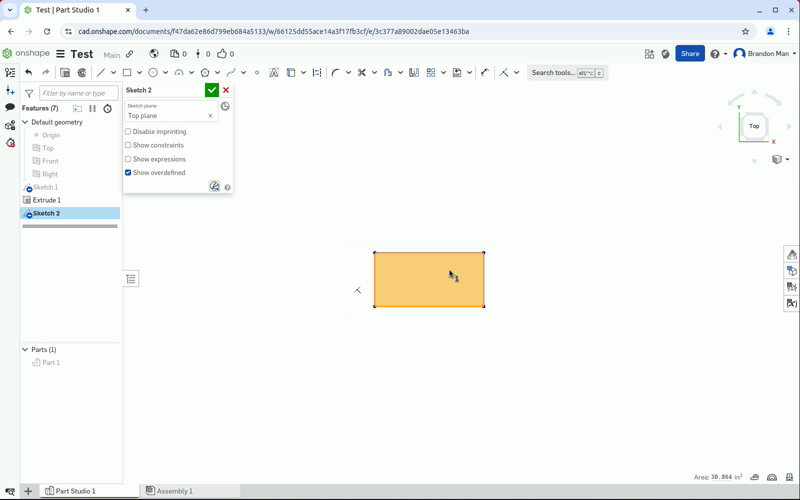
scroll(-6)
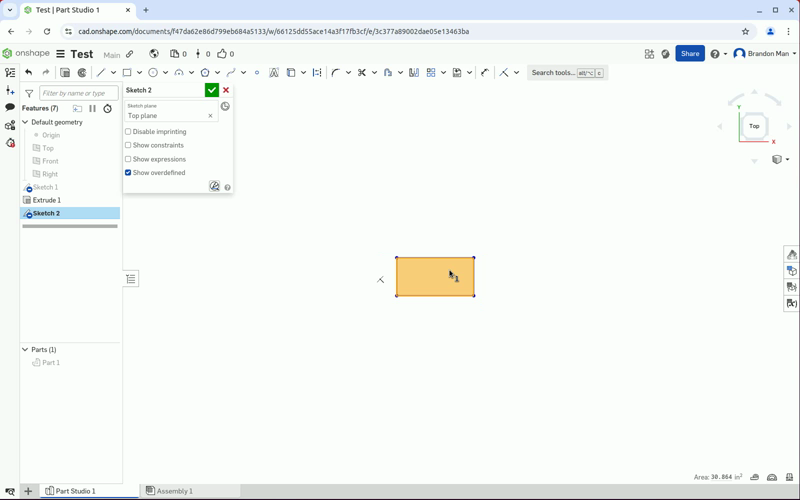
scroll(-6)
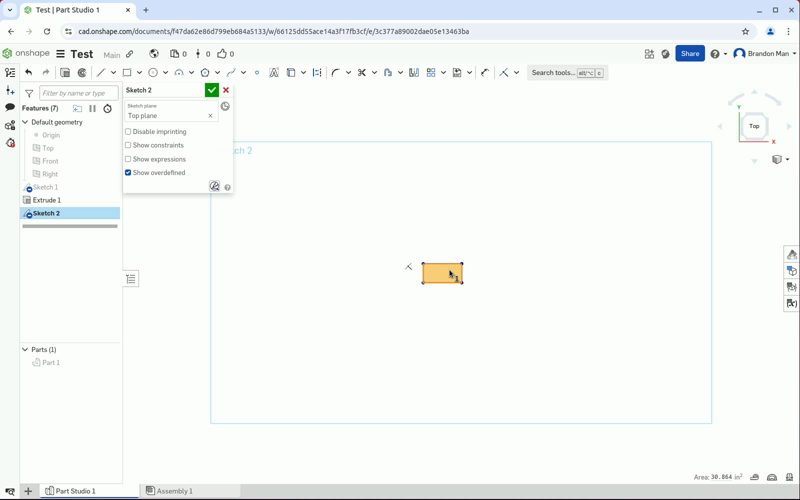
mouse_move(73, 352)
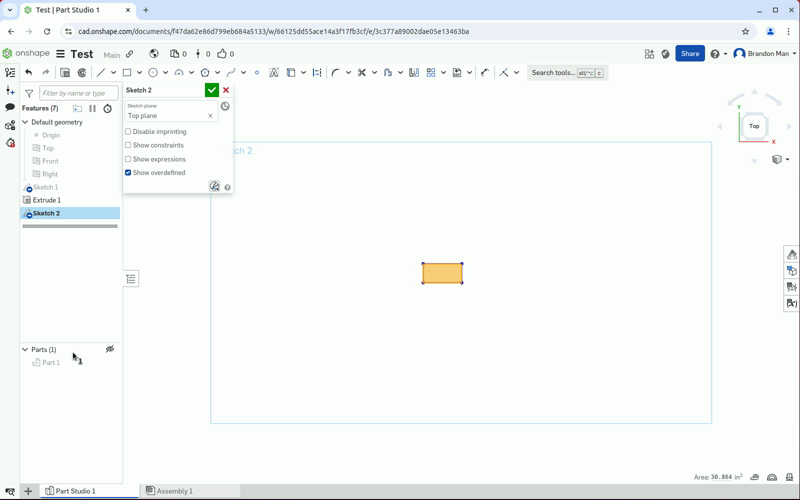
key(shift+y)
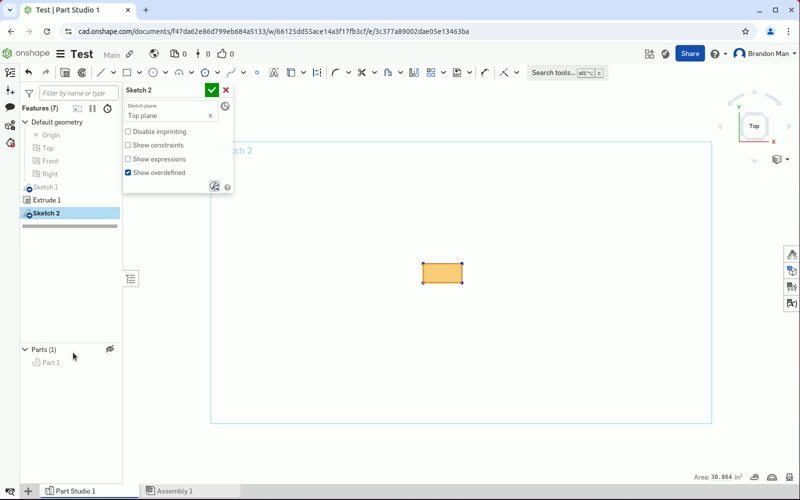
key(shift+e)
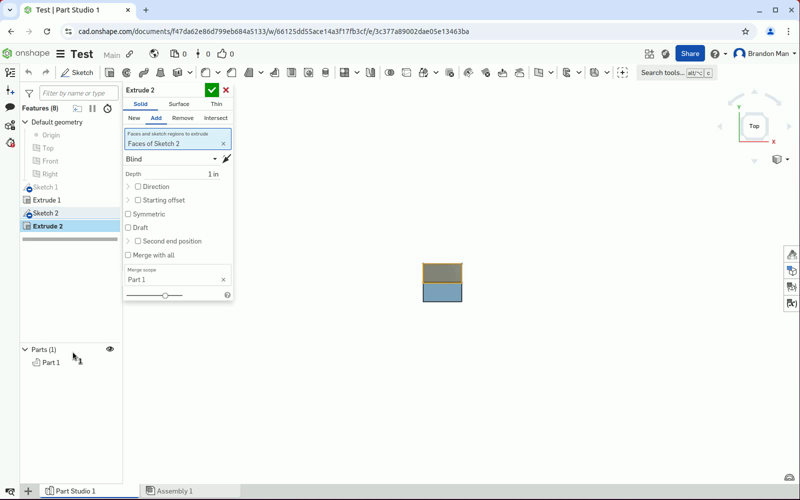
mouse_move(143, 106)
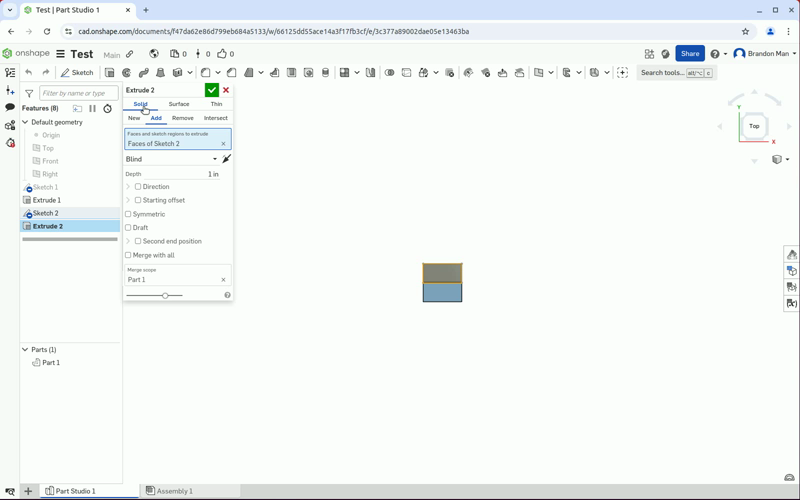
click(143, 106)
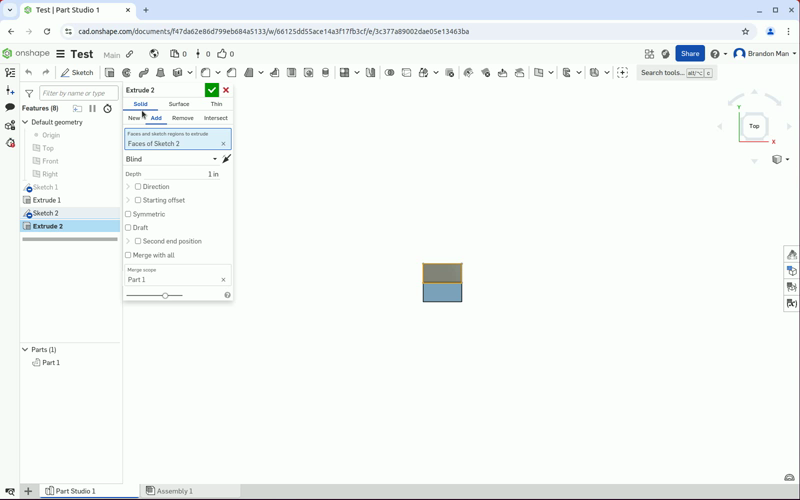
mouse_move(137, 120)
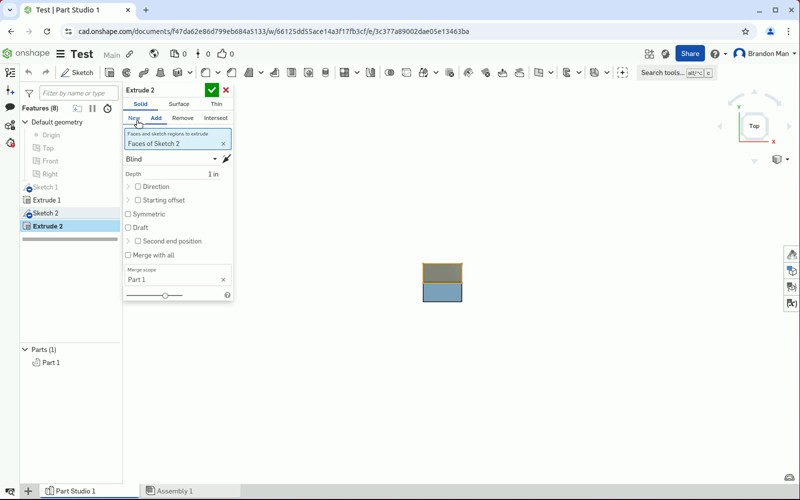
click(137, 120)
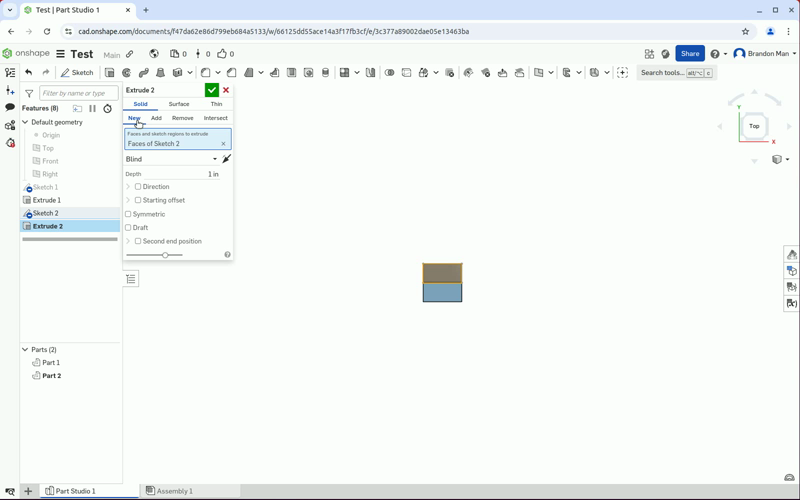
key(tab, 4)
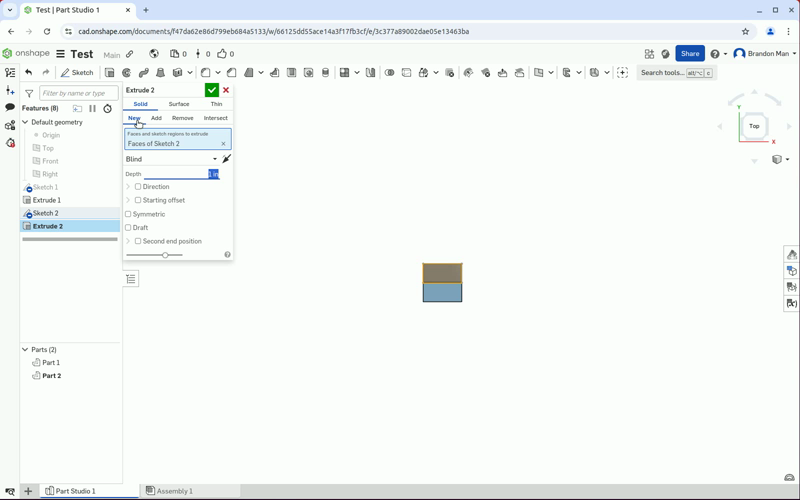
text(15.406)
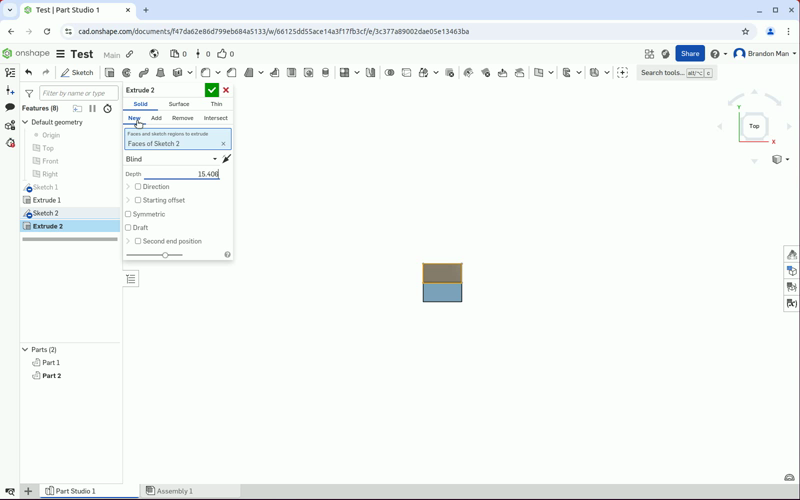
key(tab, 3)
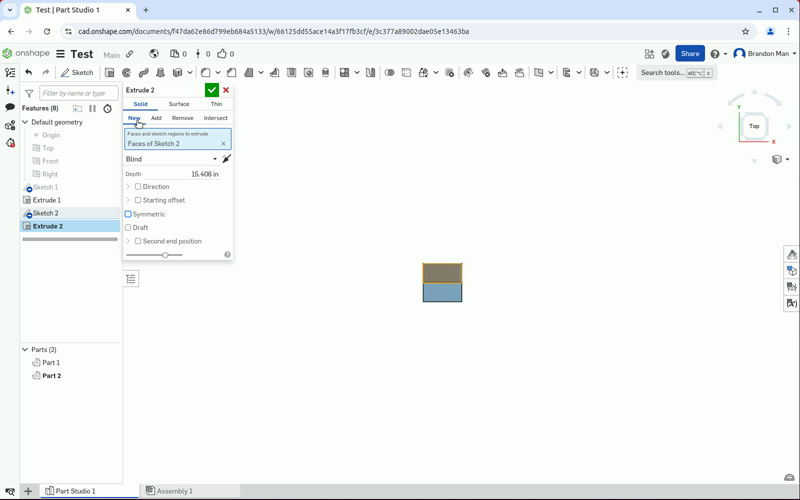
key(space)
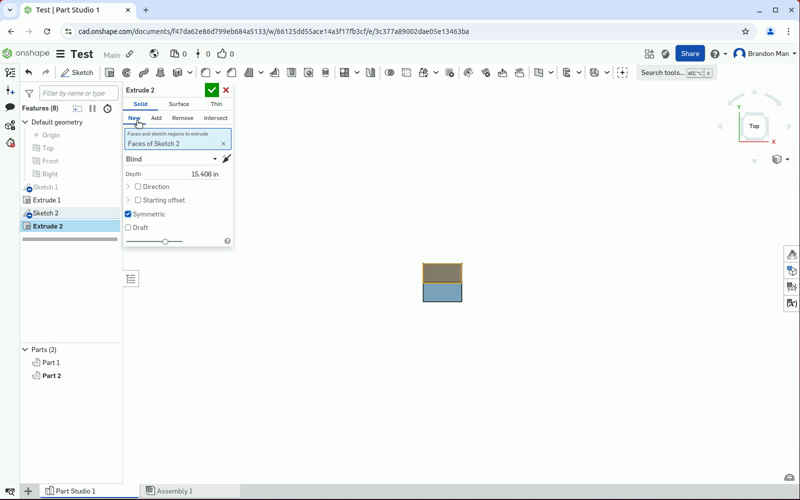
key(enter)
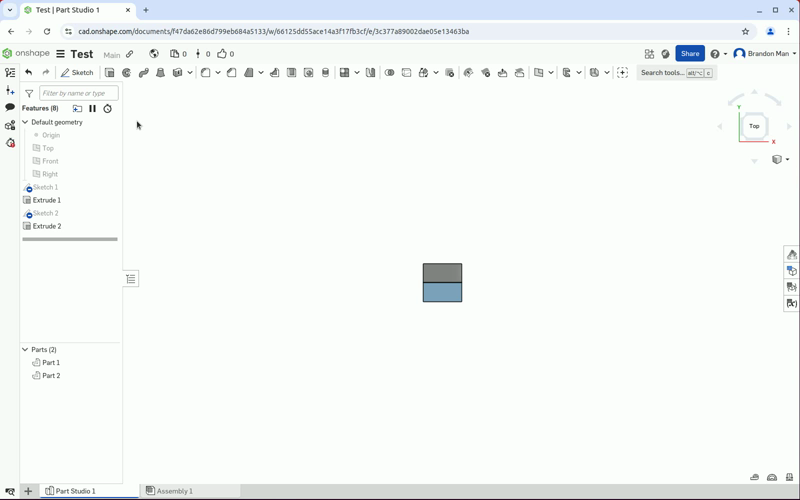
key(shift+h)
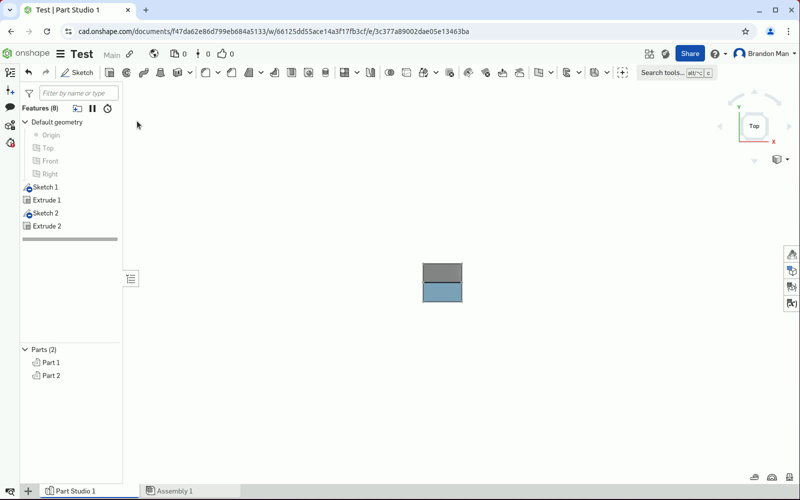
key(shift+h)
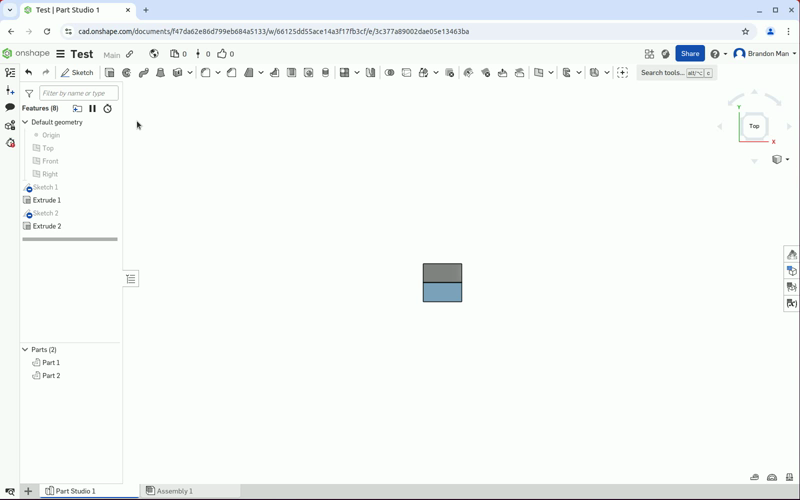
mouse_move(73, 189)
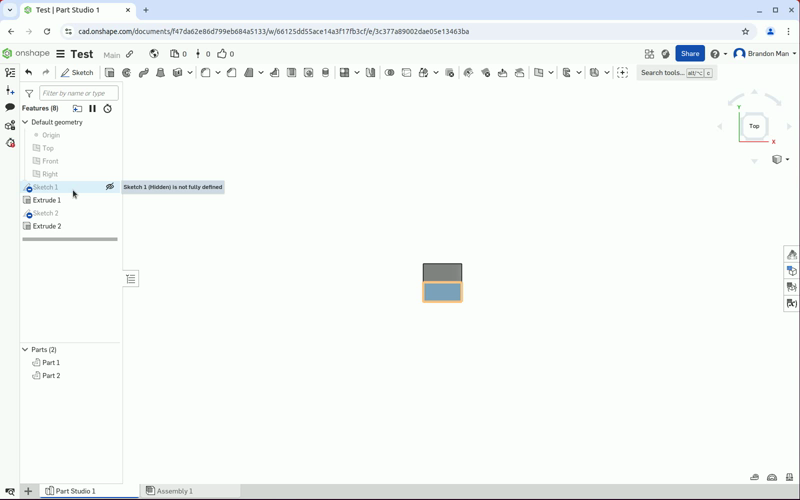
click(73, 189)
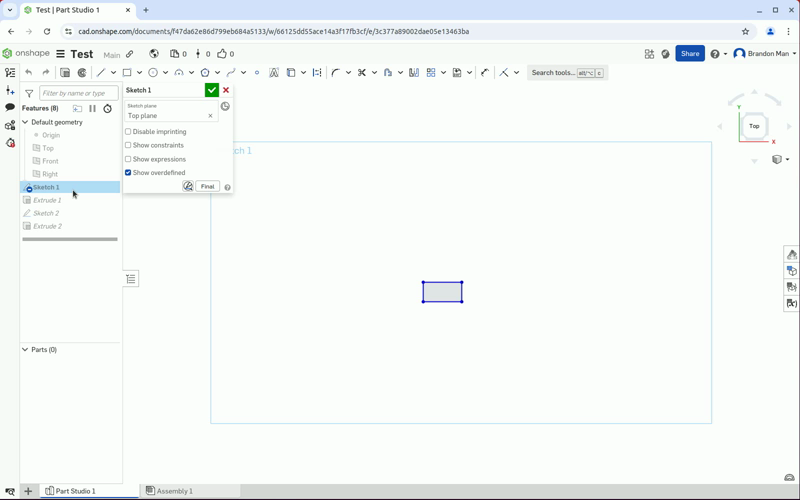
mouse_move(229, 92)
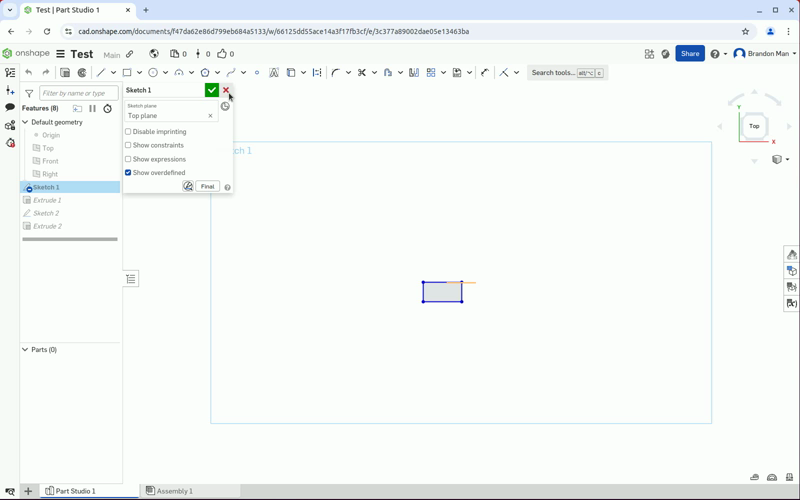
click(229, 92)
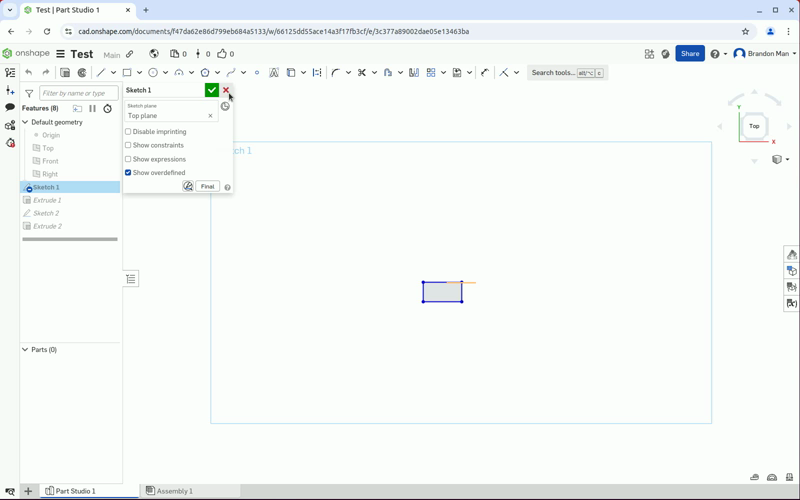
key(shift+s)
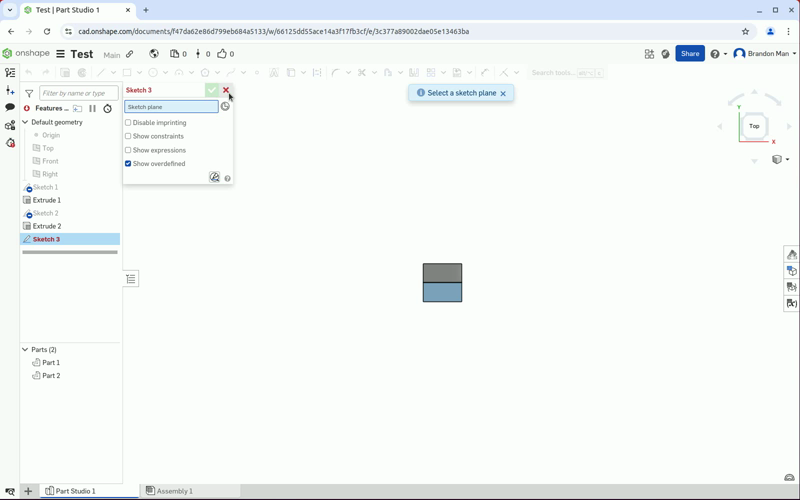
mouse_move(73, 150)
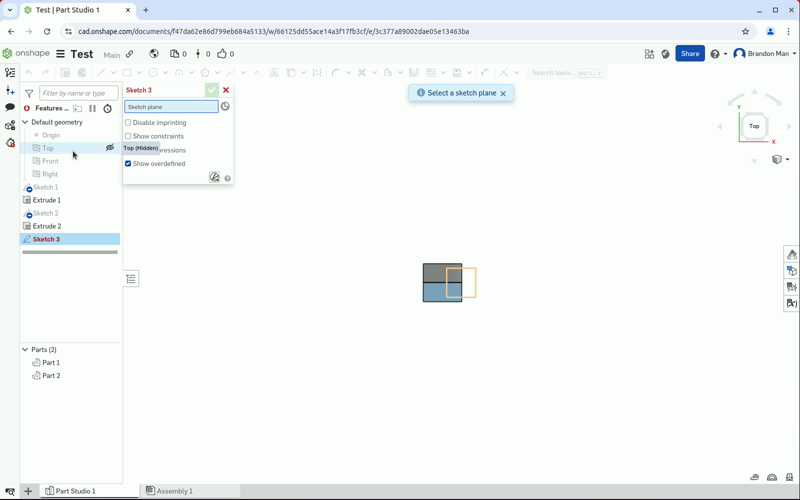
click(73, 150)
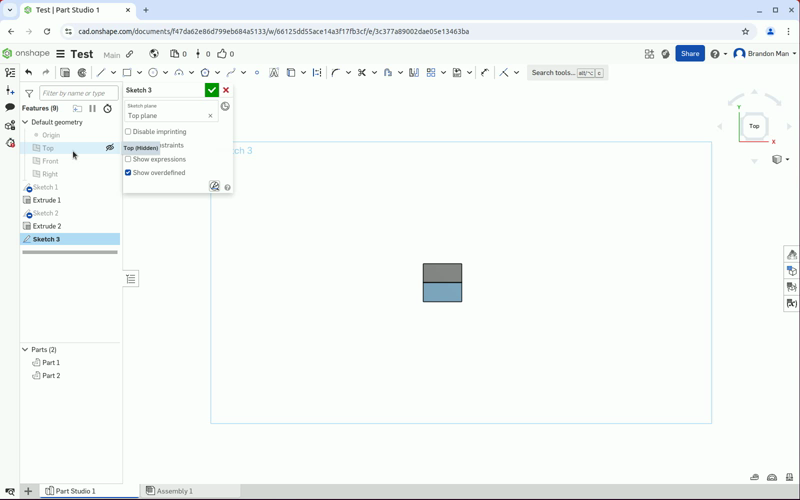
mouse_move(73, 352)
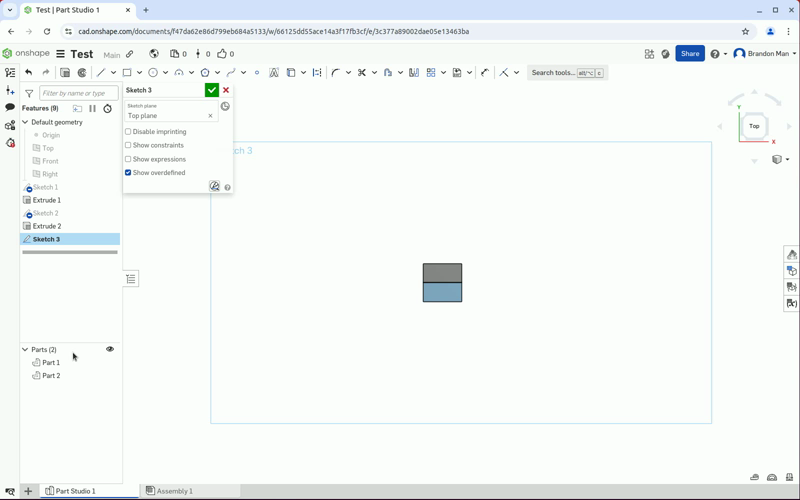
key(y)
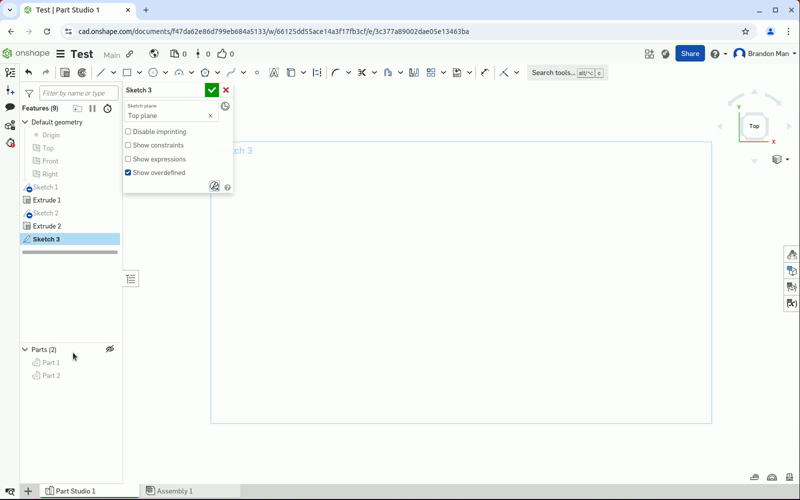
key(l)
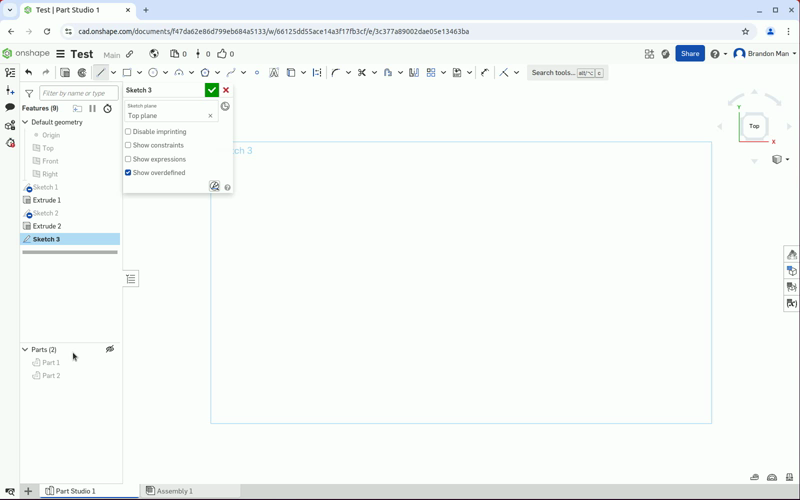
key_down(shift)
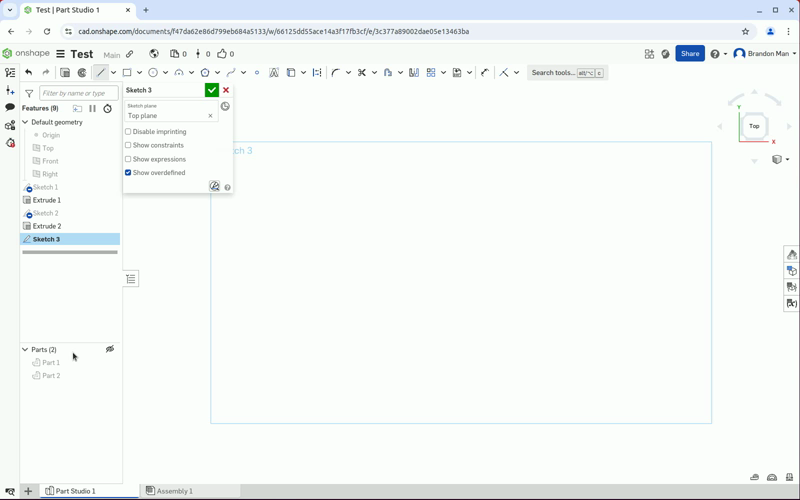
mouse_move(460, 301)
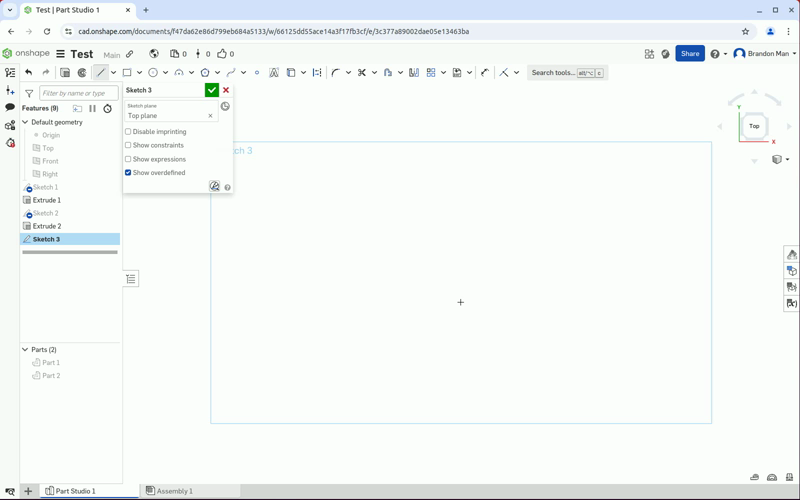
click(460, 301)
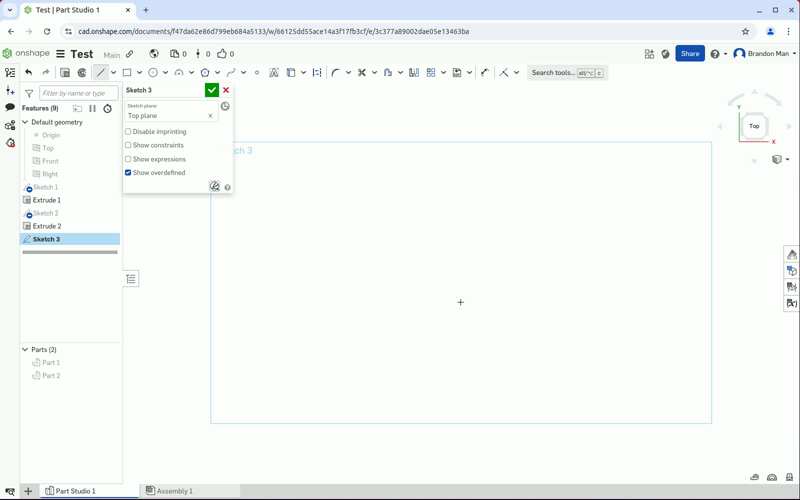
key_up(shift)
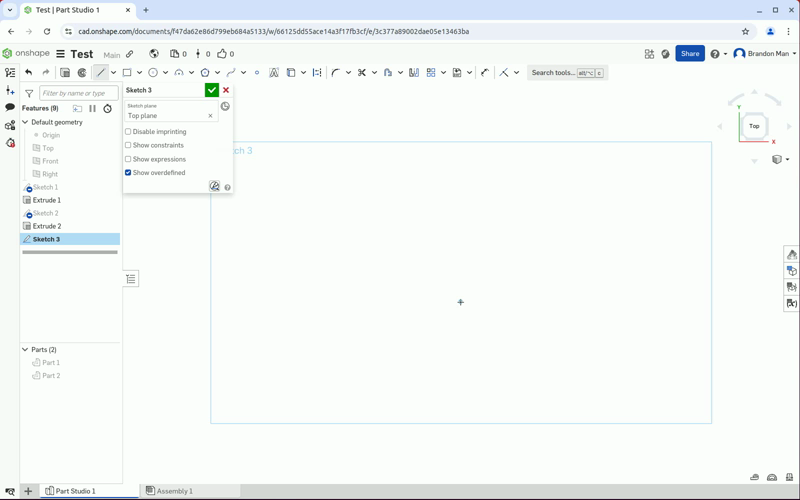
key_down(shift)
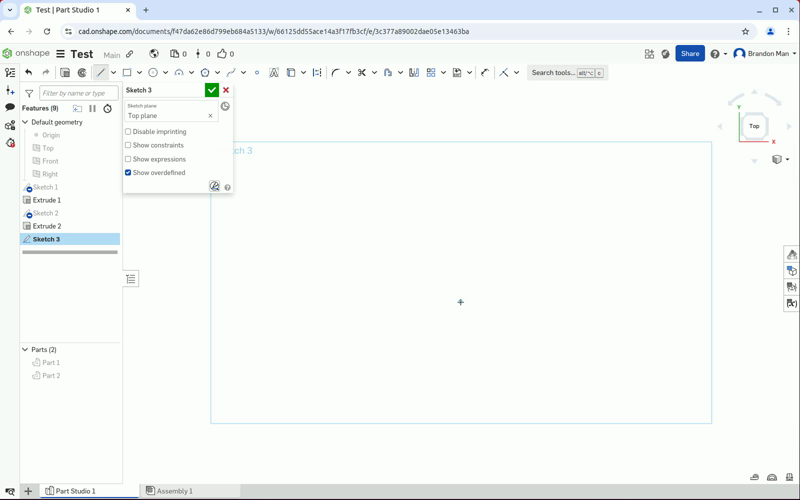
mouse_move(490, 301)
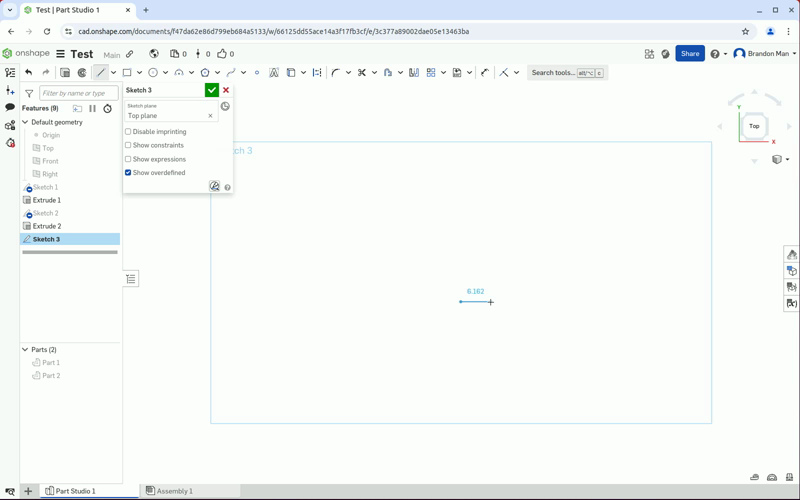
mouse_move(499, 301)
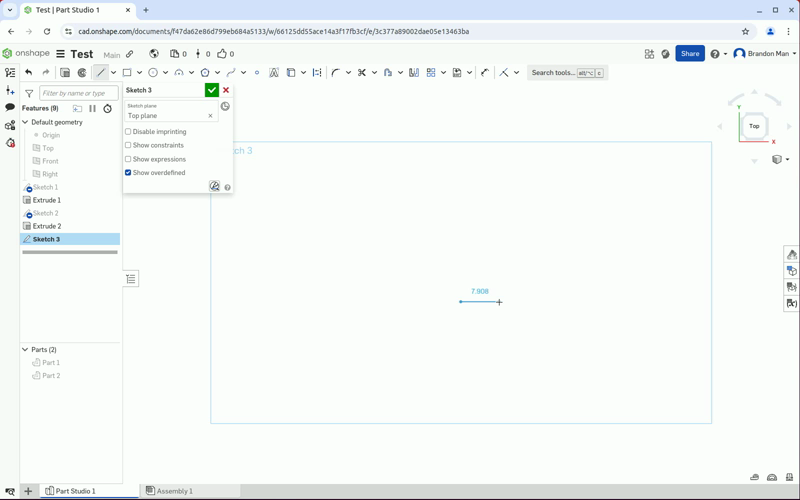
click(499, 301)
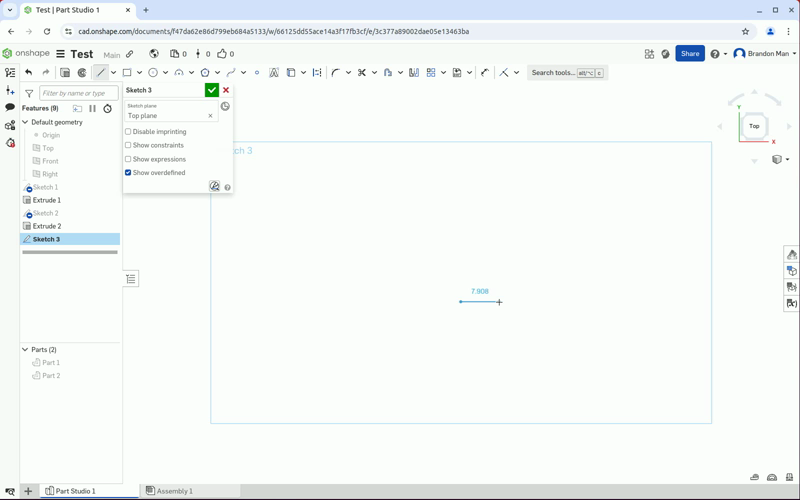
key_up(shift)
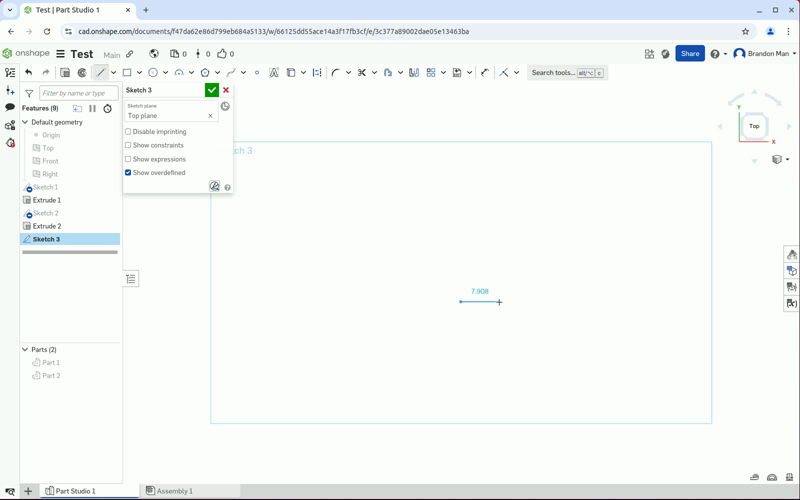
key_down(shift)
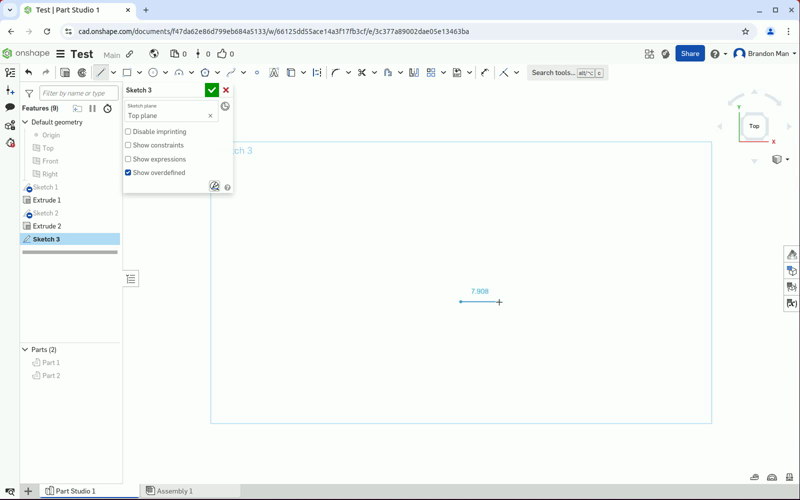
mouse_move(529, 301)
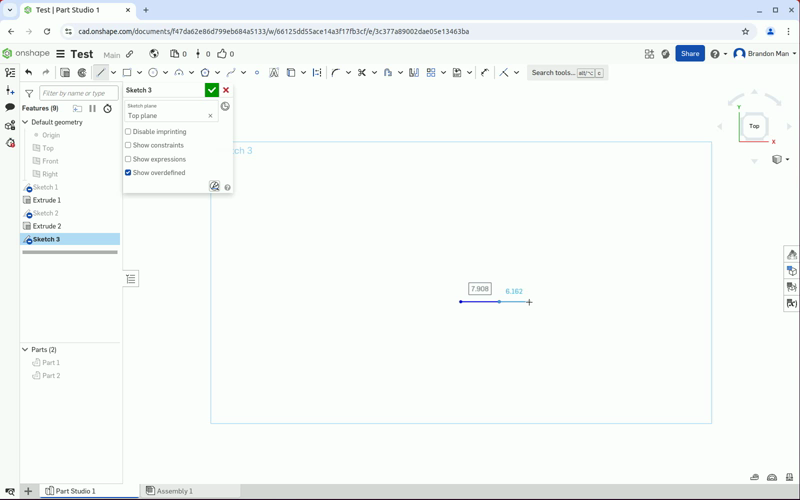
mouse_move(499, 282)
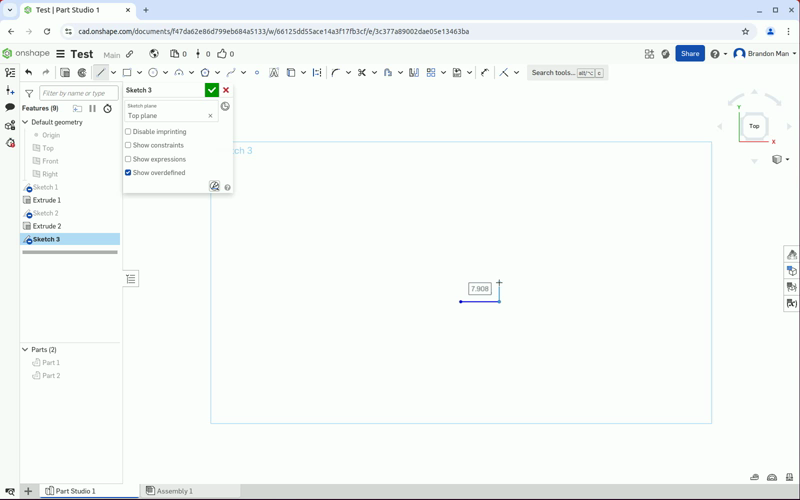
click(499, 282)
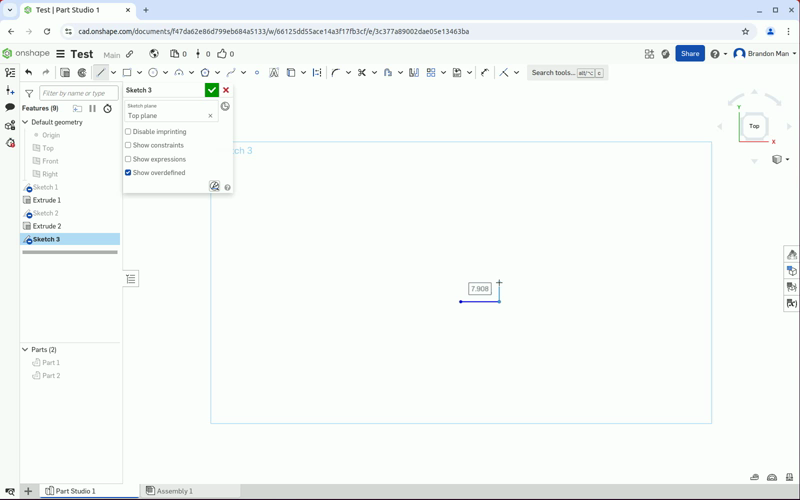
key_up(shift)
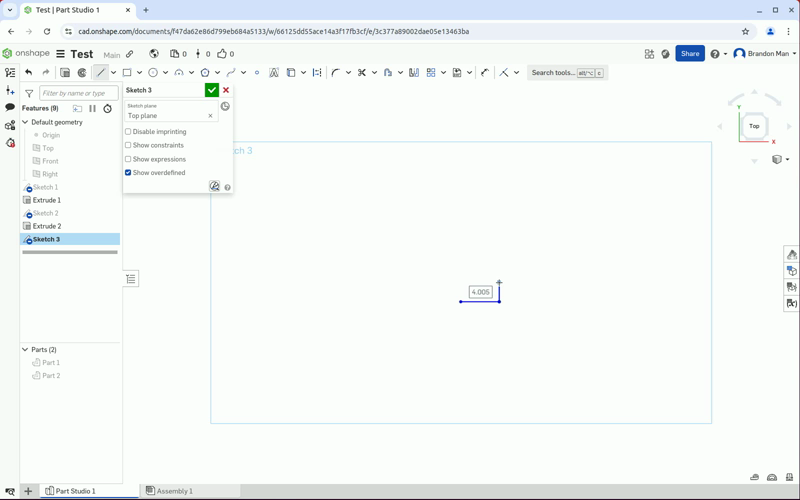
key_down(shift)
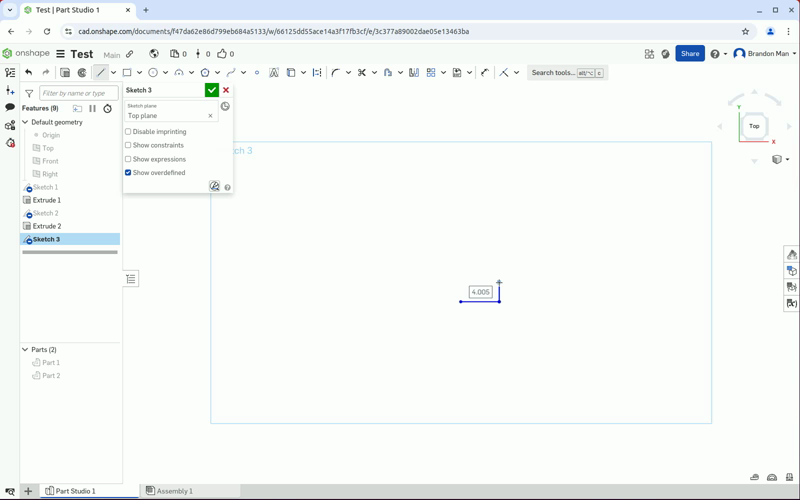
mouse_move(529, 282)
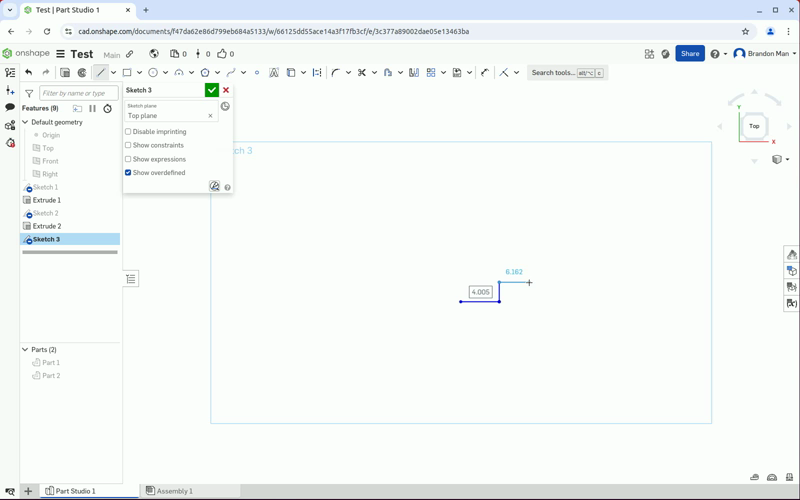
mouse_move(460, 282)
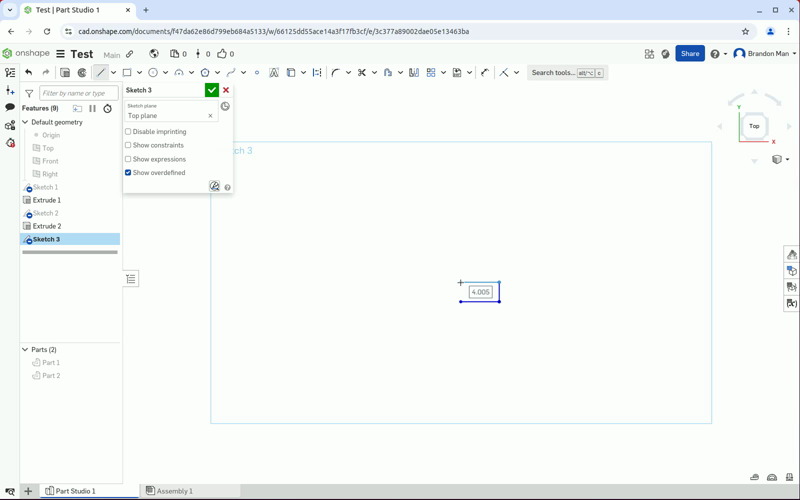
click(460, 282)
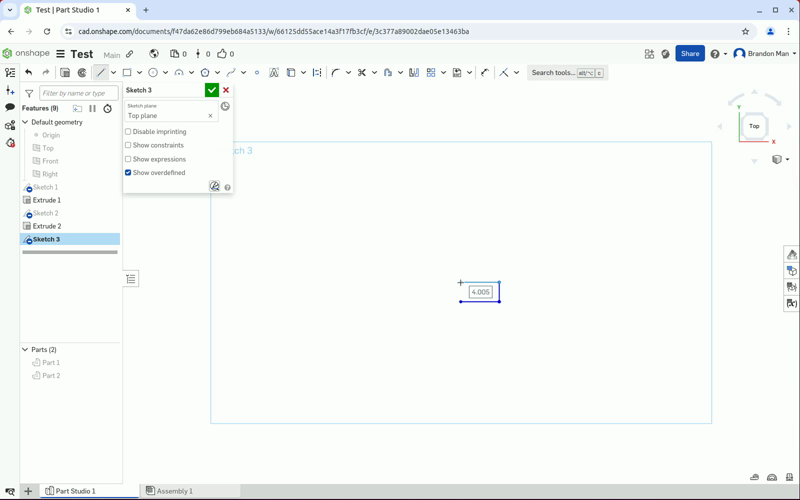
key_up(shift)
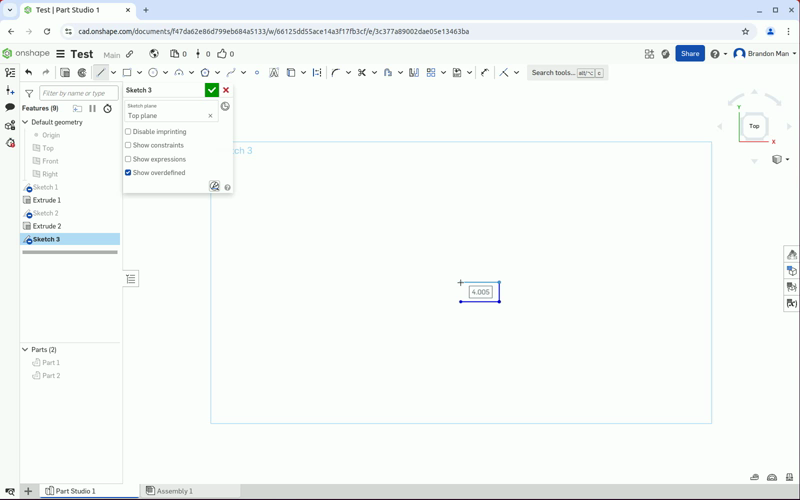
mouse_move(490, 282)
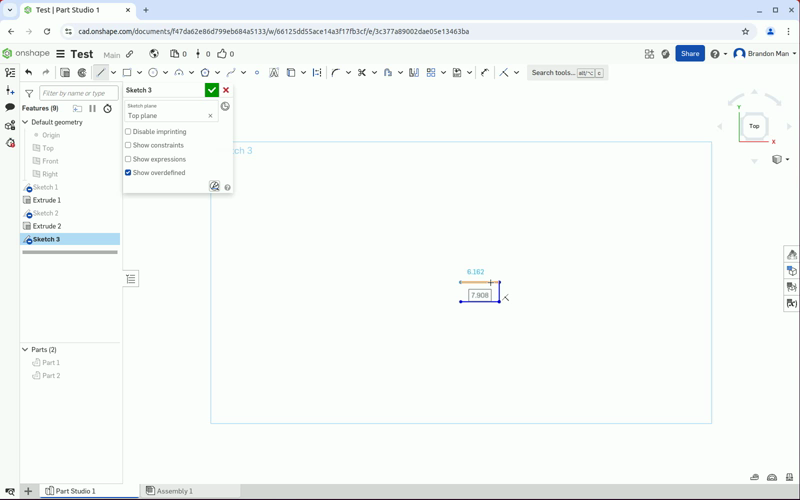
key_down(shift)
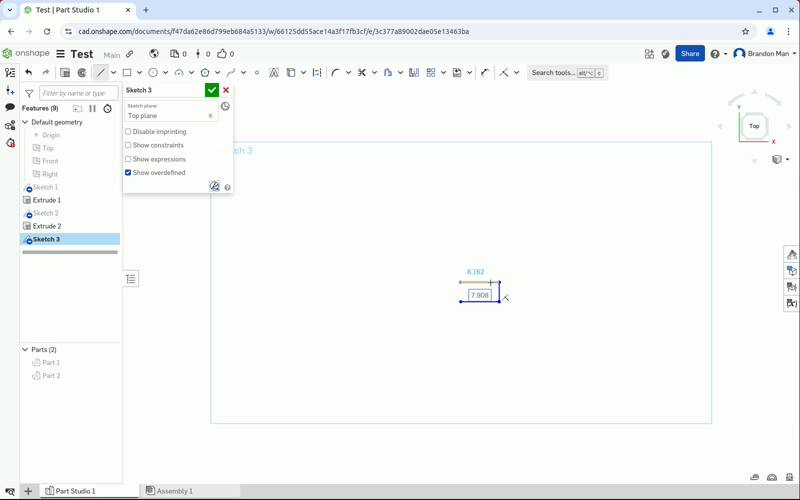
mouse_move(460, 301)
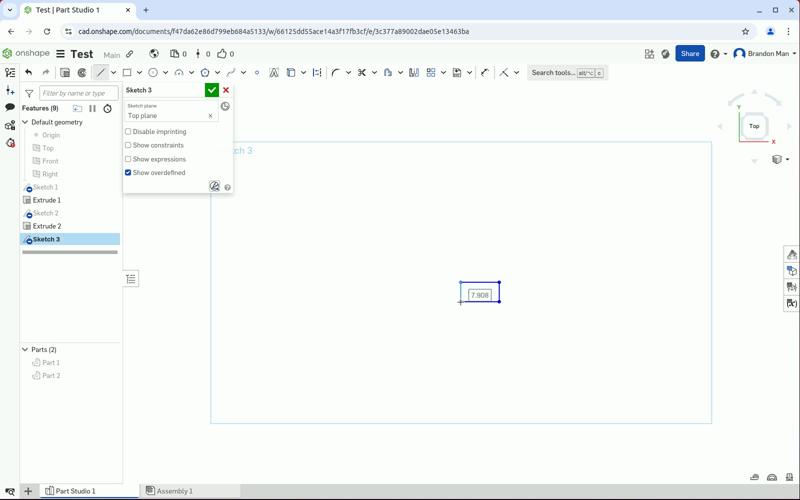
key_up(shift)
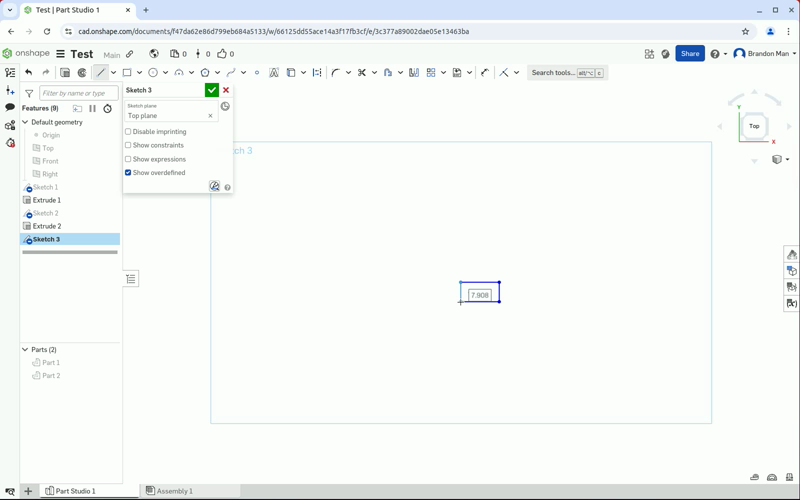
click(460, 301)
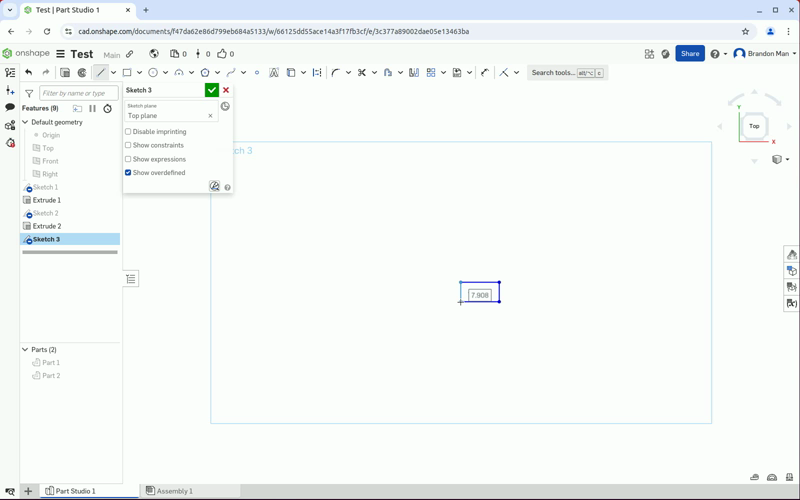
key(esc)
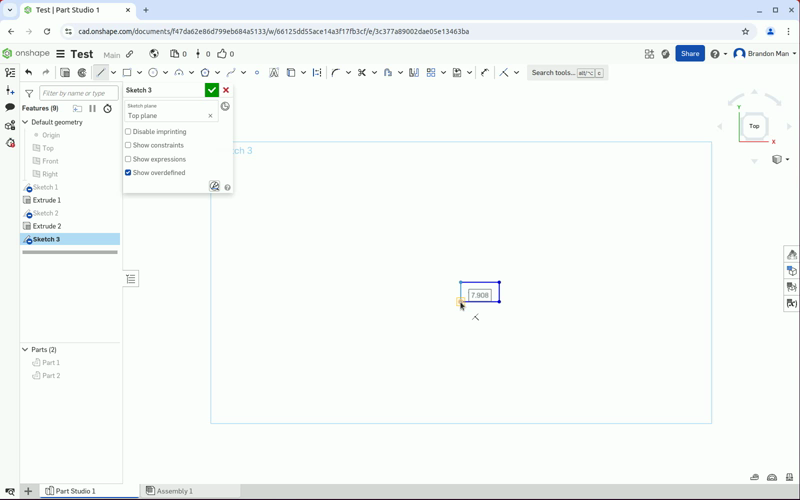
mouse_move(488, 295)
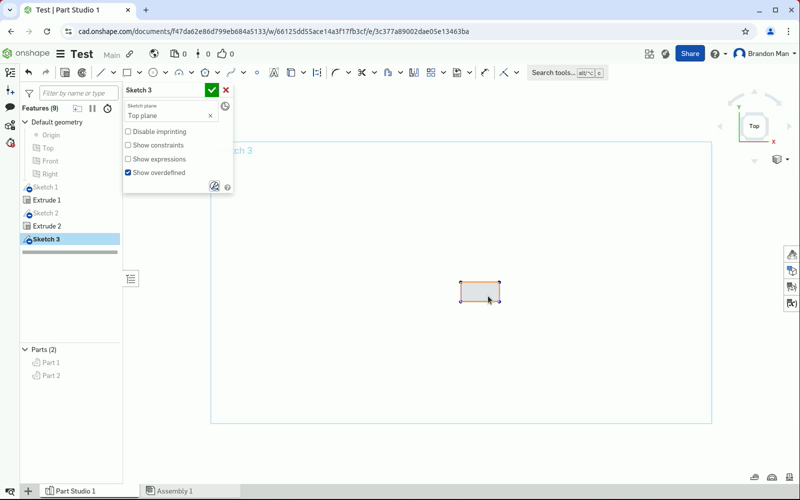
scroll(6)
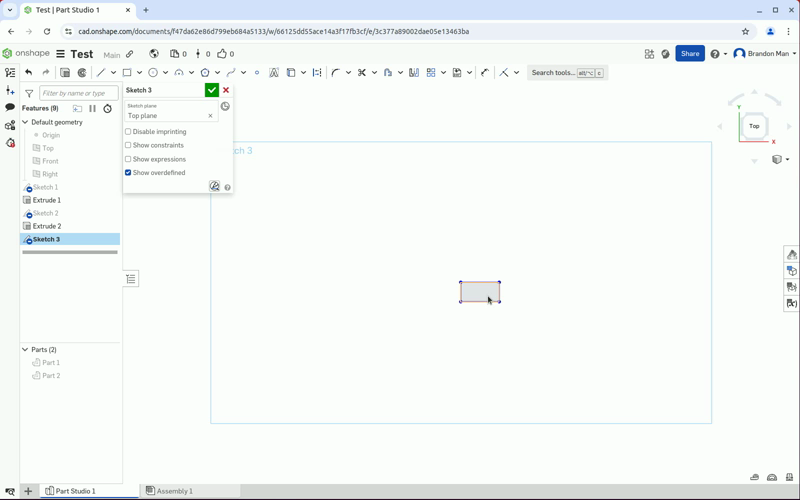
scroll(6)
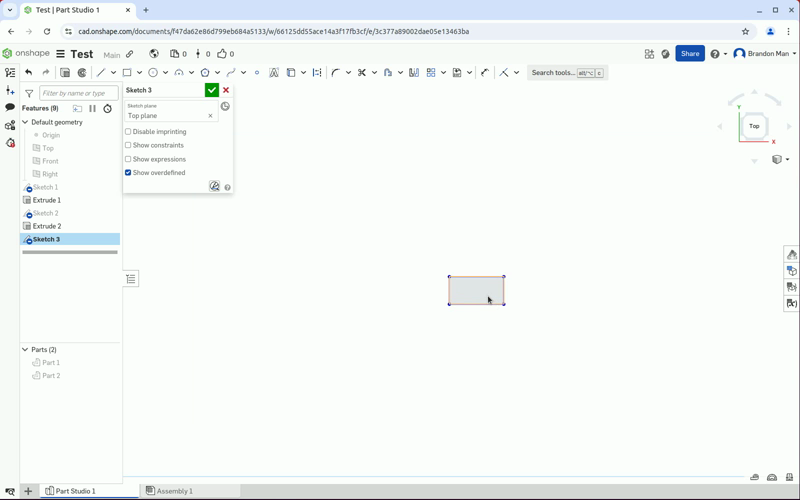
scroll(6)
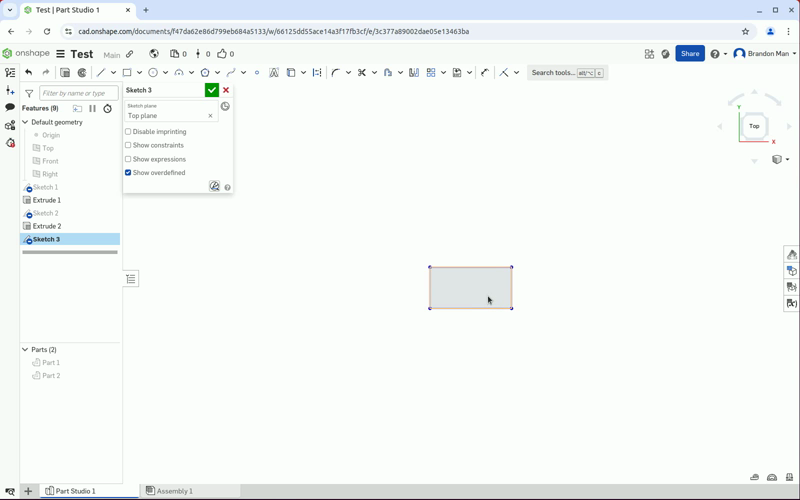
scroll(6)
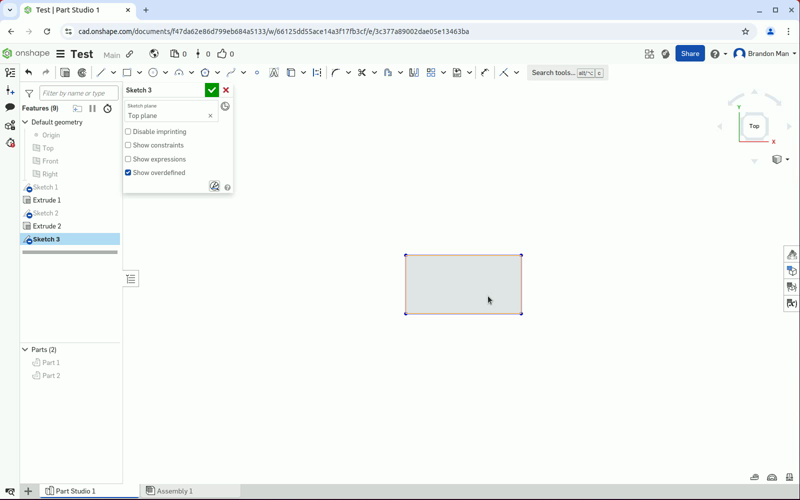
scroll(6)
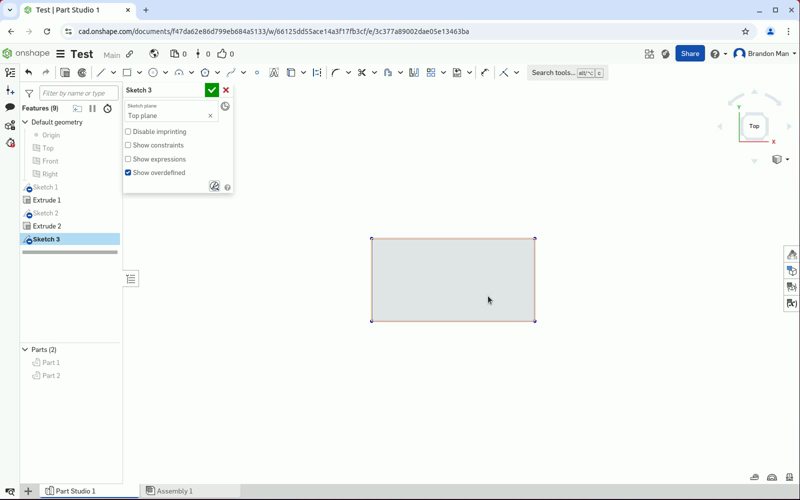
scroll(6)
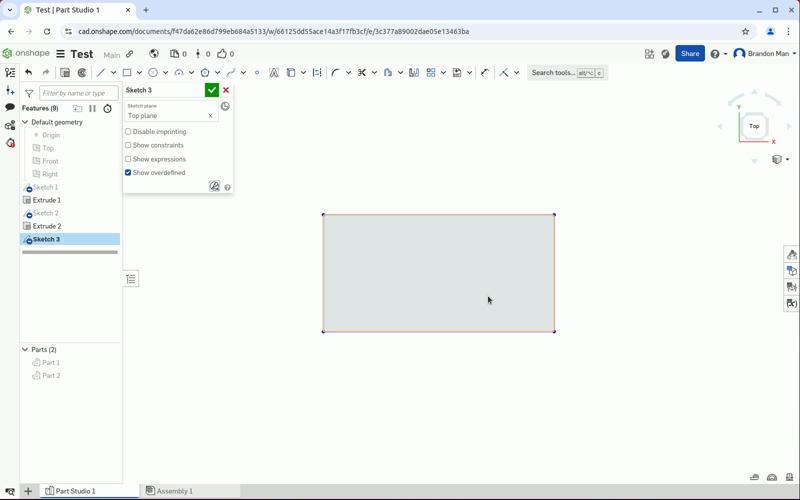
scroll(6)
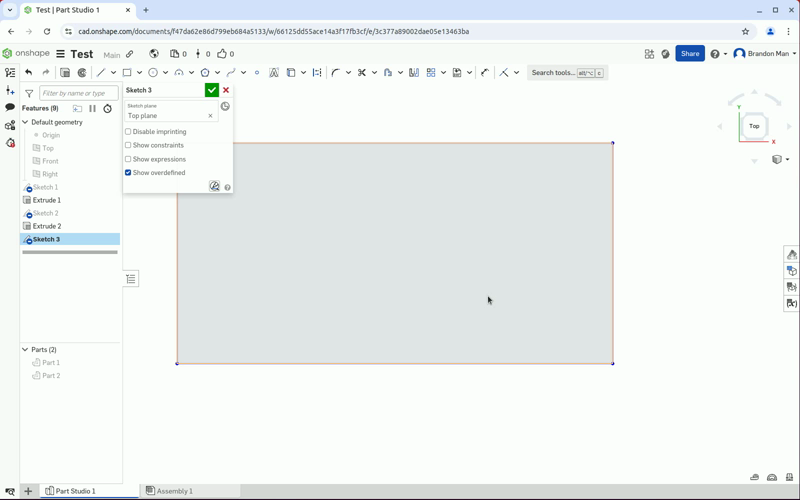
click(488, 295)
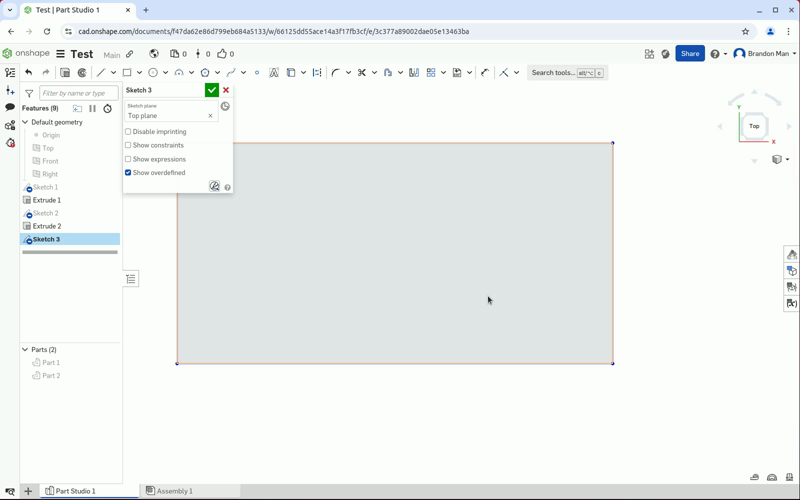
scroll(-6)
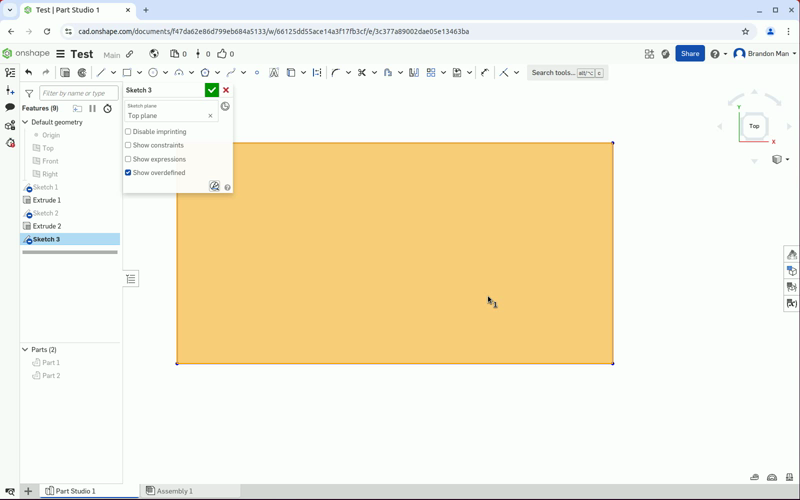
scroll(-6)
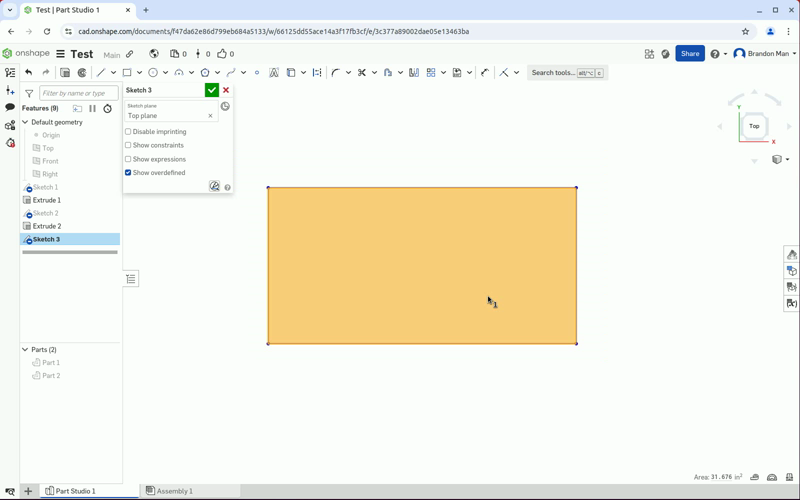
scroll(-6)
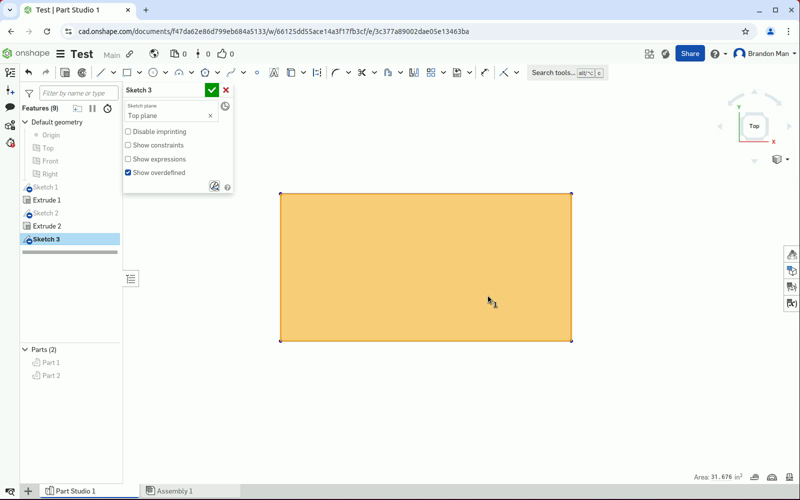
scroll(-6)
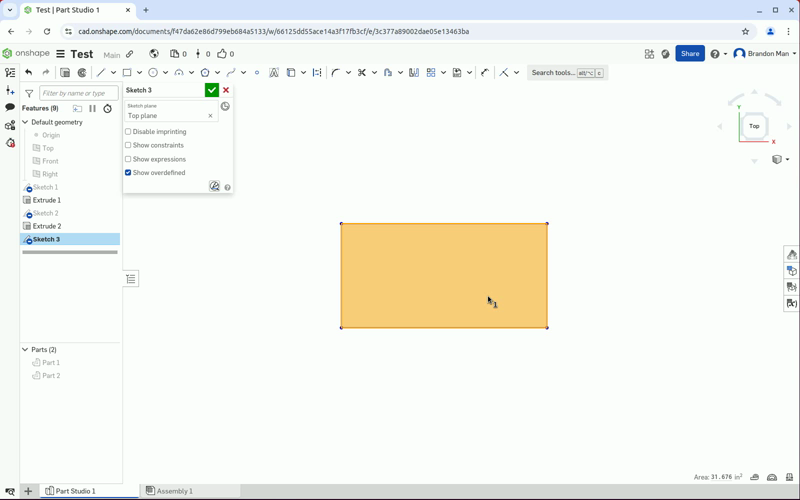
scroll(-6)
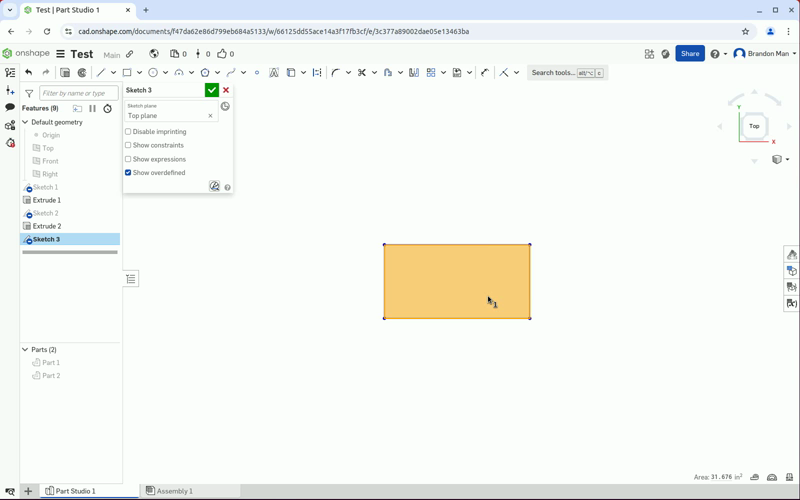
scroll(-6)
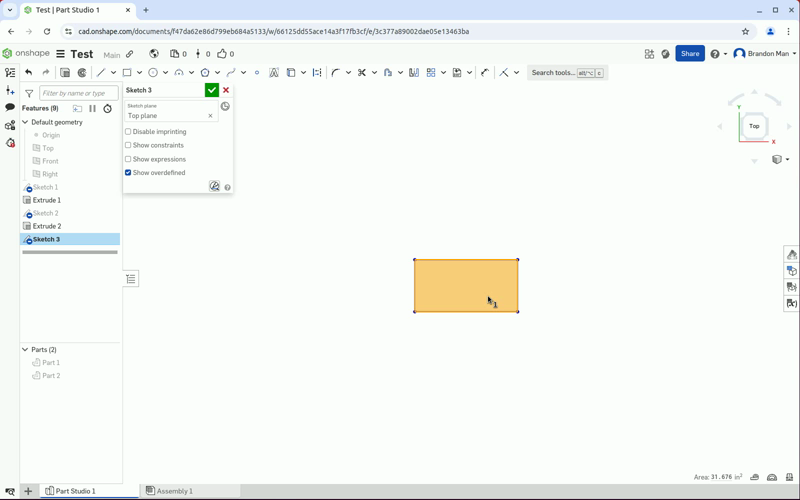
scroll(-6)
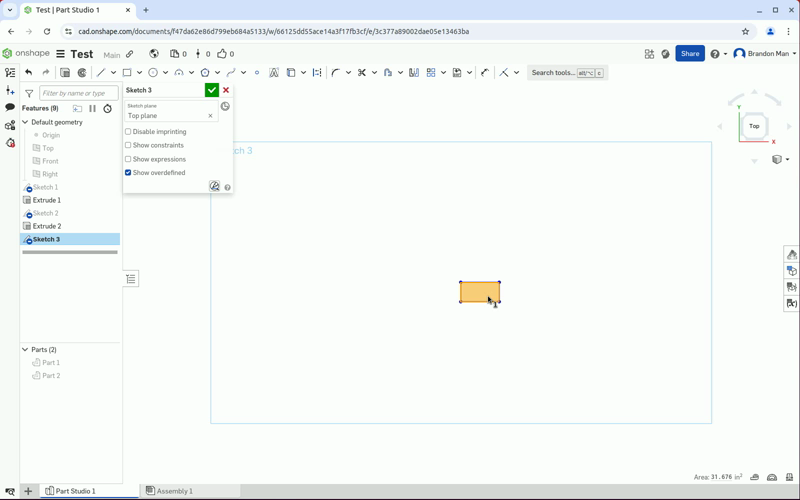
mouse_move(73, 352)
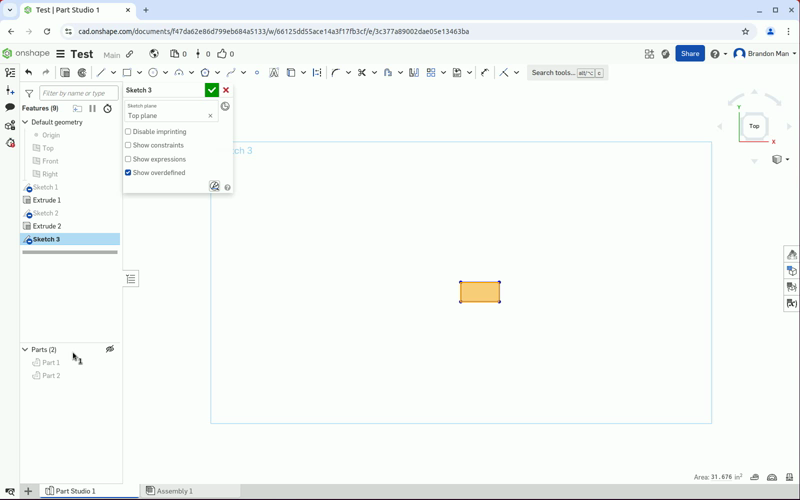
key(shift+y)
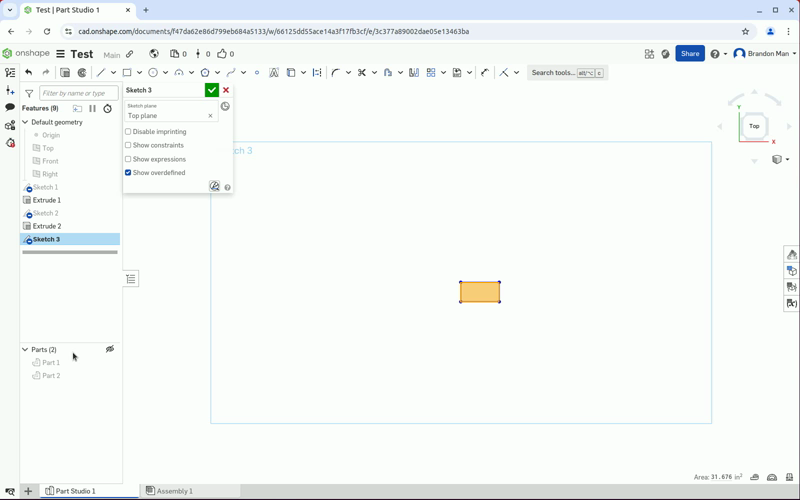
key(shift+e)
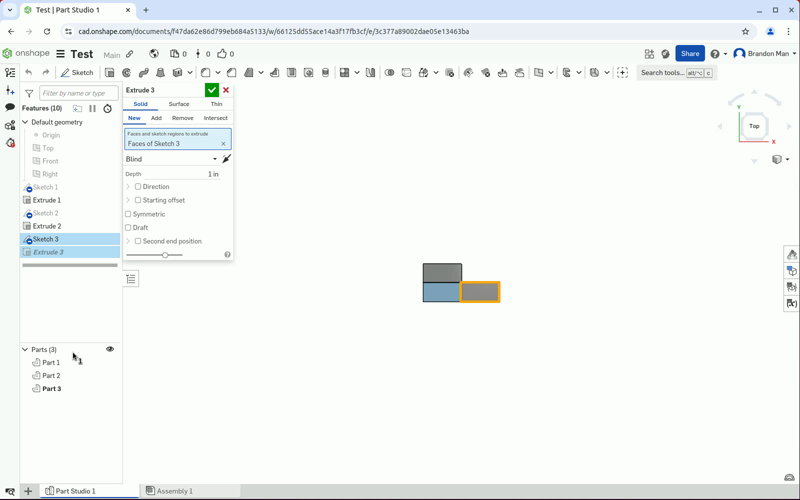
mouse_move(143, 106)
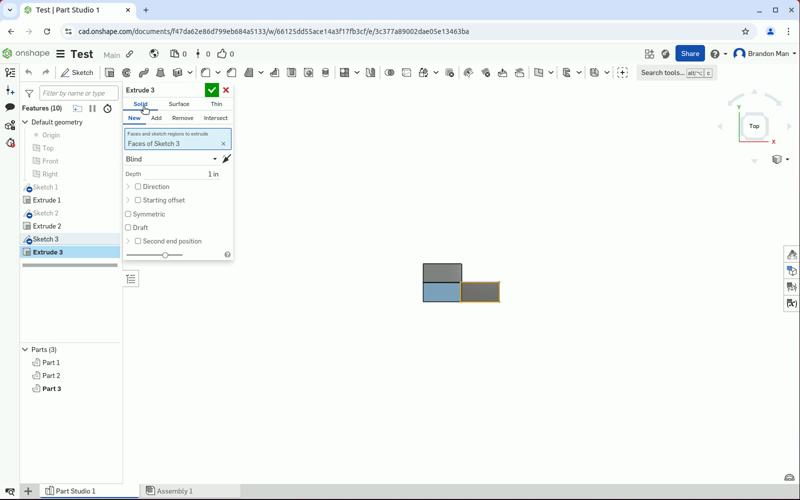
click(143, 106)
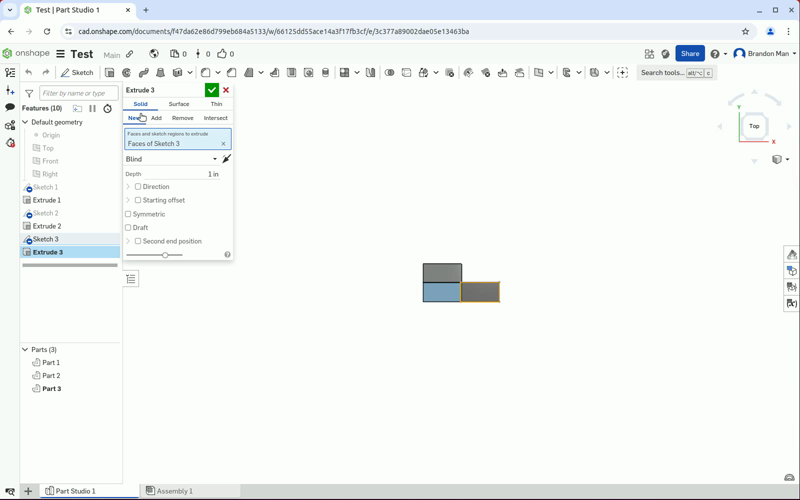
mouse_move(137, 120)
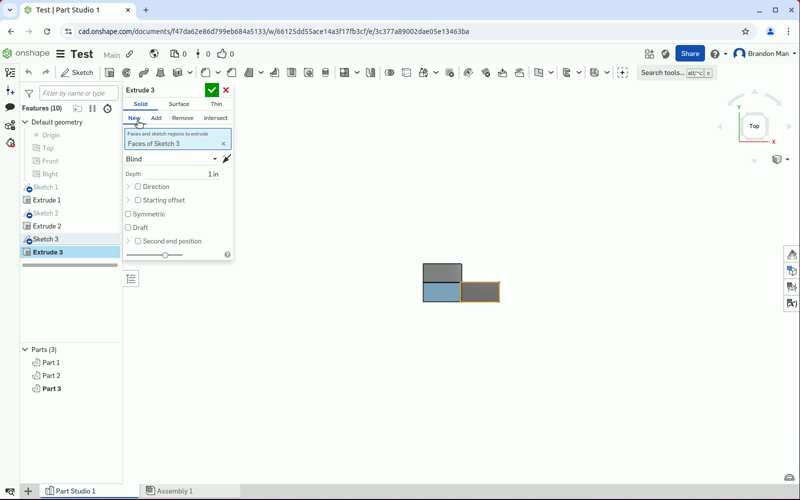
click(137, 120)
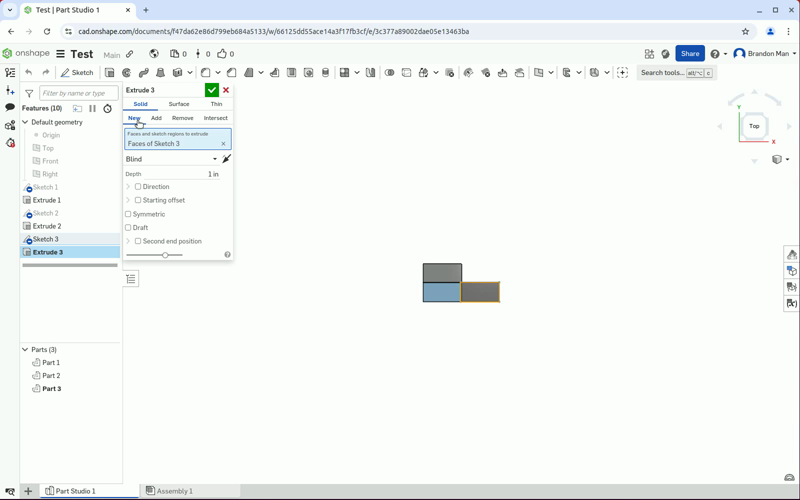
key(tab, 4)
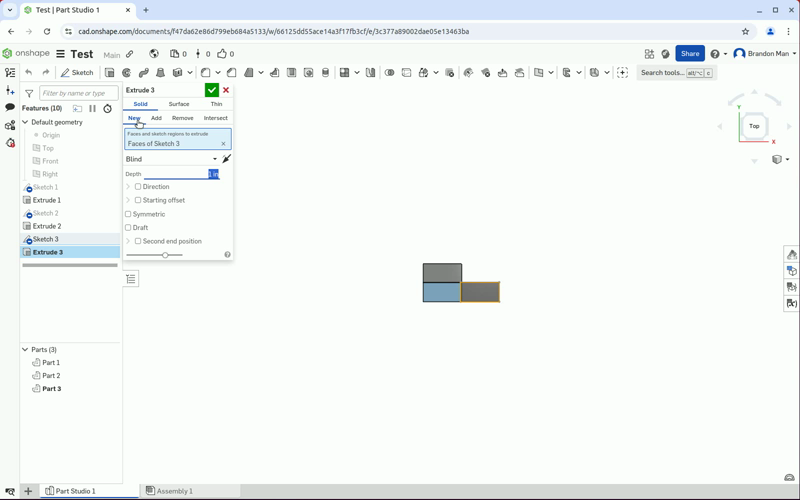
text(15.406)
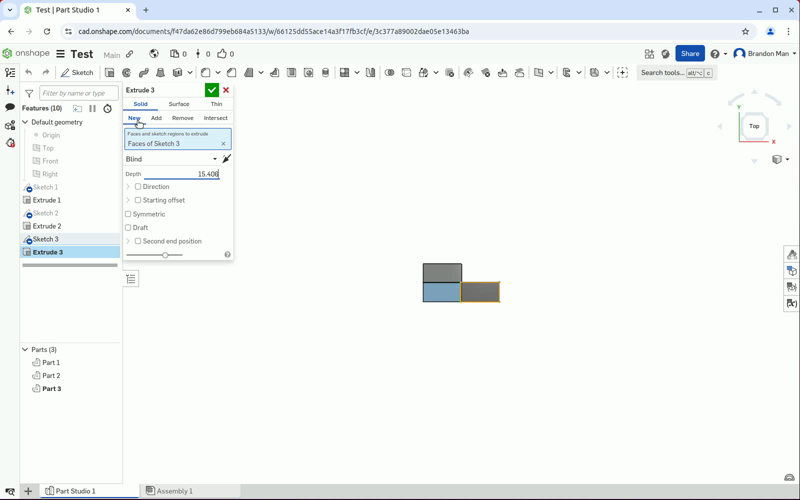
key(tab, 3)
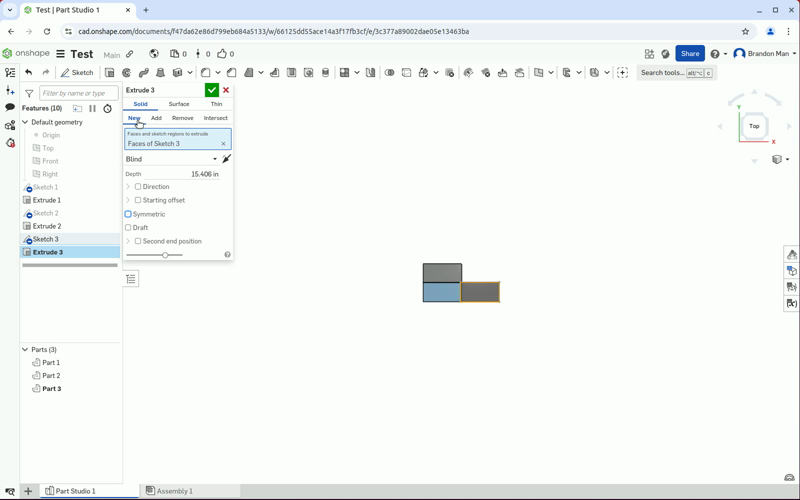
key(space)
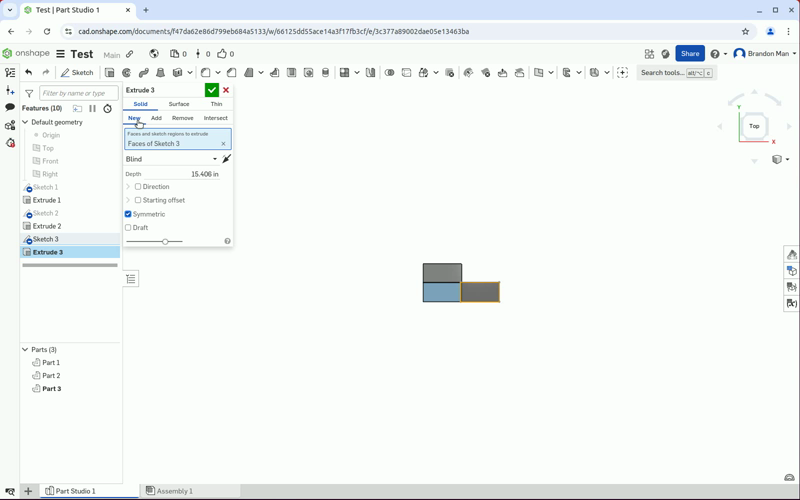
key(enter)
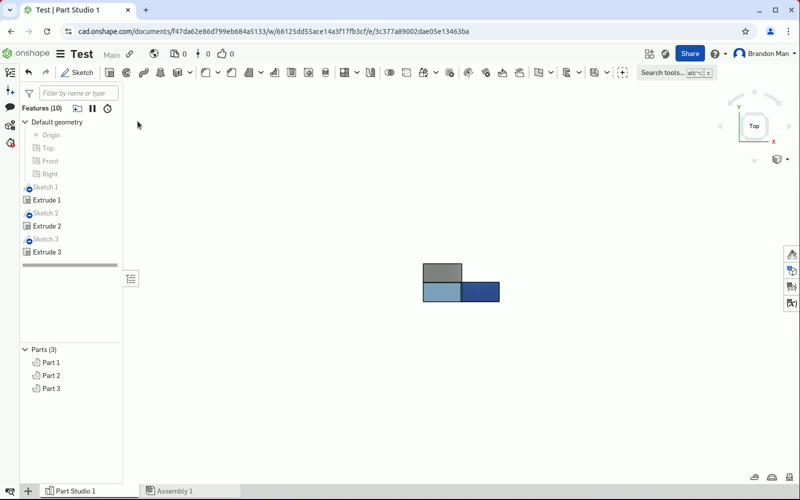
key(shift+h)
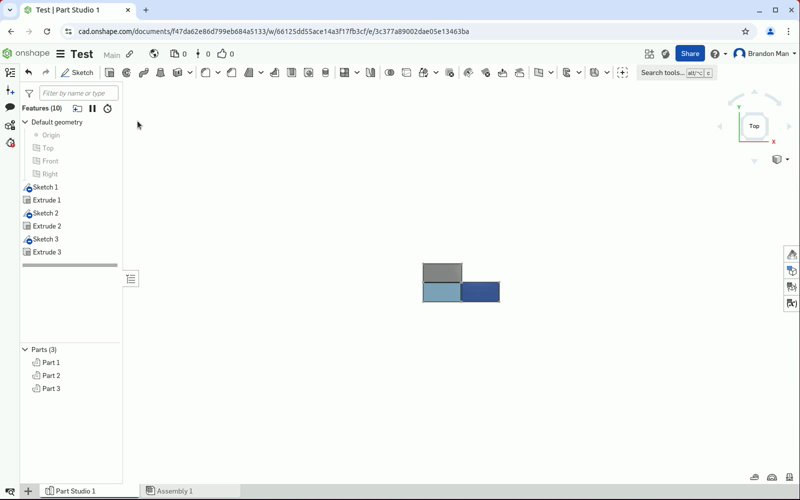
key(shift+h)
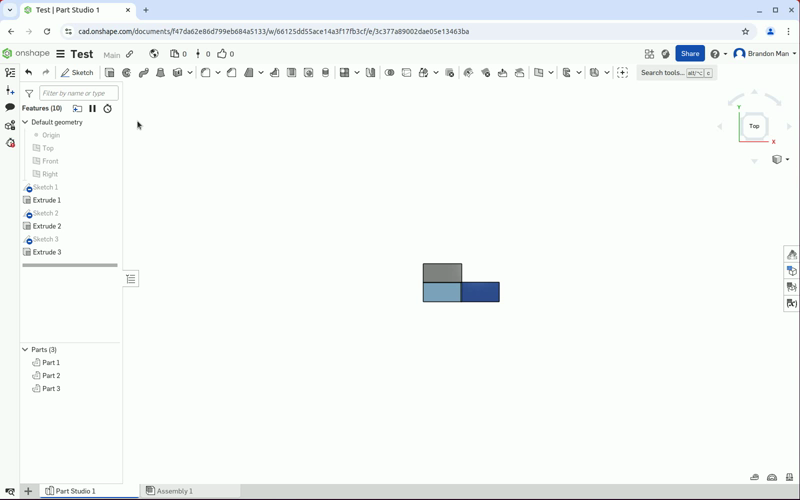
mouse_move(73, 189)
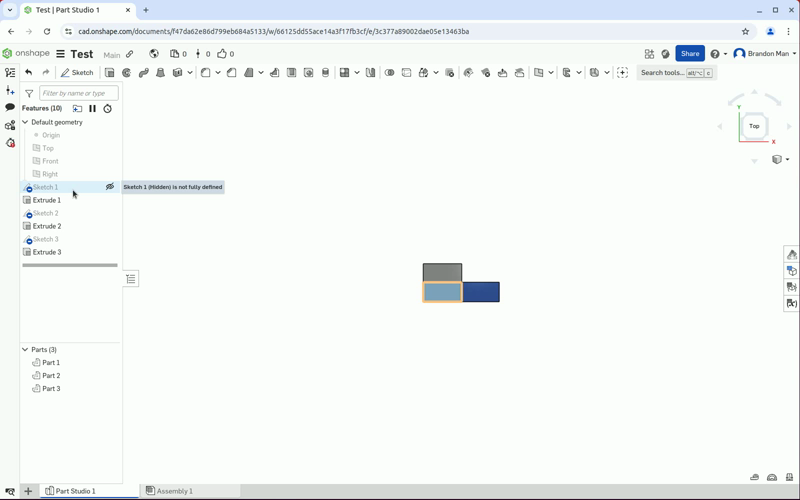
click(73, 189)
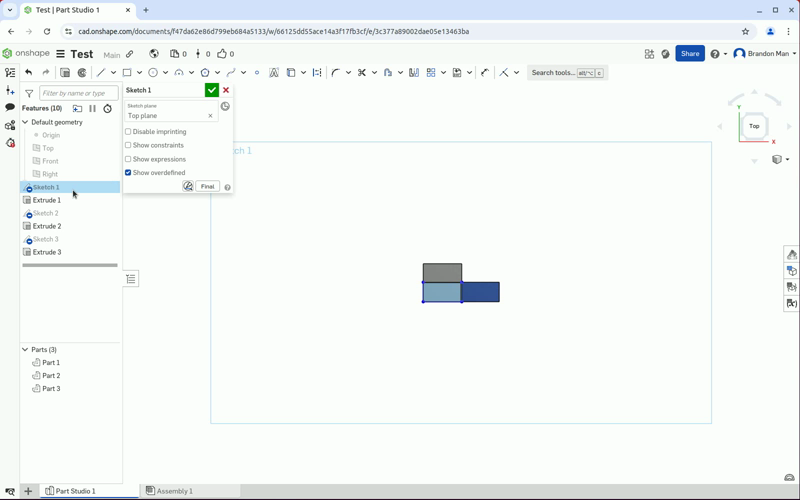
mouse_move(229, 92)
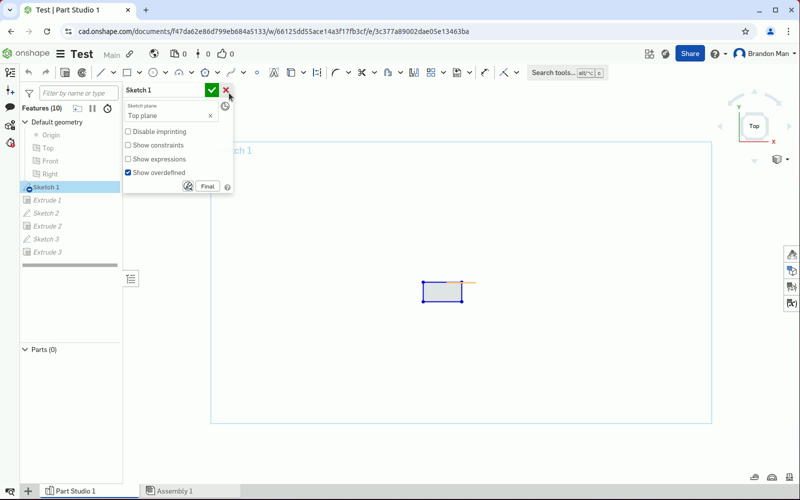
click(229, 92)
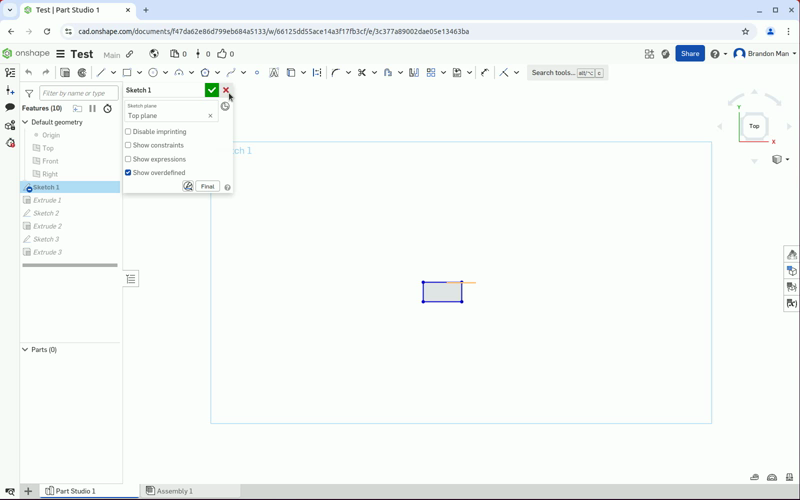
key(shift+s)
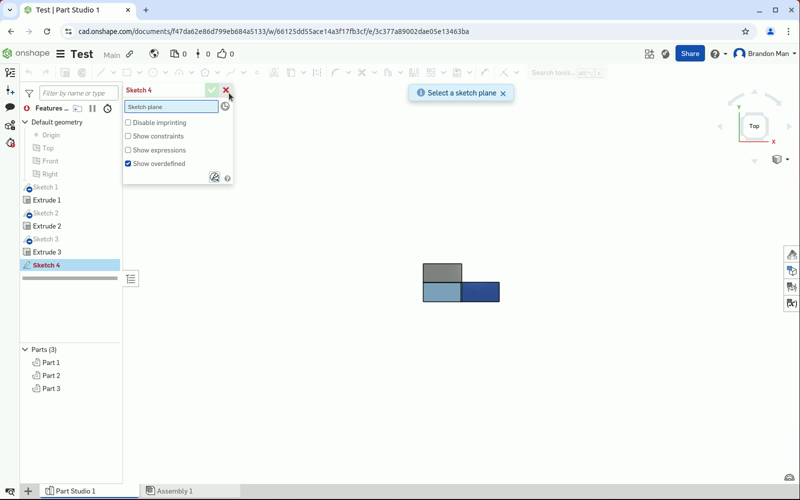
mouse_move(73, 150)
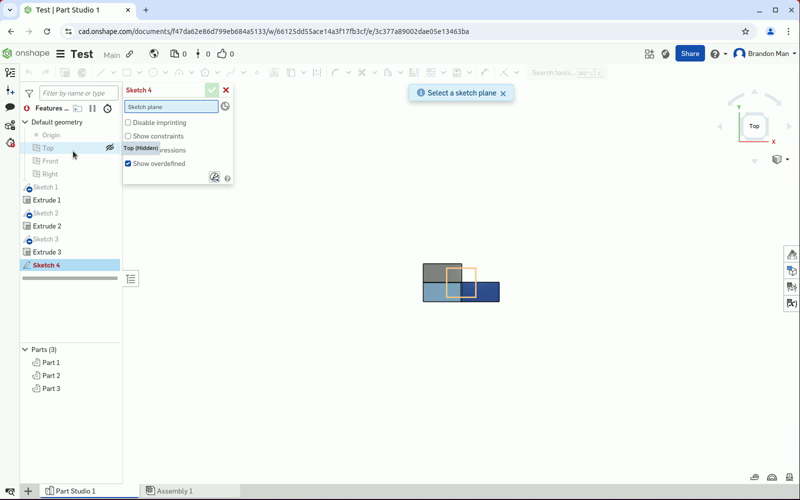
click(73, 150)
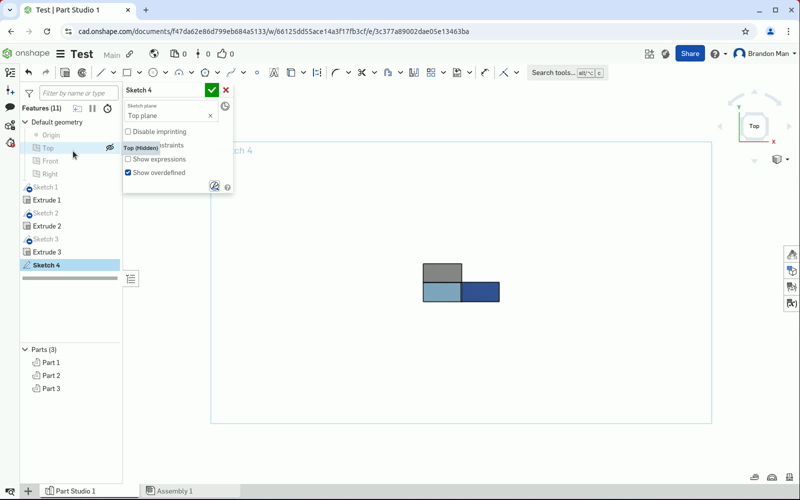
mouse_move(73, 352)
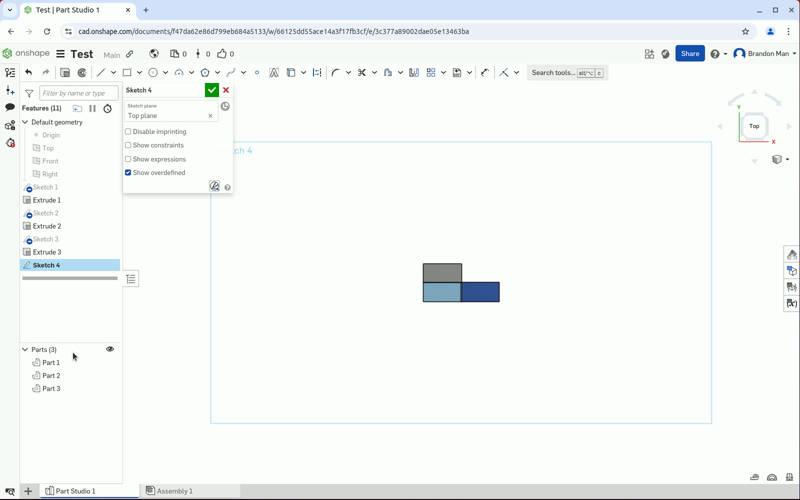
key(y)
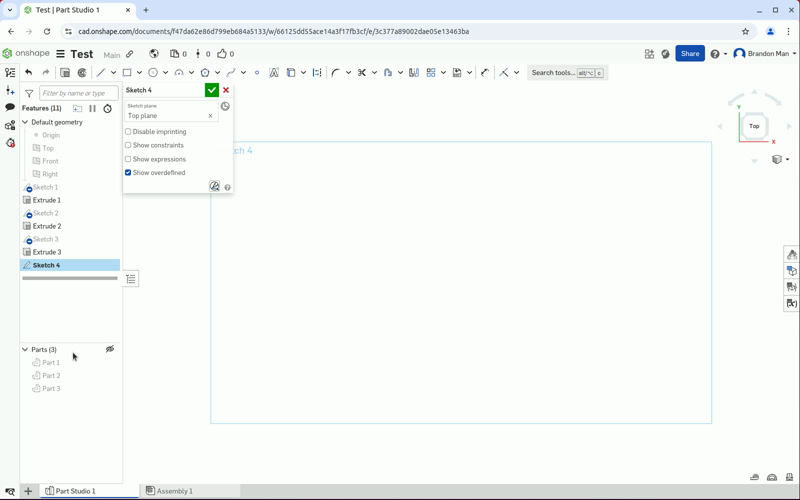
key(l)
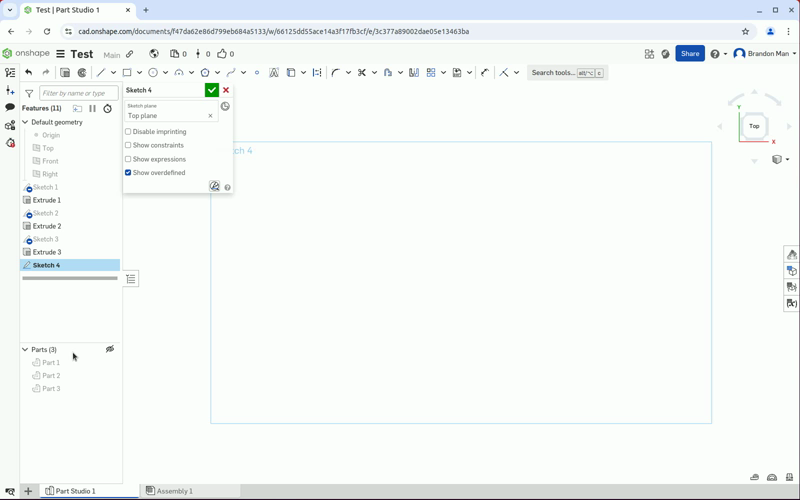
key_down(shift)
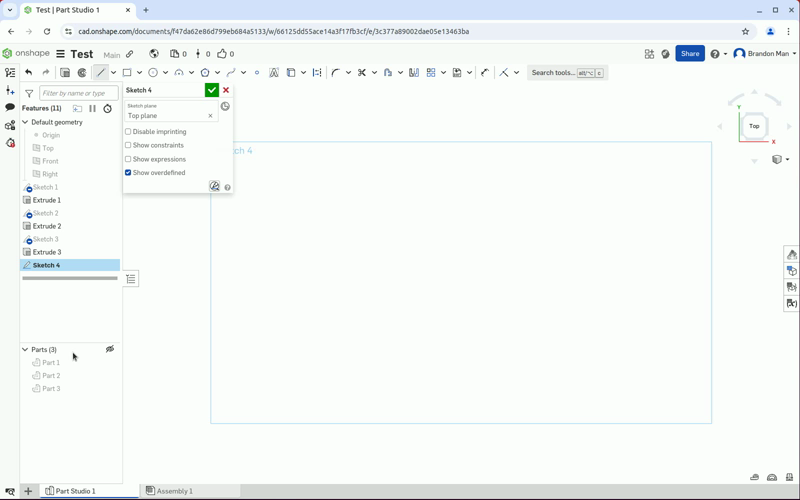
mouse_move(460, 282)
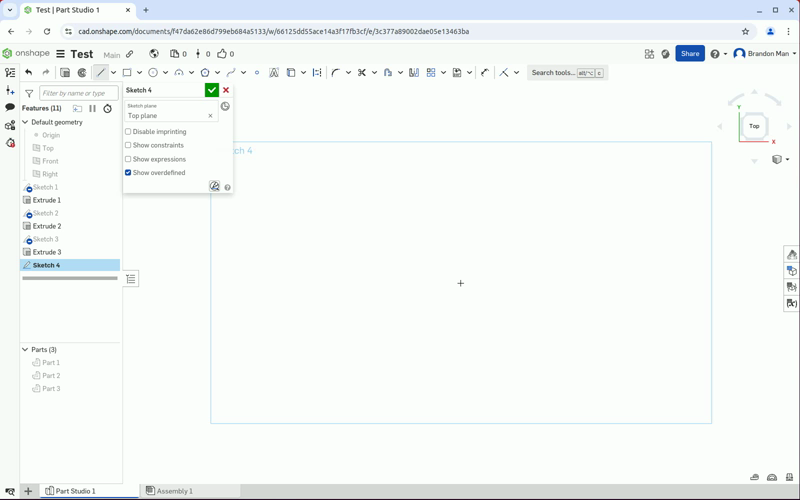
click(460, 282)
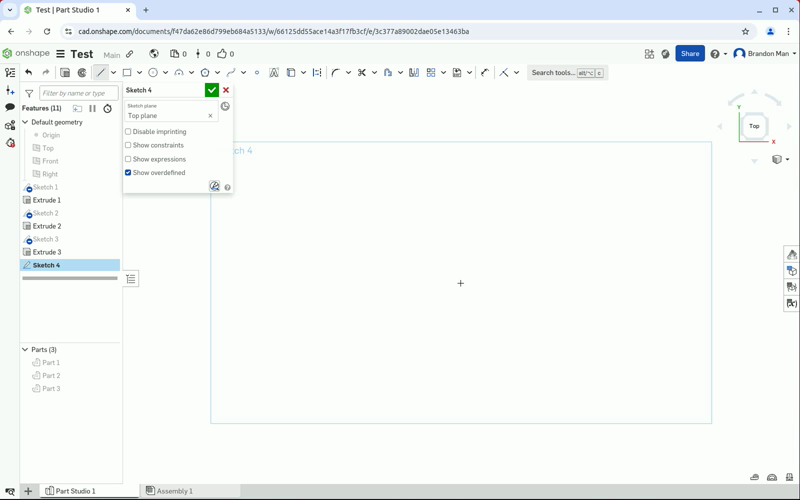
key_up(shift)
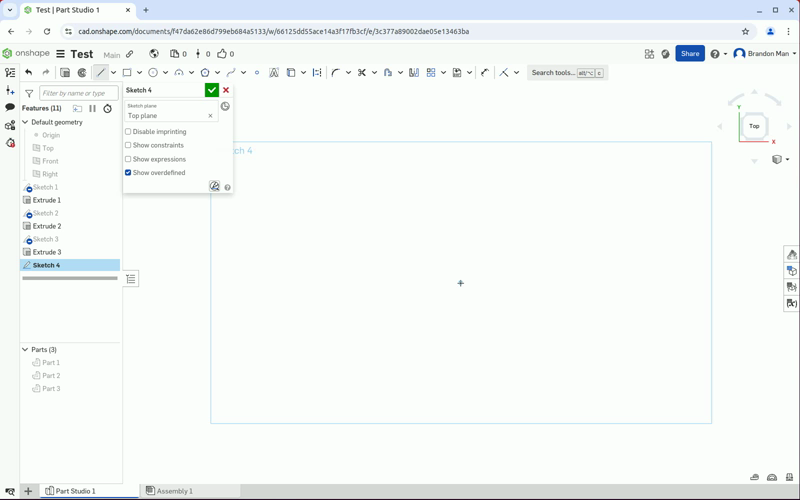
key_down(shift)
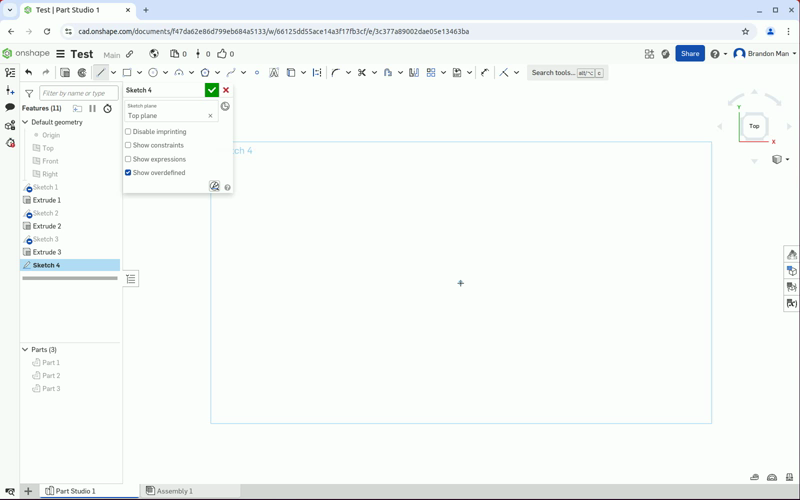
mouse_move(490, 282)
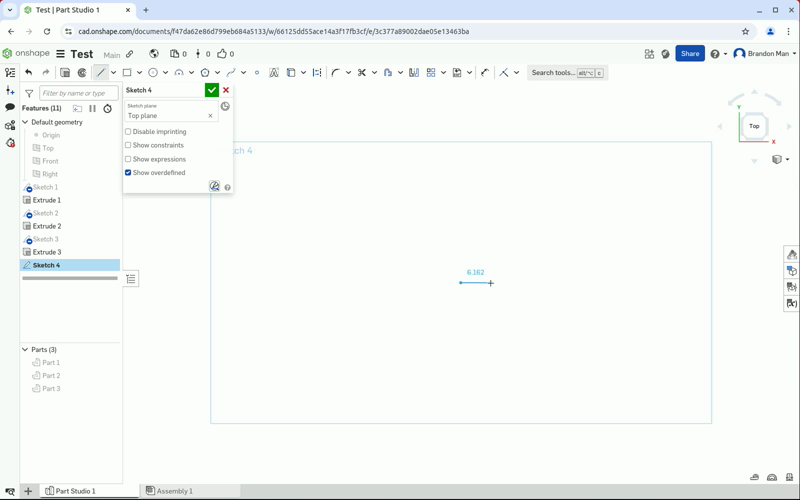
mouse_move(499, 282)
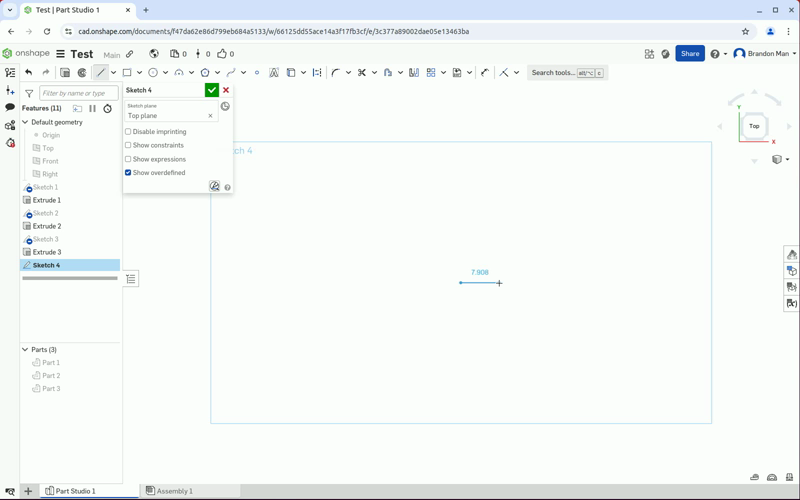
click(499, 282)
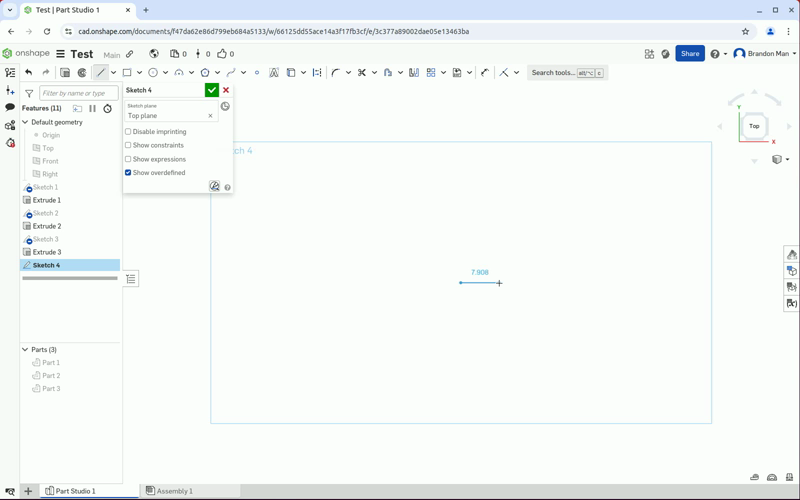
key_up(shift)
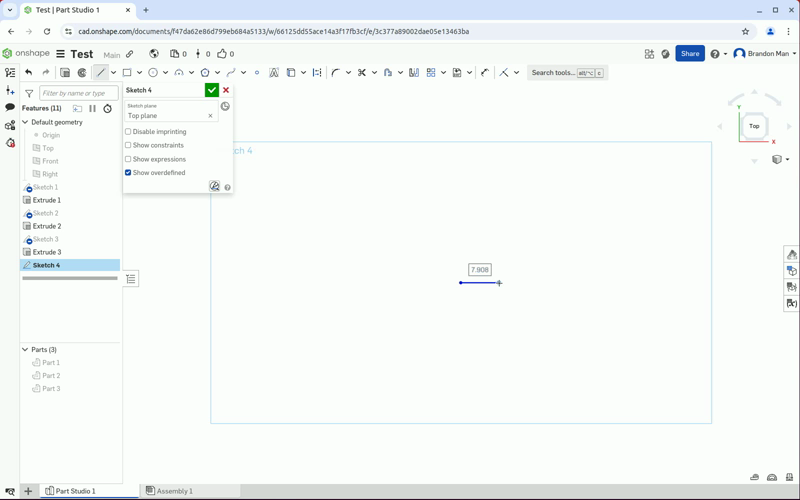
key_down(shift)
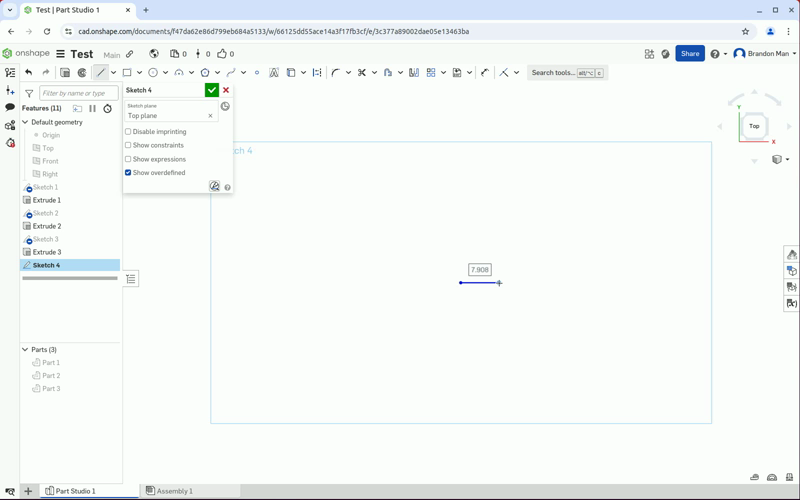
mouse_move(529, 282)
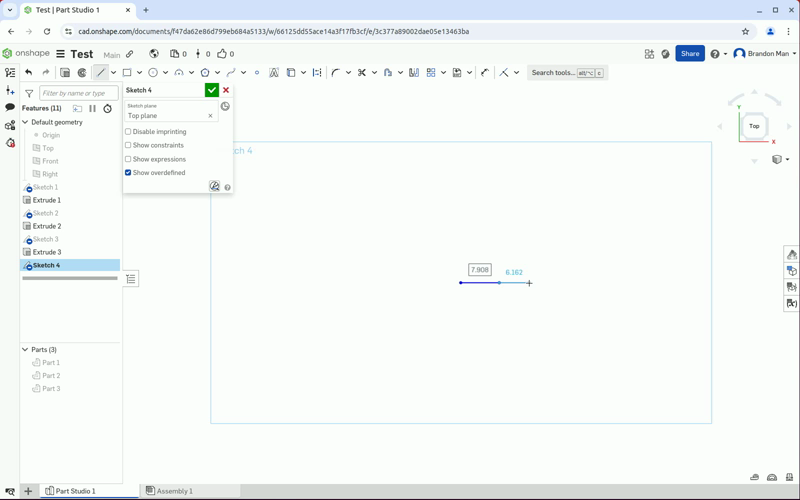
mouse_move(499, 263)
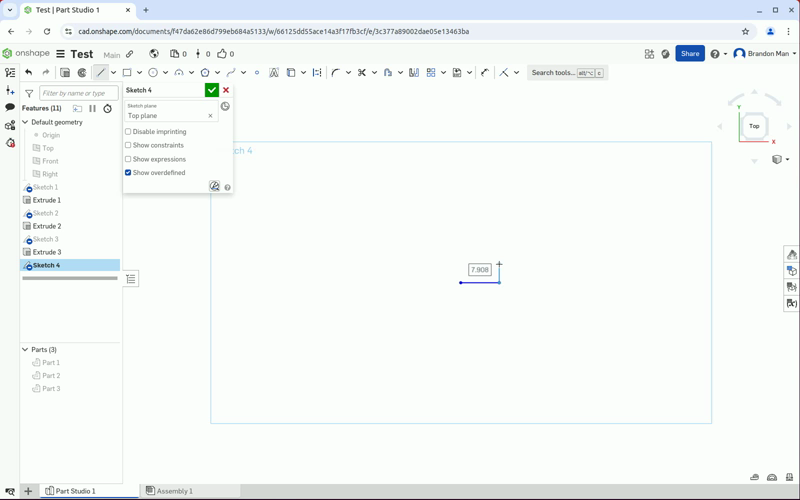
click(499, 263)
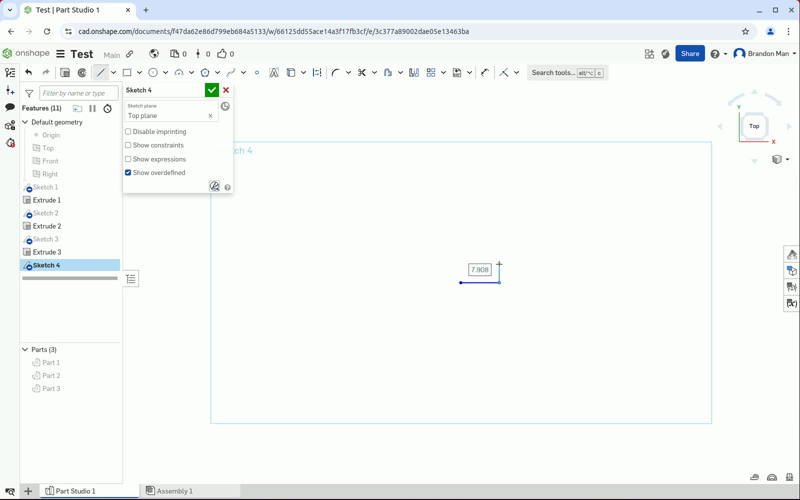
key_up(shift)
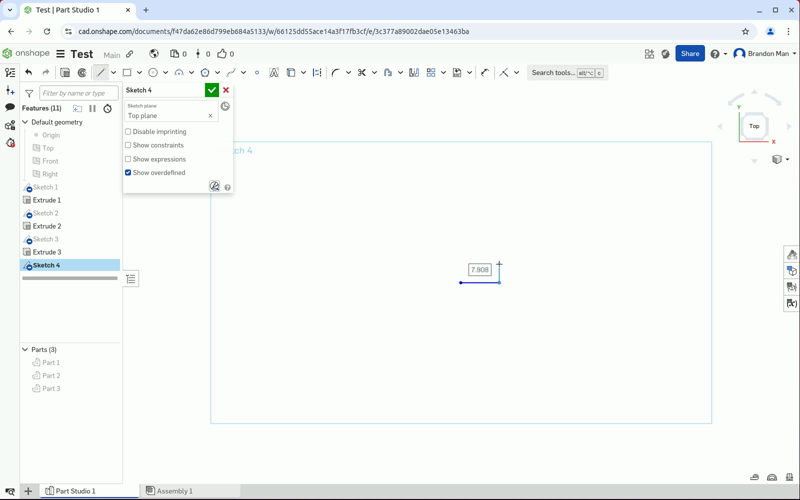
key_down(shift)
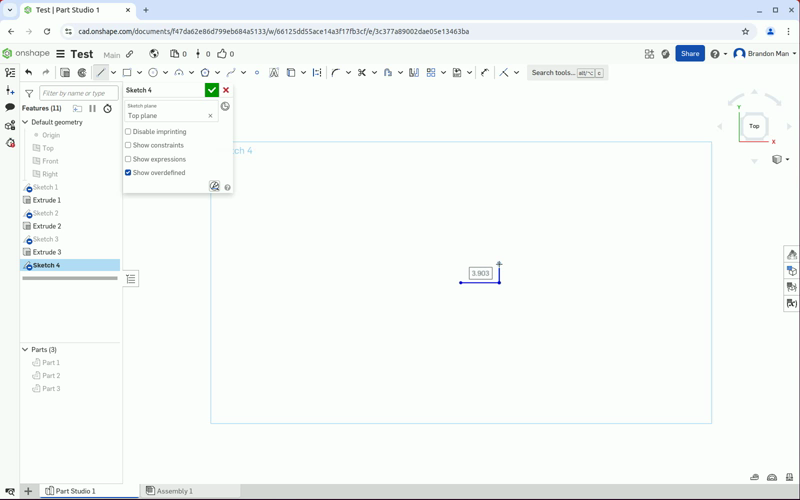
mouse_move(529, 263)
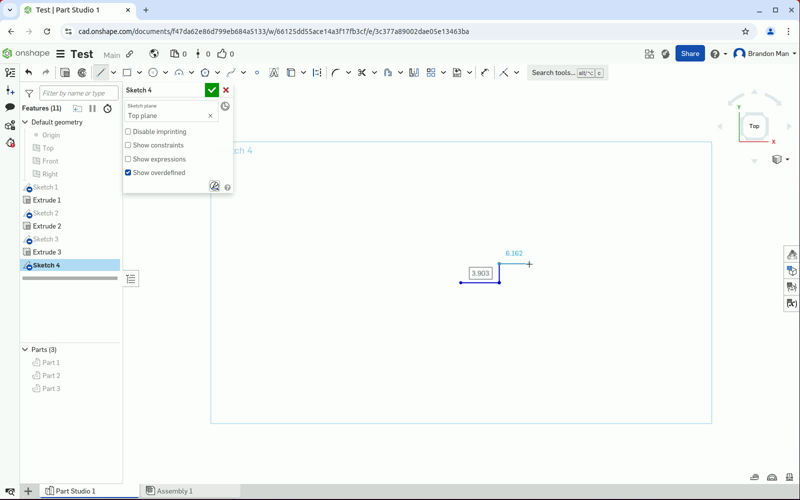
mouse_move(460, 263)
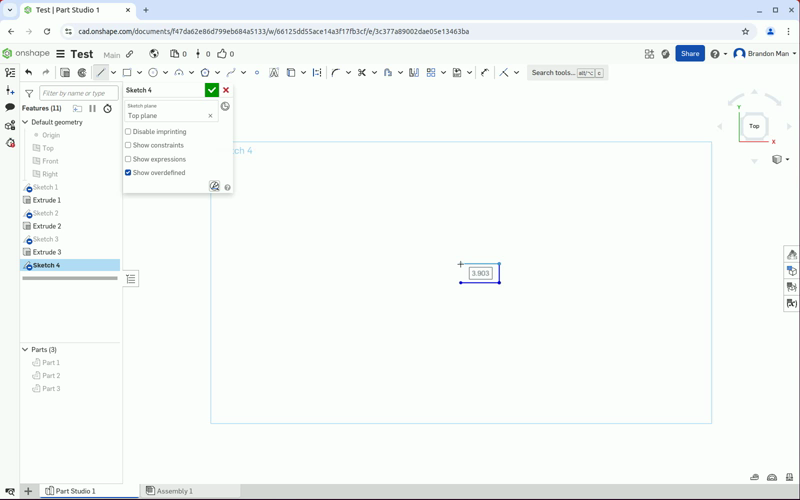
click(460, 263)
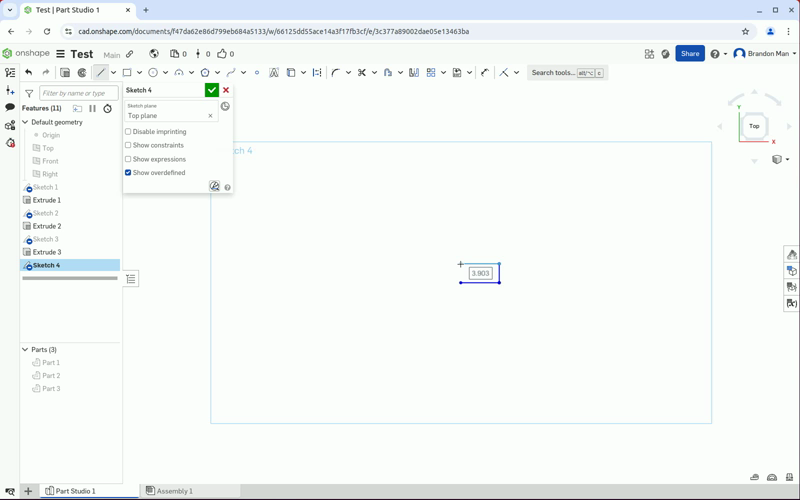
key_up(shift)
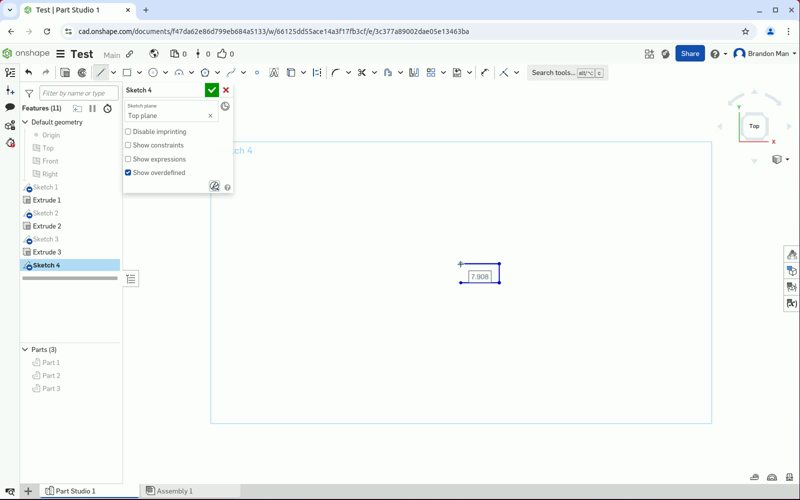
mouse_move(490, 263)
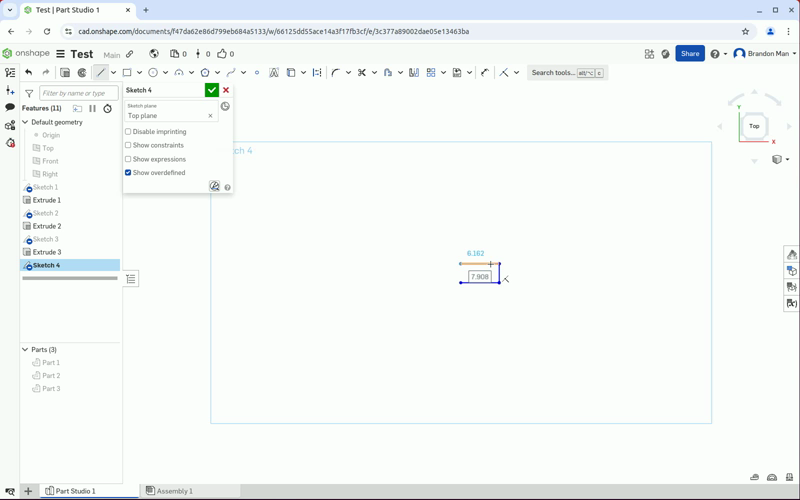
key_down(shift)
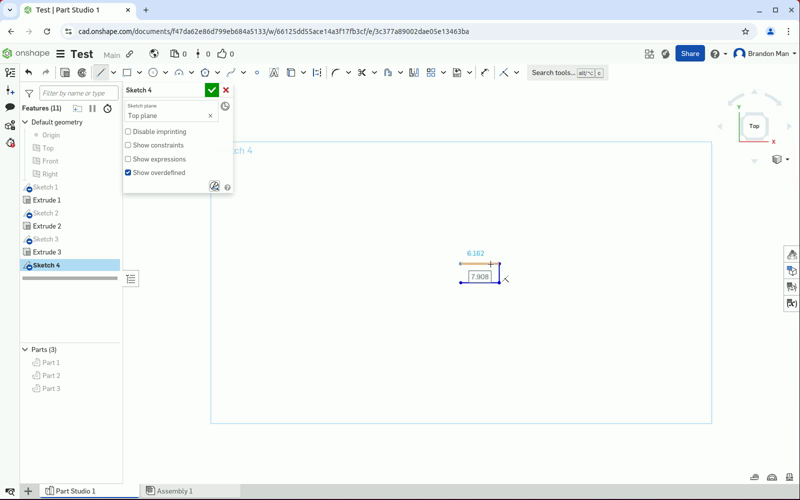
mouse_move(460, 282)
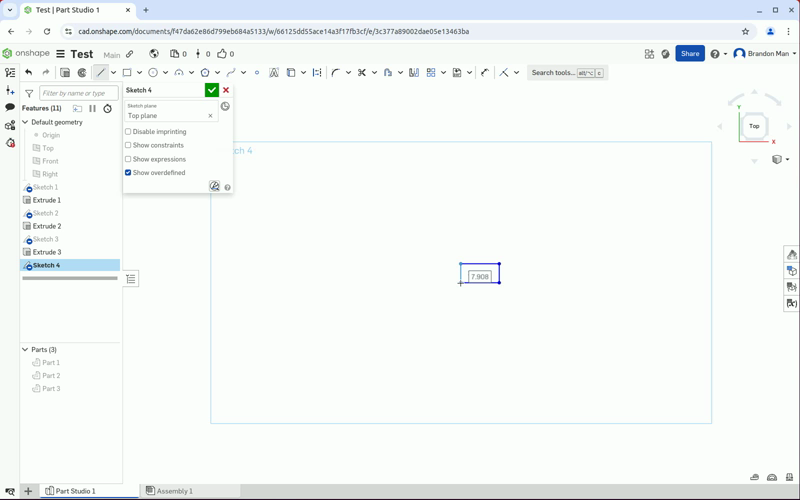
key_up(shift)
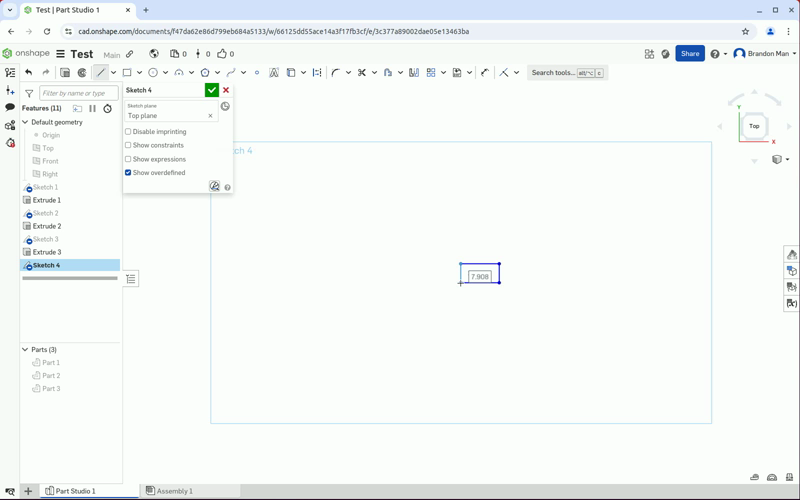
click(460, 282)
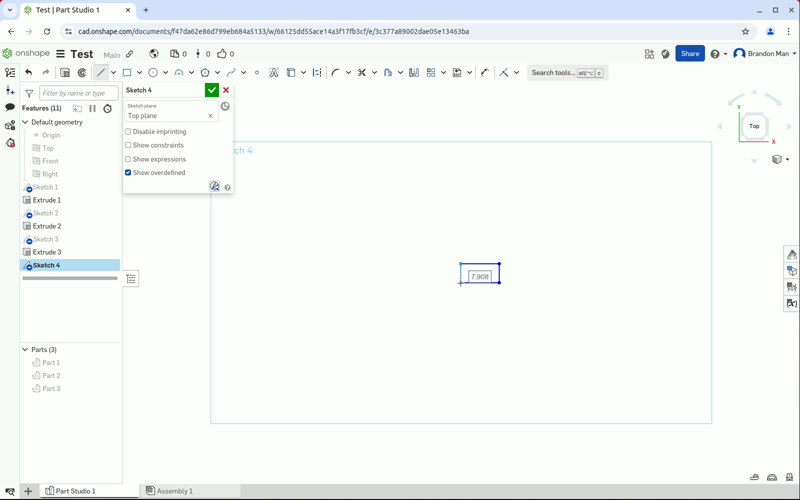
key(esc)
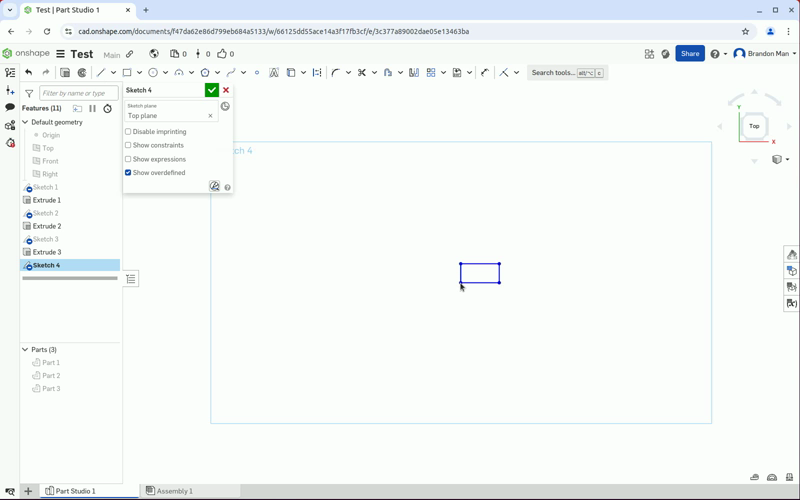
mouse_move(483, 278)
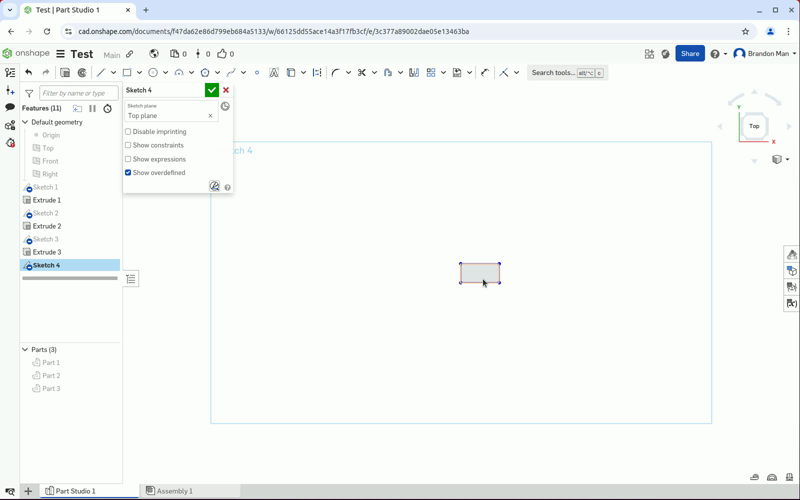
scroll(6)
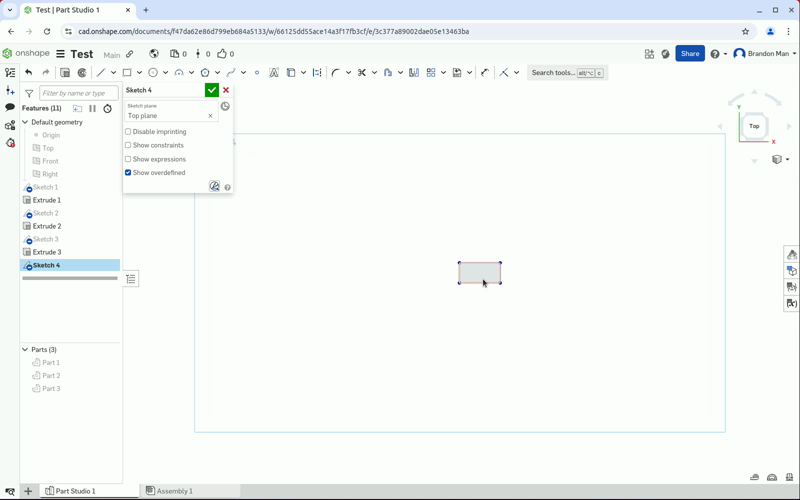
scroll(6)
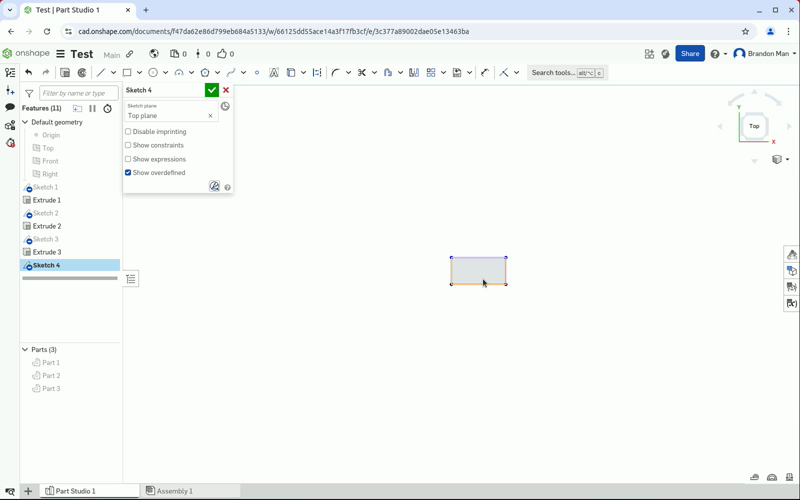
scroll(6)
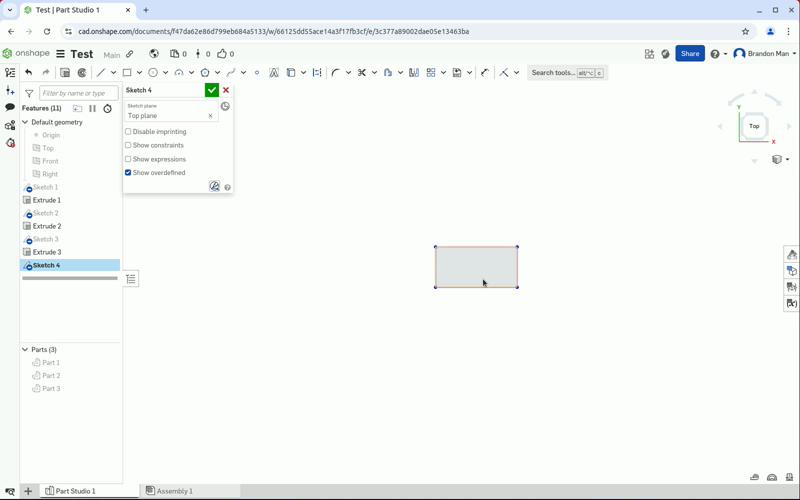
scroll(6)
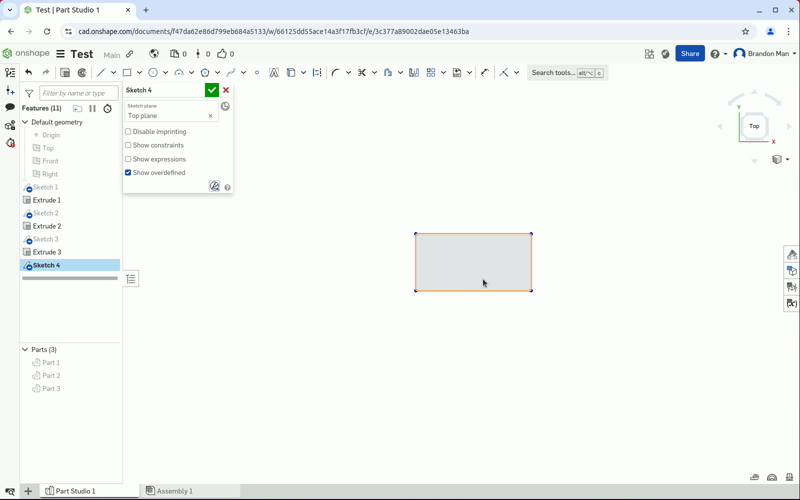
scroll(6)
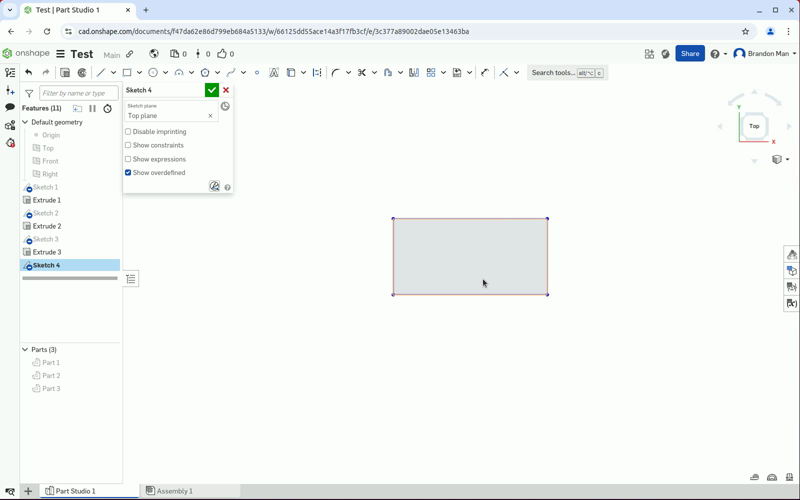
scroll(6)
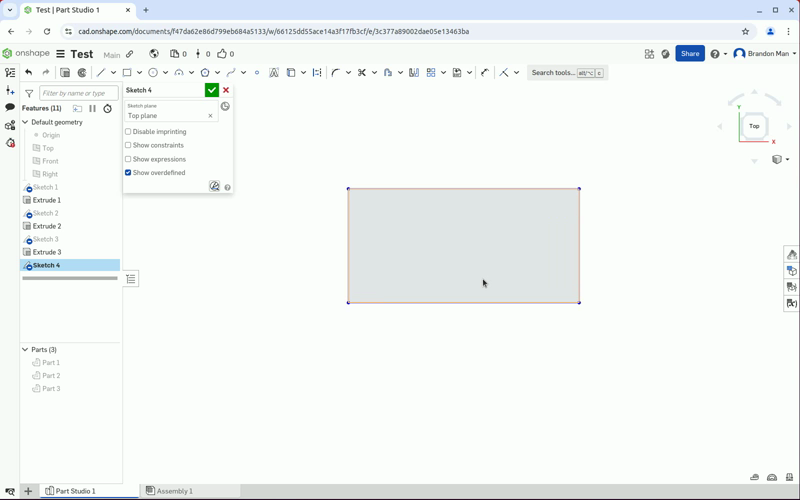
scroll(6)
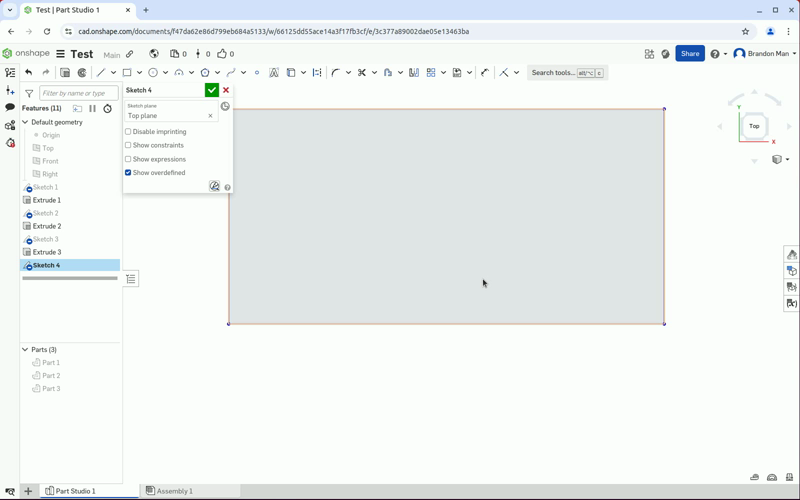
click(483, 278)
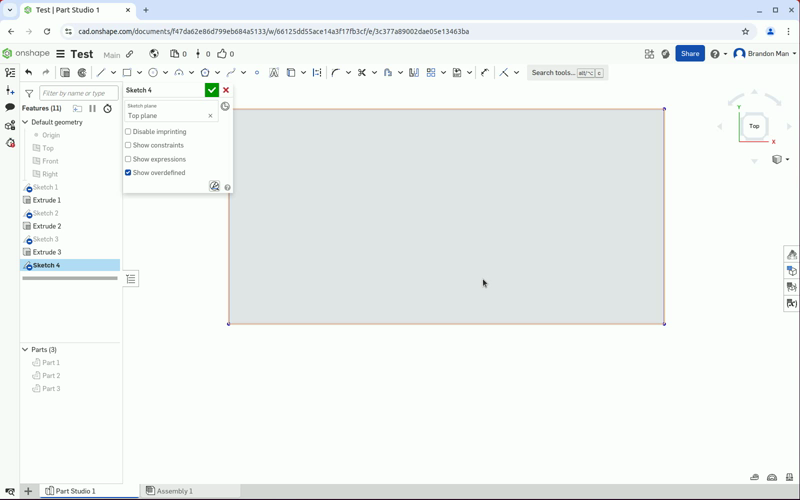
scroll(-6)
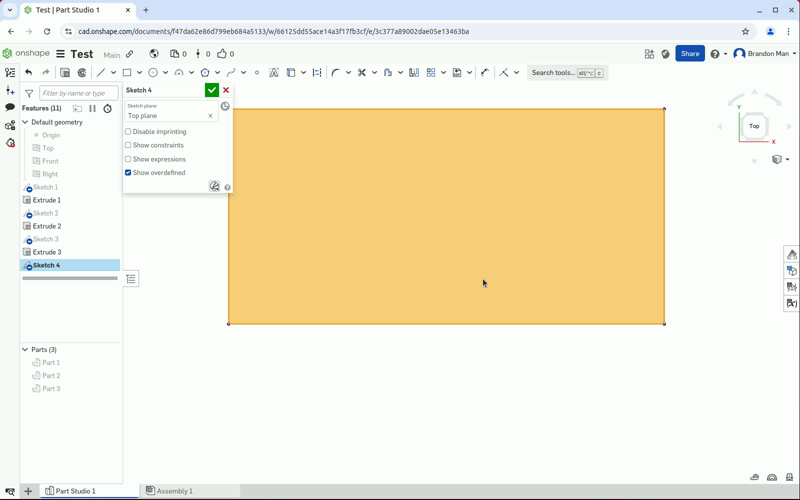
scroll(-6)
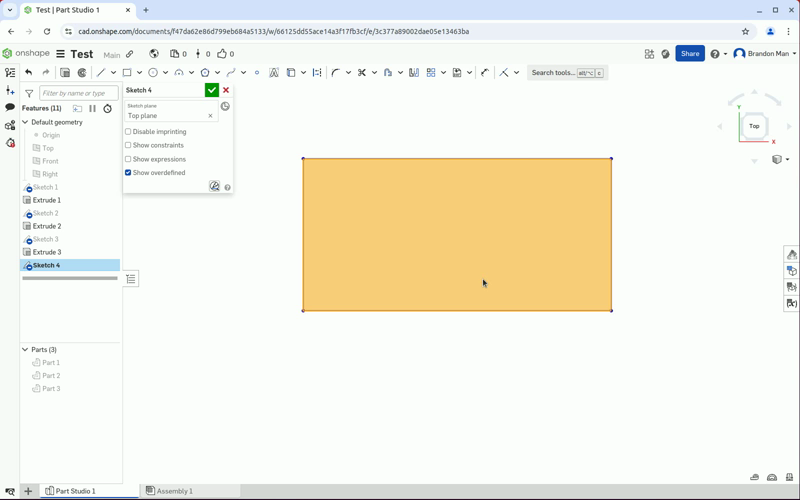
scroll(-6)
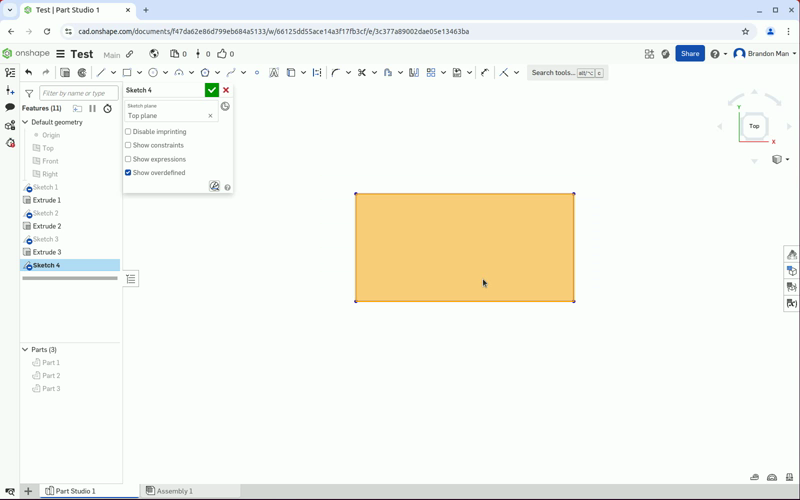
scroll(-6)
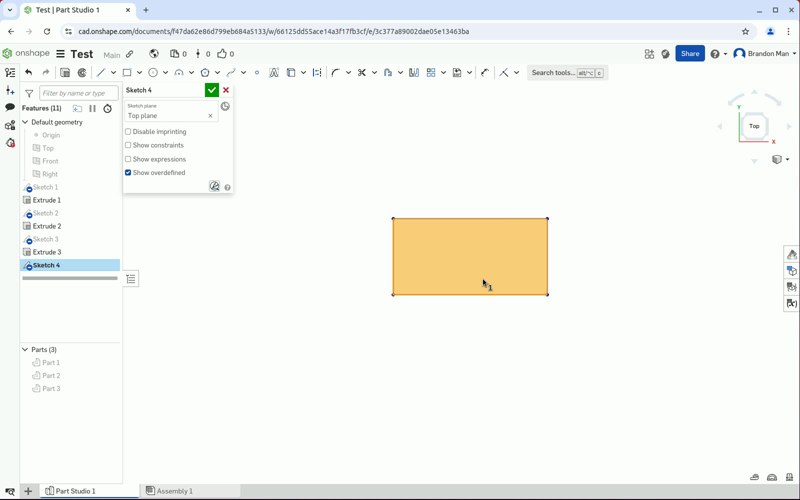
scroll(-6)
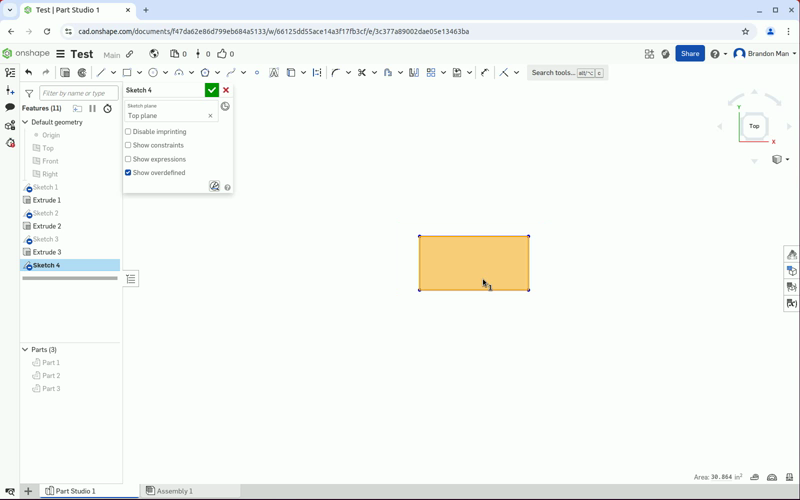
scroll(-6)
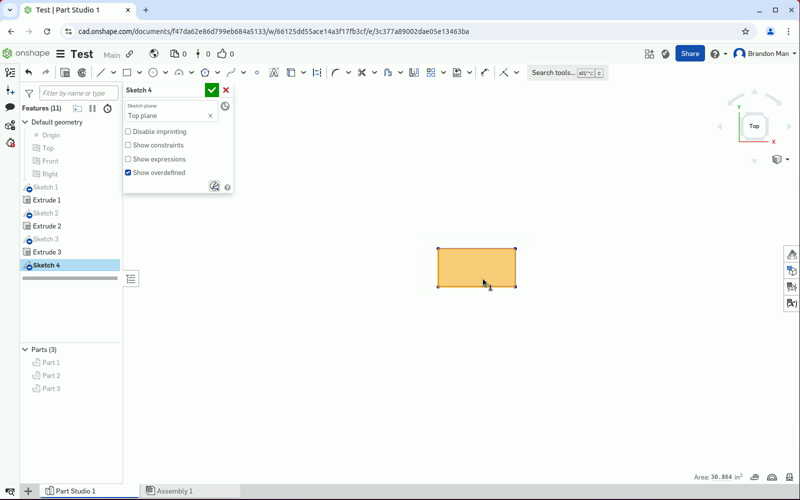
scroll(-6)
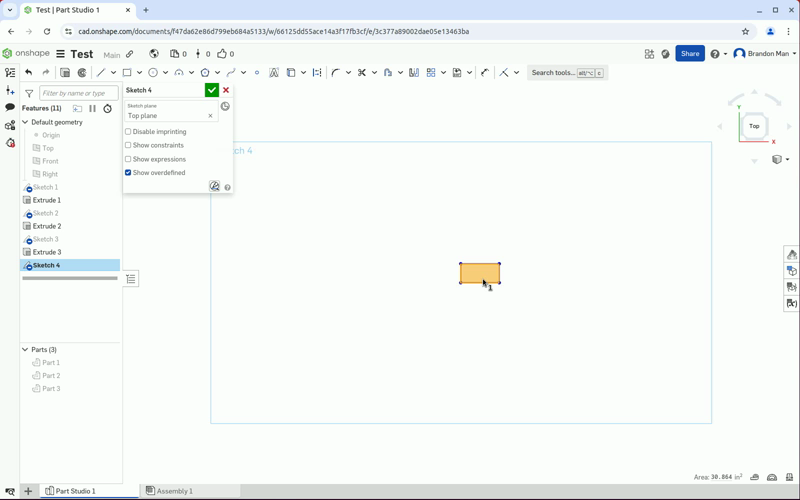
mouse_move(73, 352)
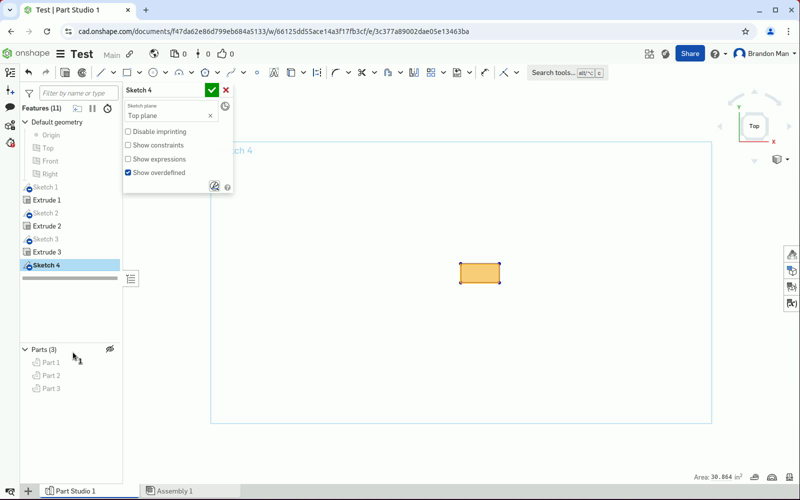
key(shift+y)
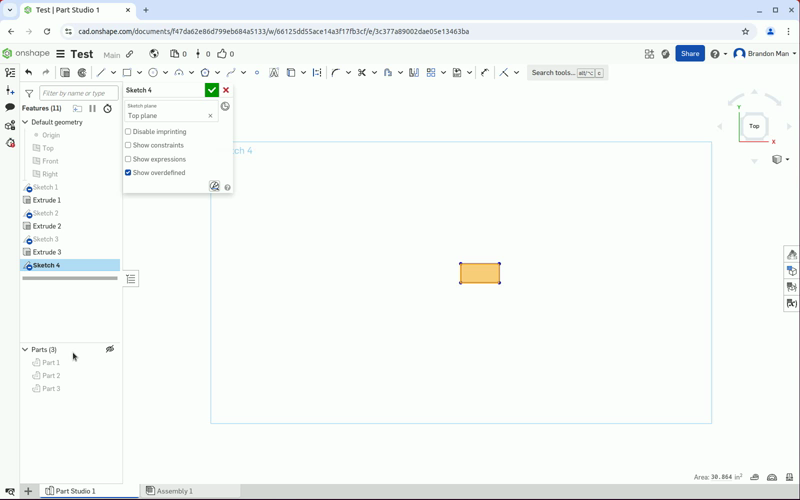
key(shift+e)
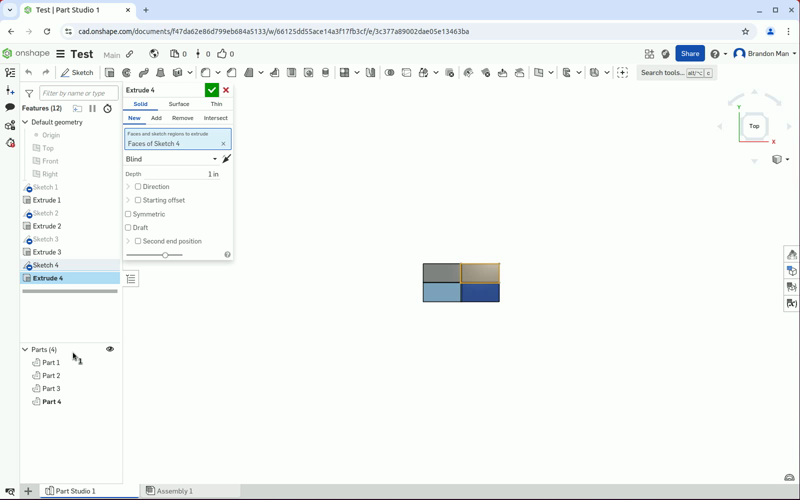
mouse_move(143, 106)
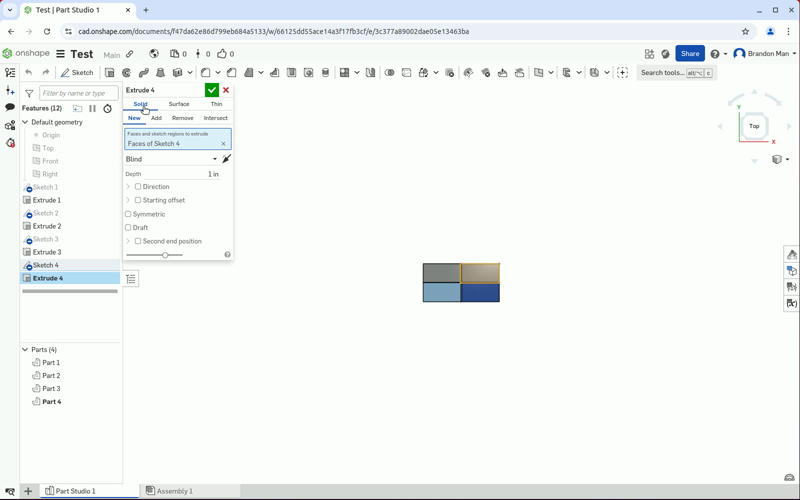
click(143, 106)
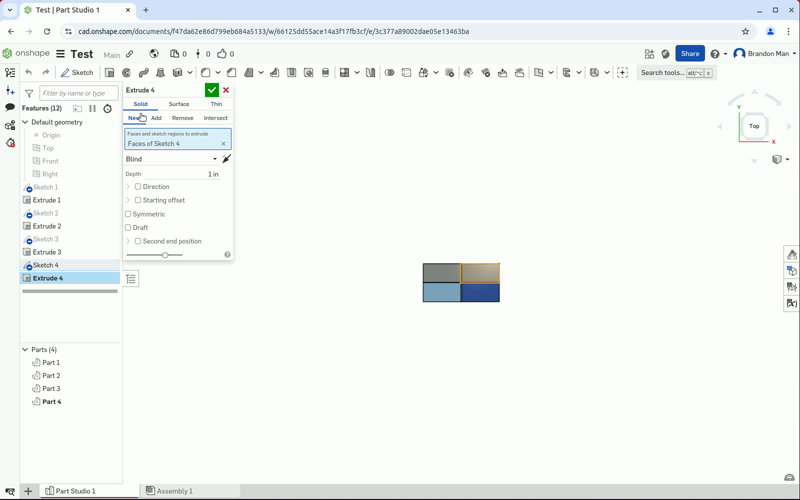
mouse_move(137, 120)
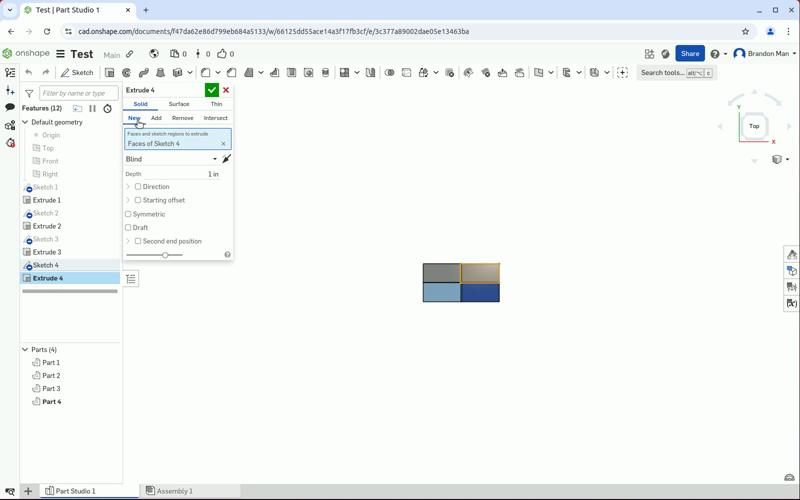
click(137, 120)
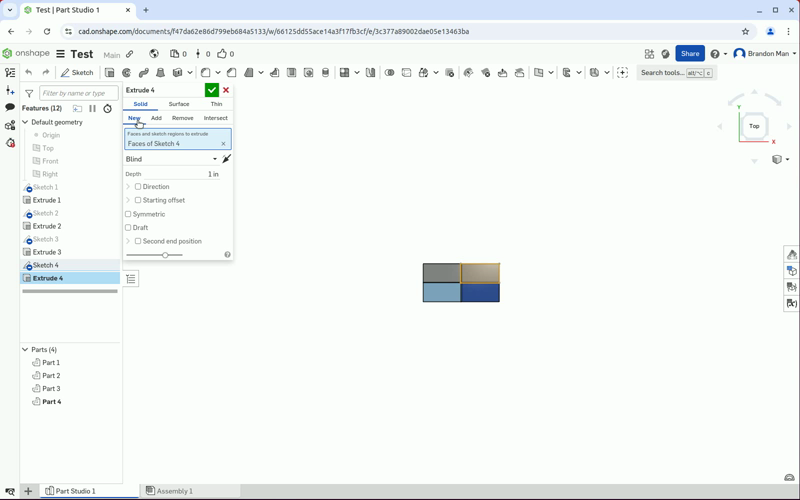
key(tab, 4)
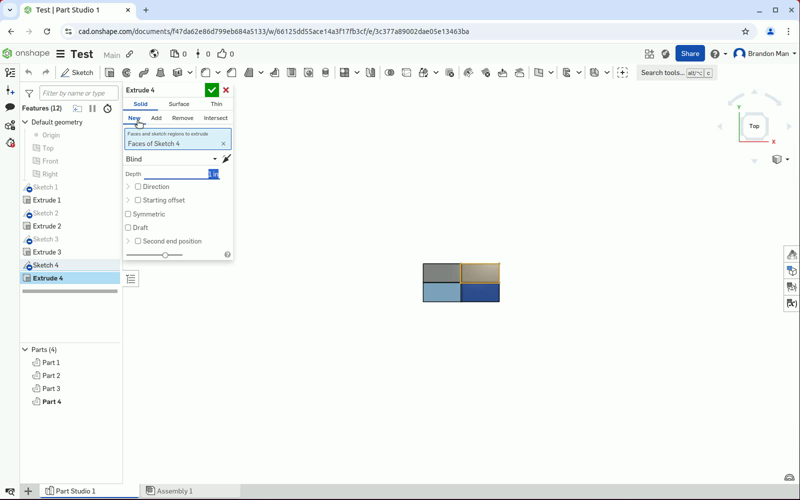
text(15.406)
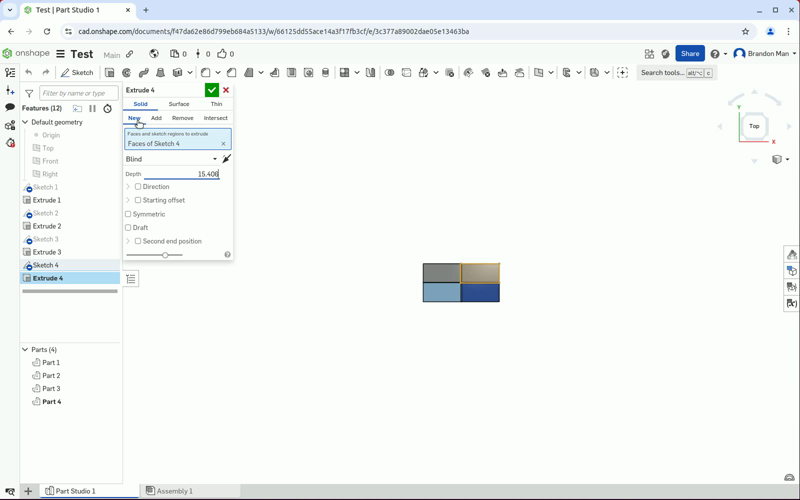
key(tab, 3)
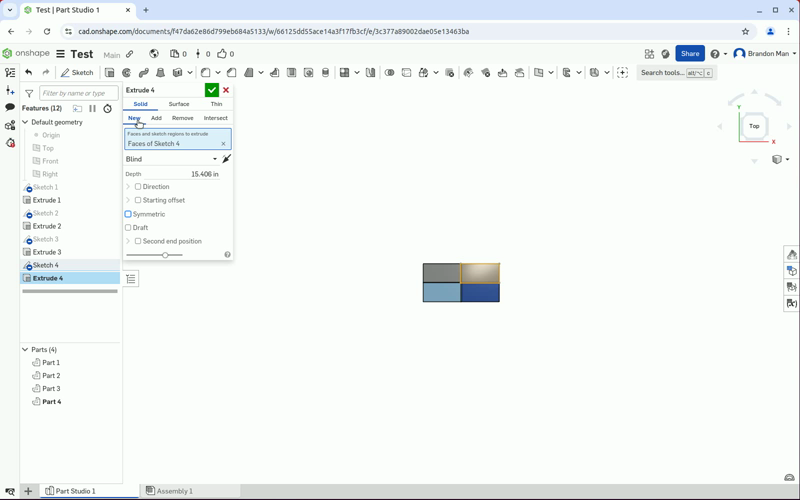
key(space)
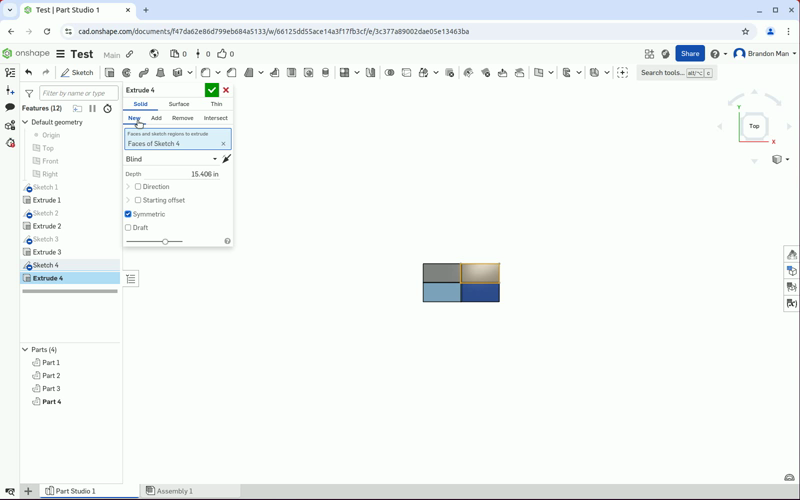
key(enter)
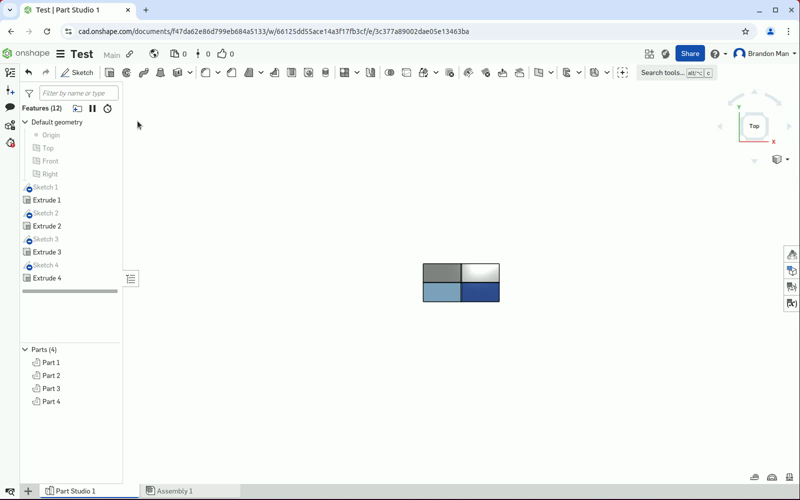
key(shift+h)
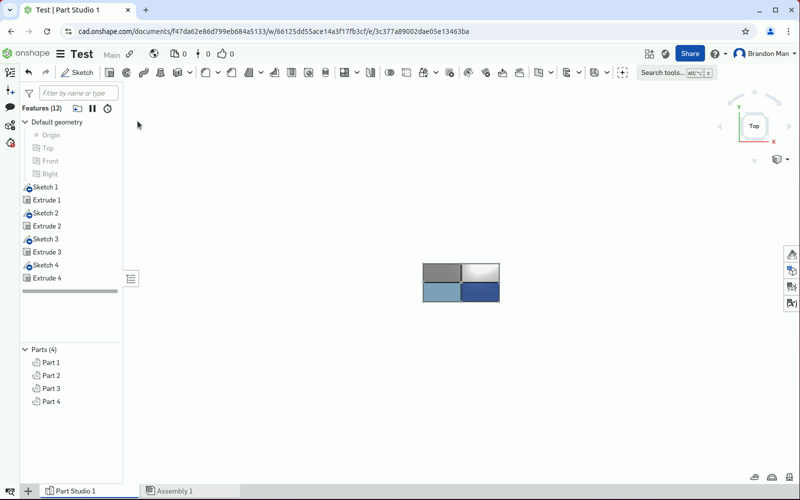
key(shift+h)
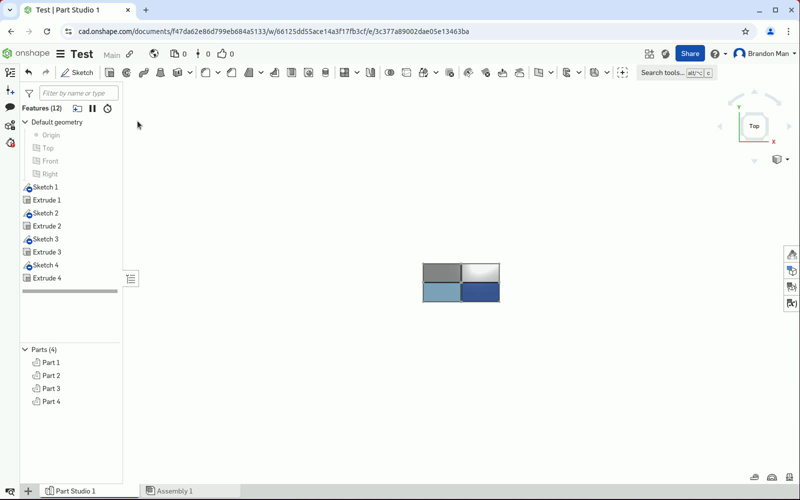
key(shift+7)
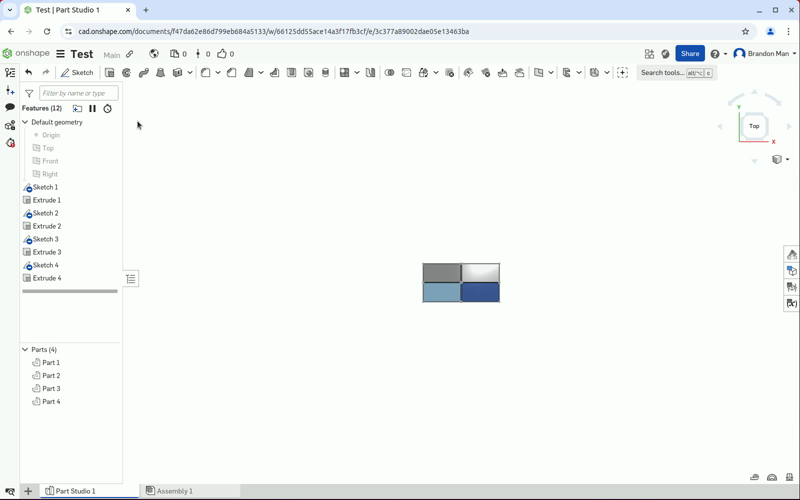
key(up, 3)
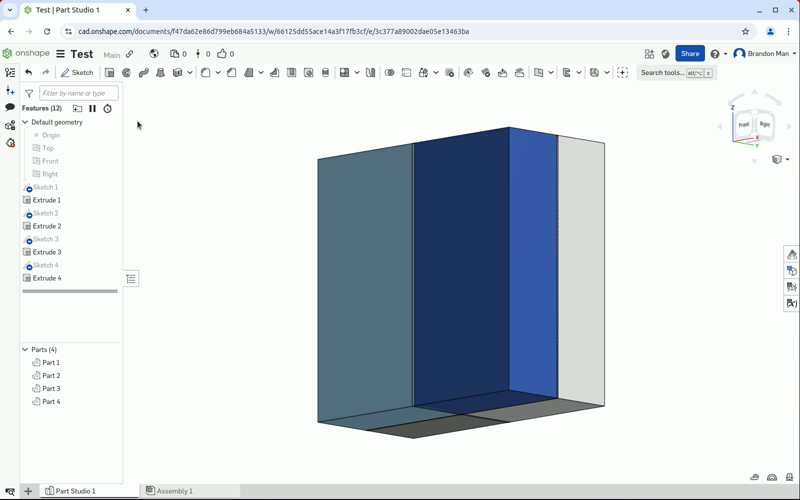
key(left, 3)
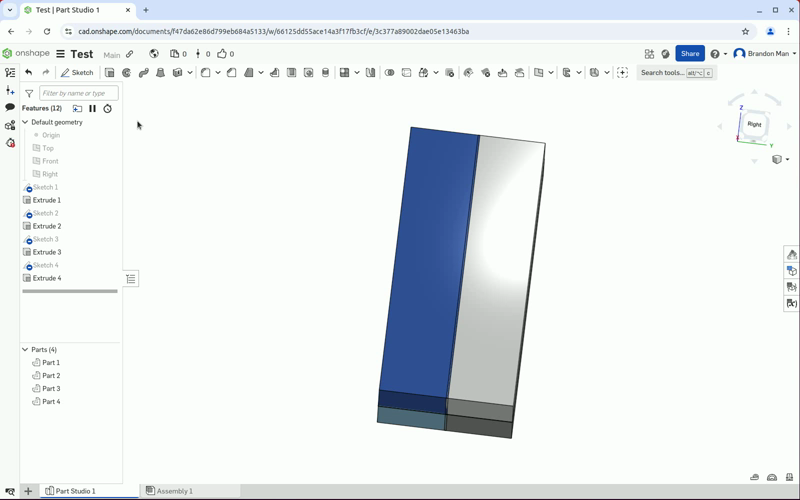
key(right, 3)
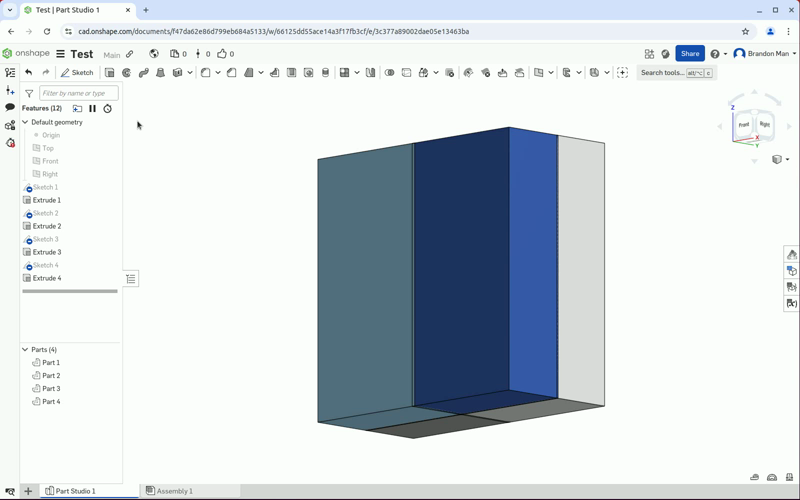
key(down, 3)
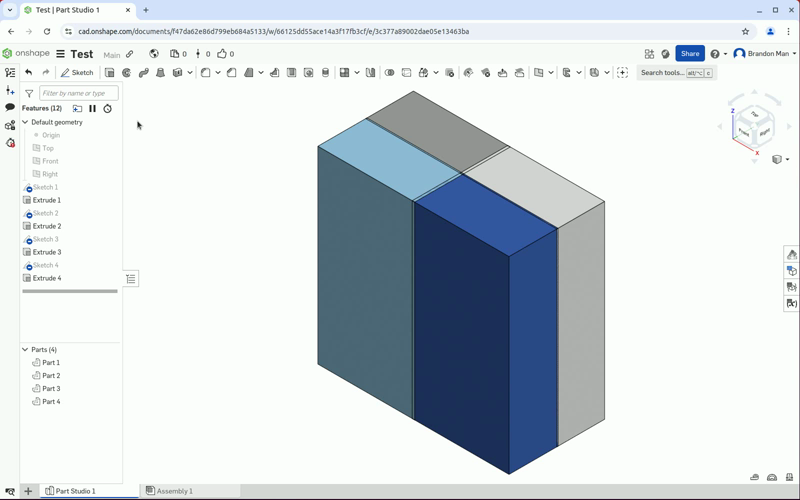
mouse_move(73, 189)
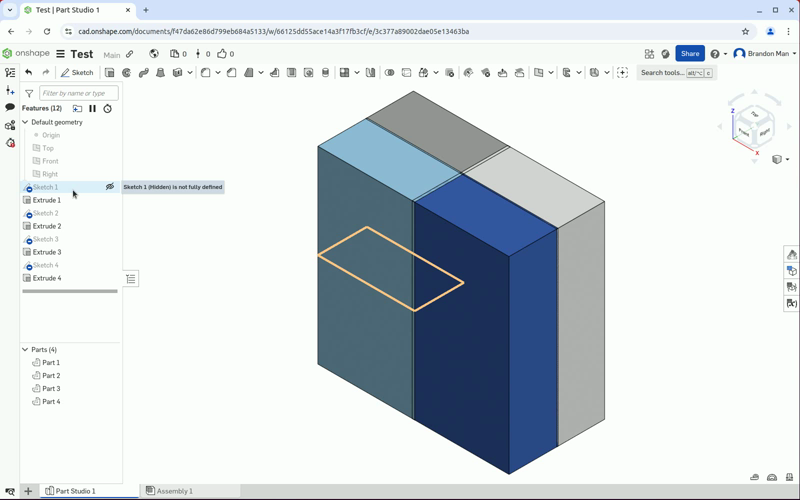
click(73, 189)